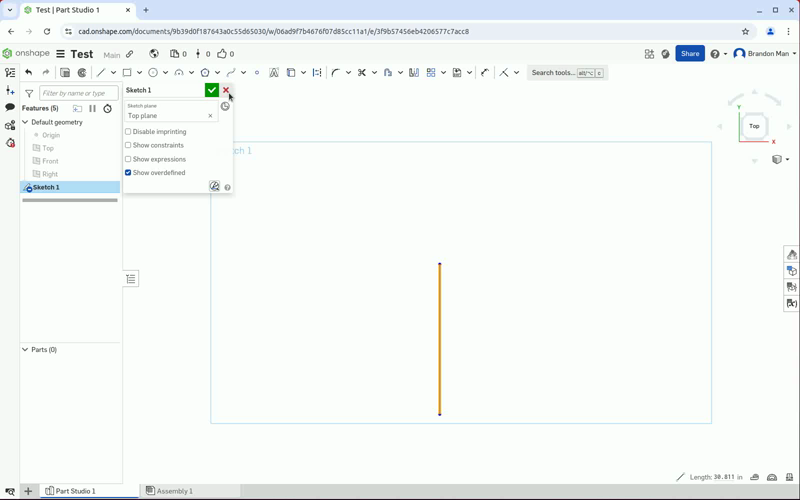
key(shift+h)
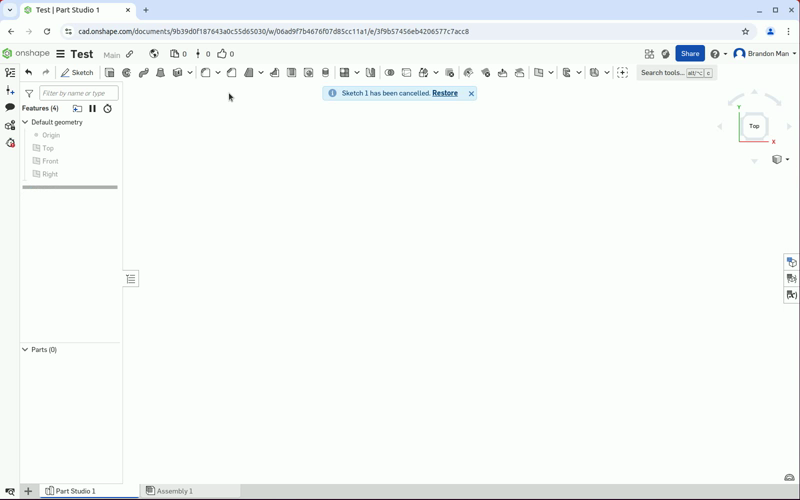
mouse_move(73, 352)
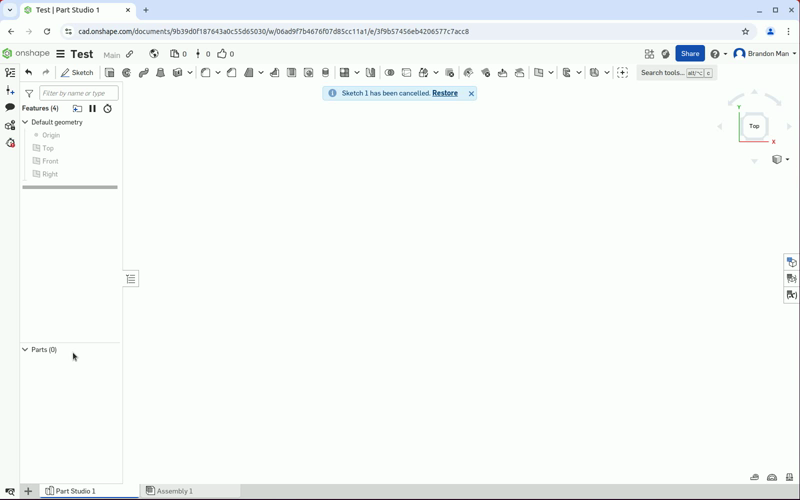
key(y)
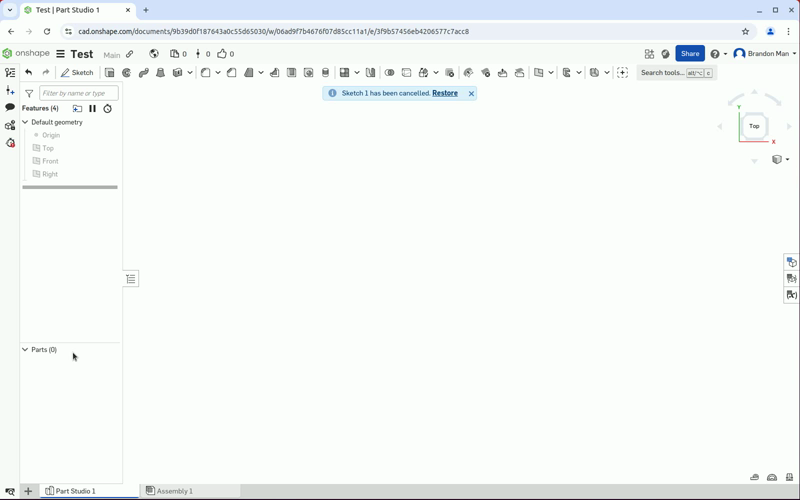
key(shift+p)
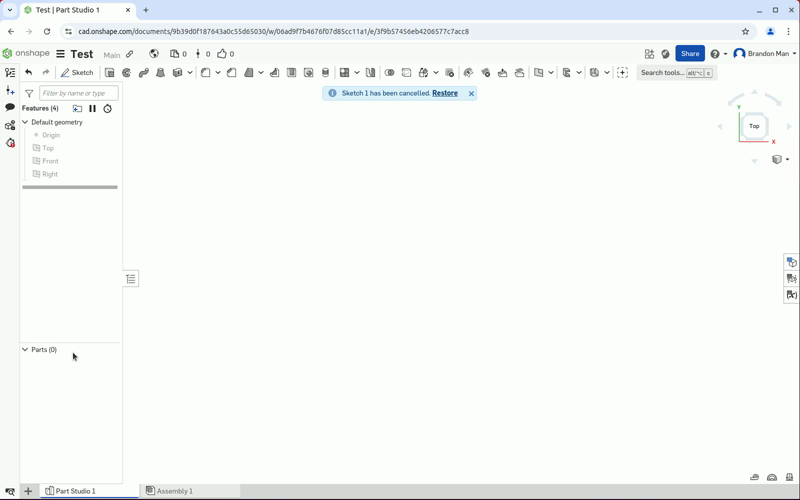
key(space)
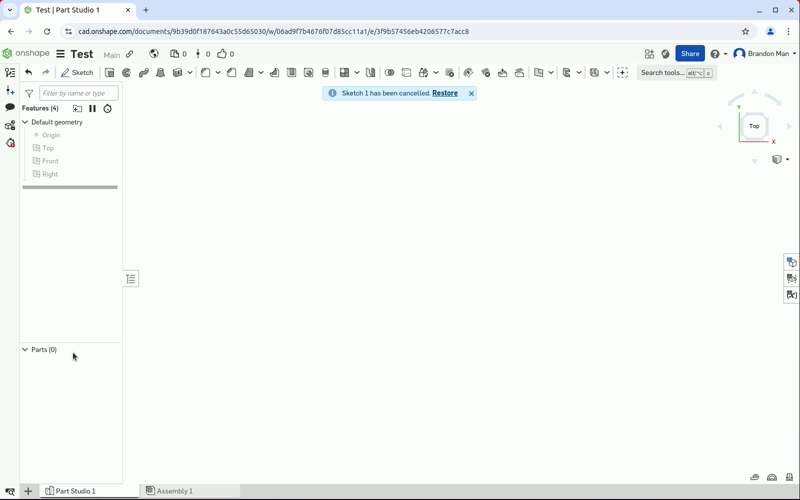
key_down(shift)
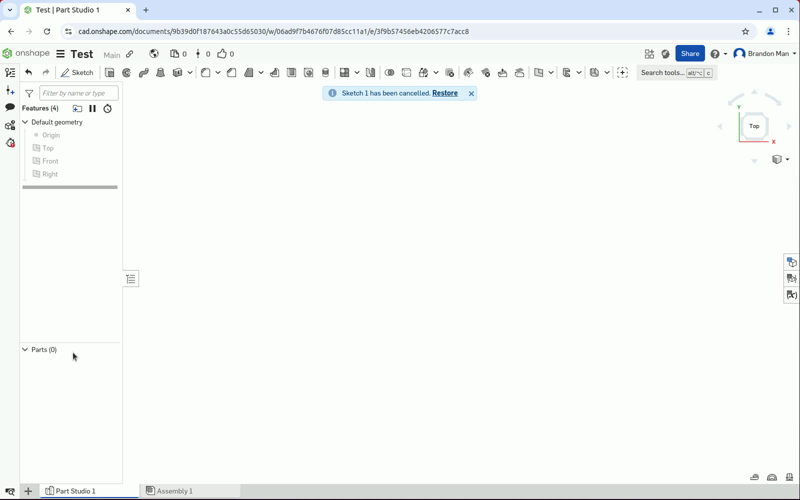
key(up)
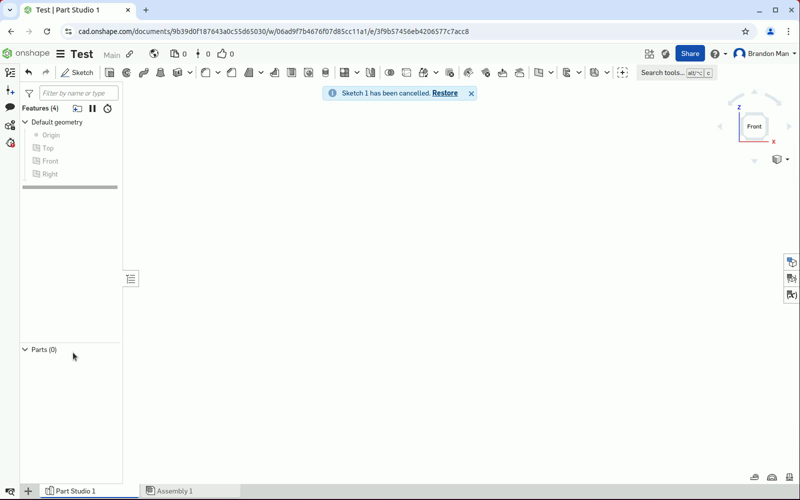
key_up(shift)
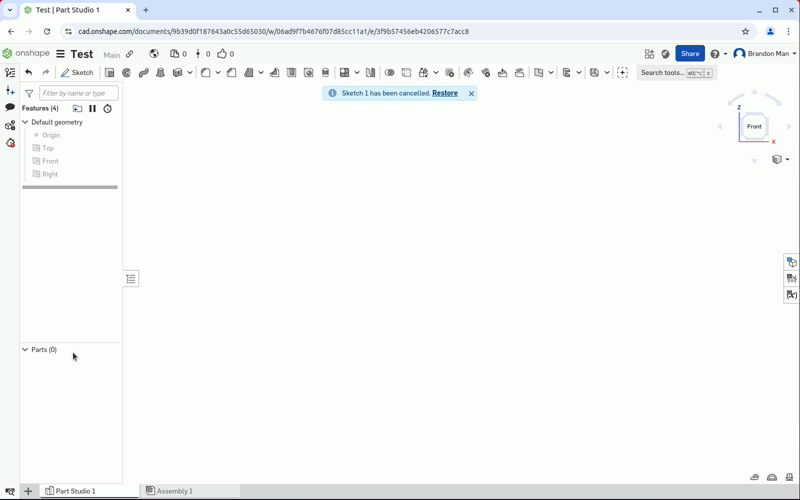
key(space)
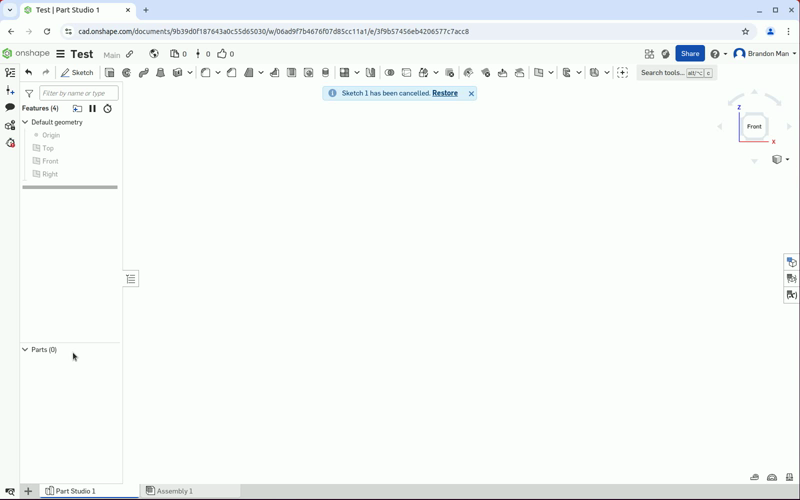
key_down(shift)
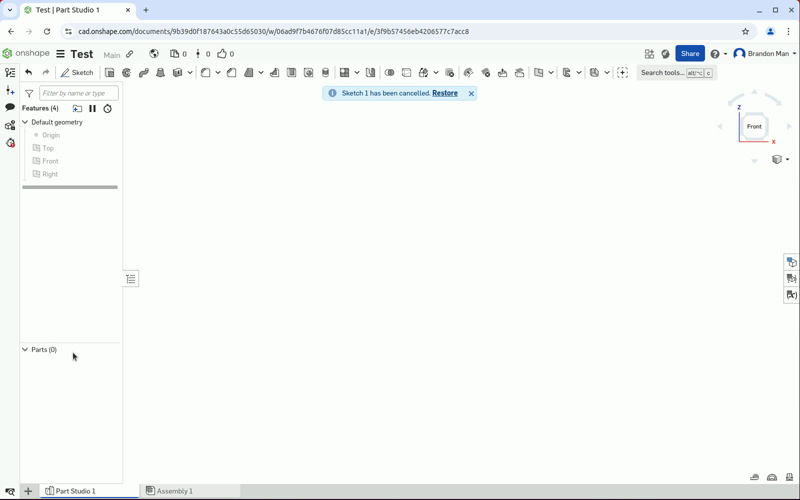
key(left)
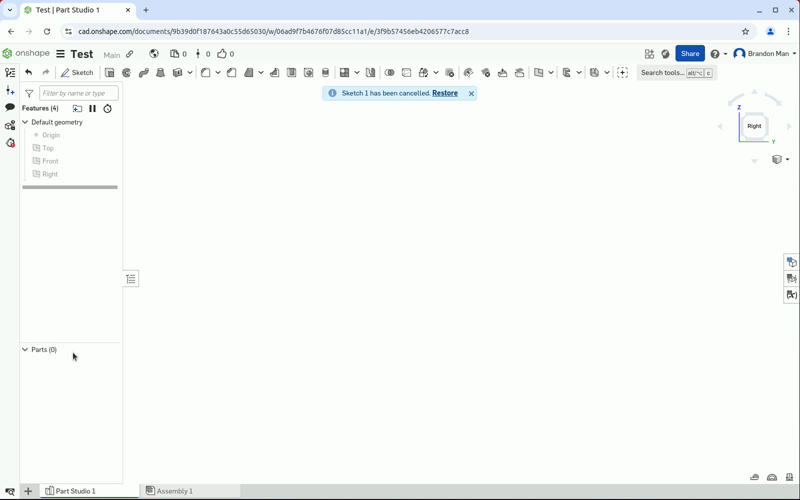
key_up(shift)
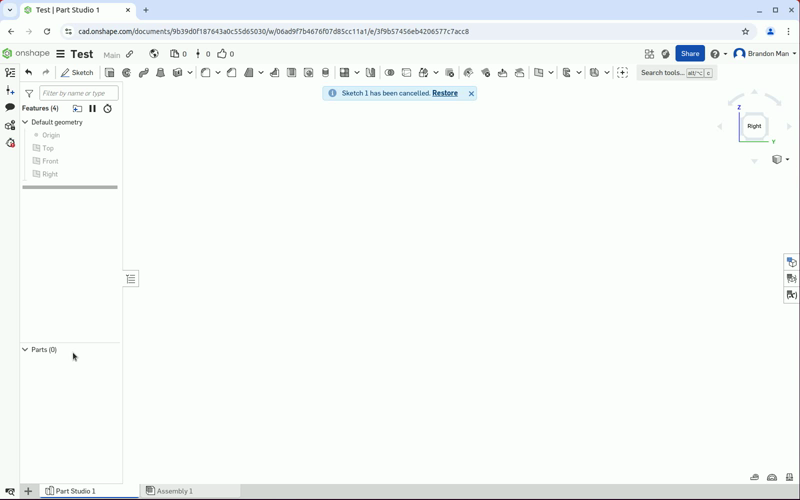
mouse_move(73, 352)
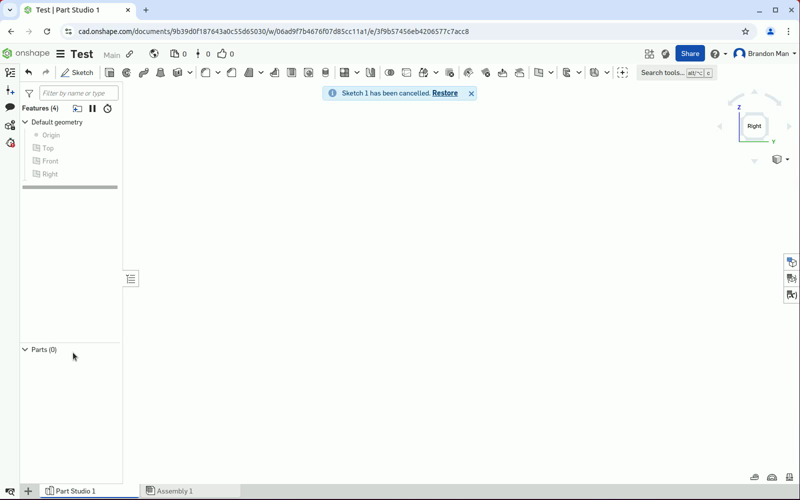
key(shift+y)
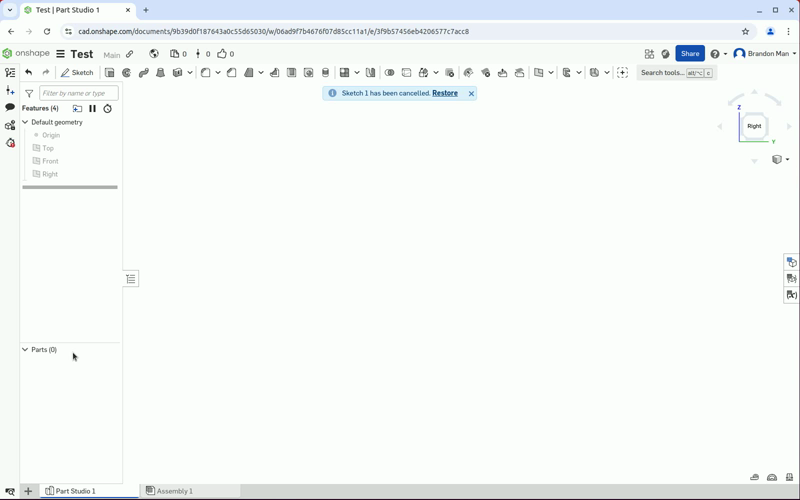
key(shift+s)
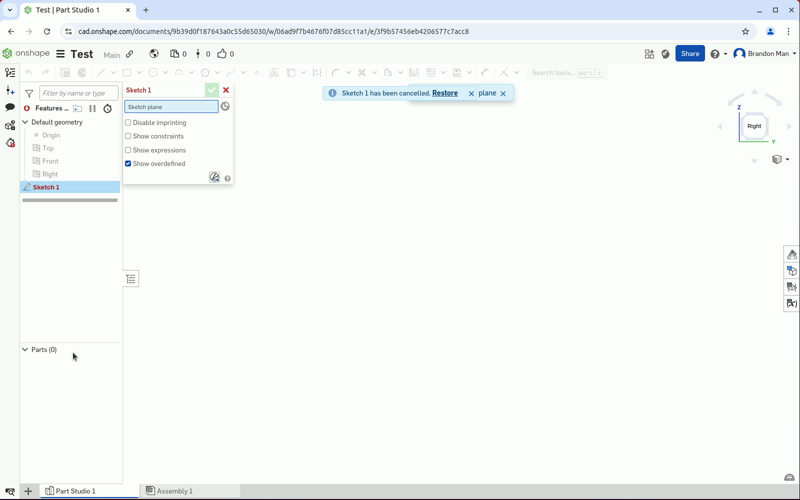
mouse_move(73, 176)
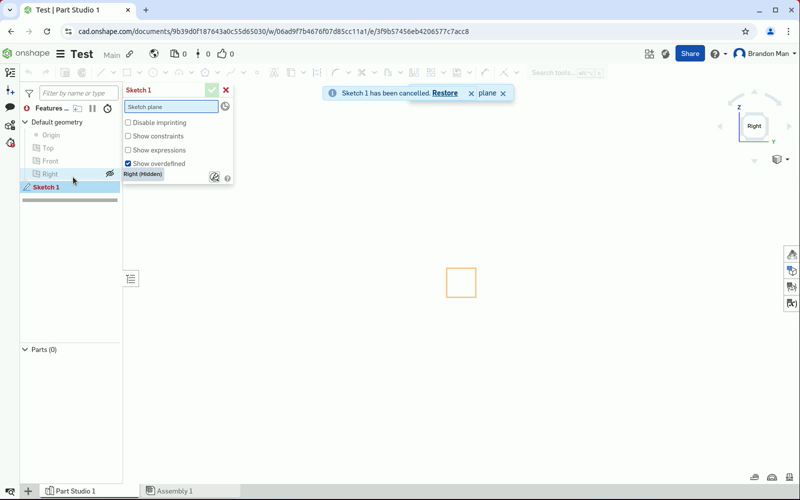
click(73, 176)
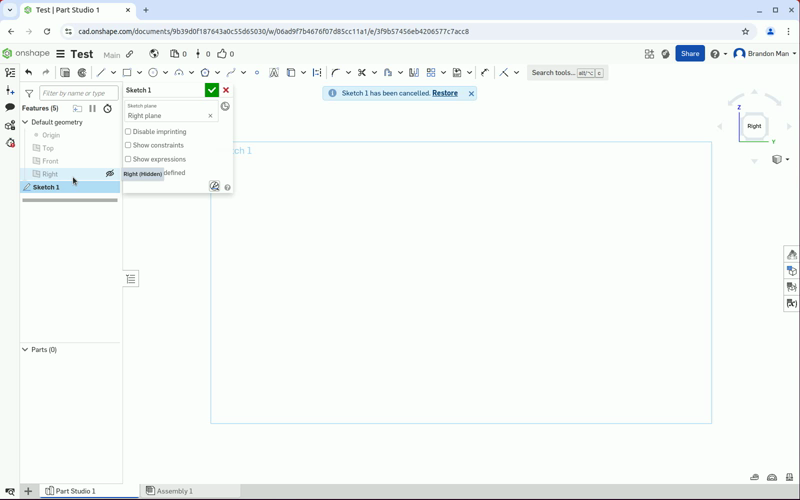
mouse_move(73, 352)
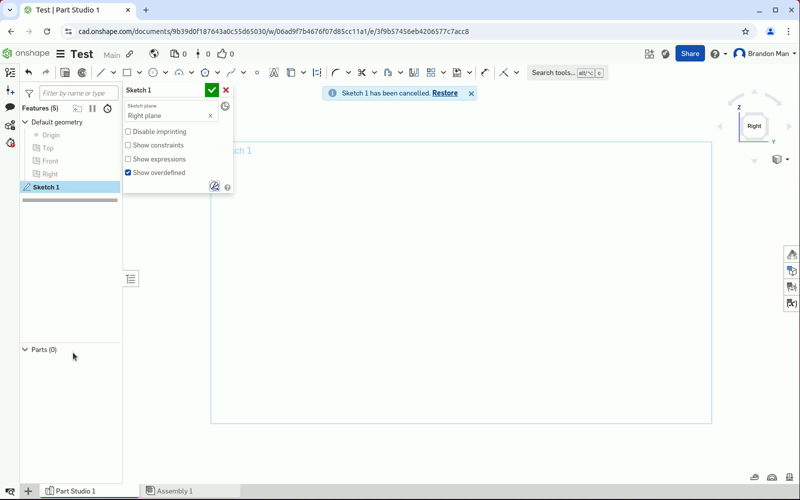
key(y)
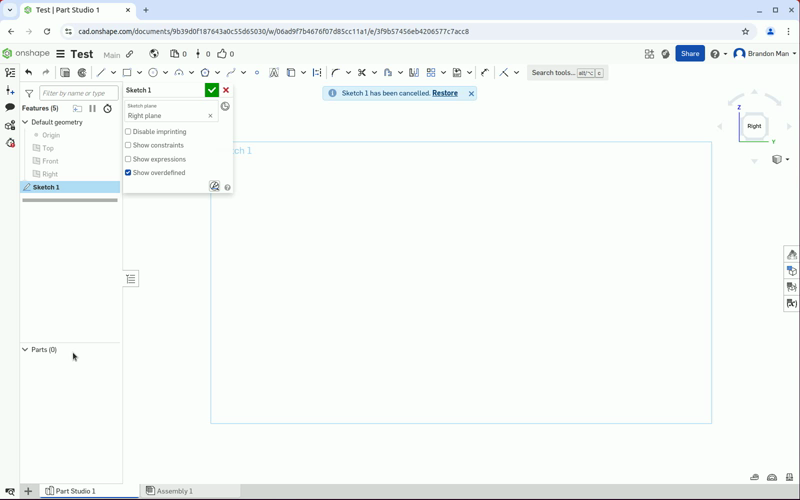
key(l)
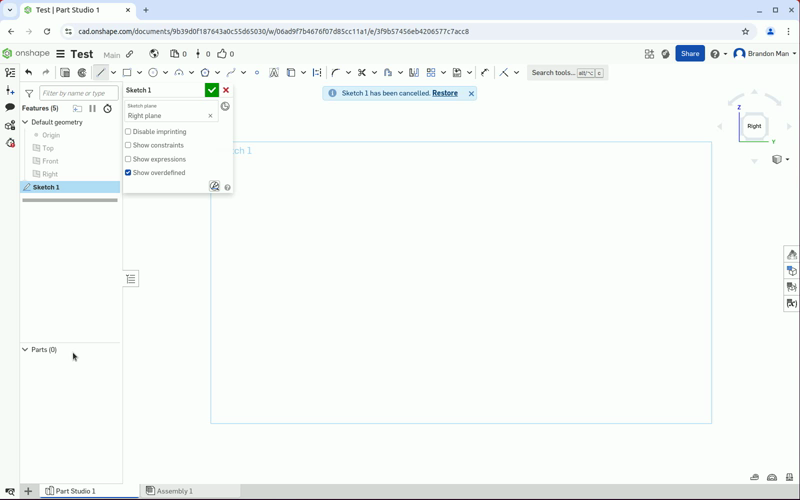
key_down(shift)
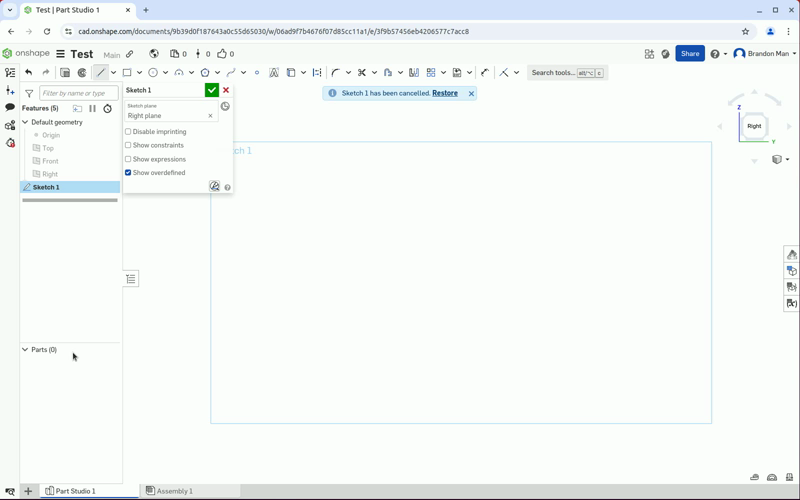
mouse_move(357, 349)
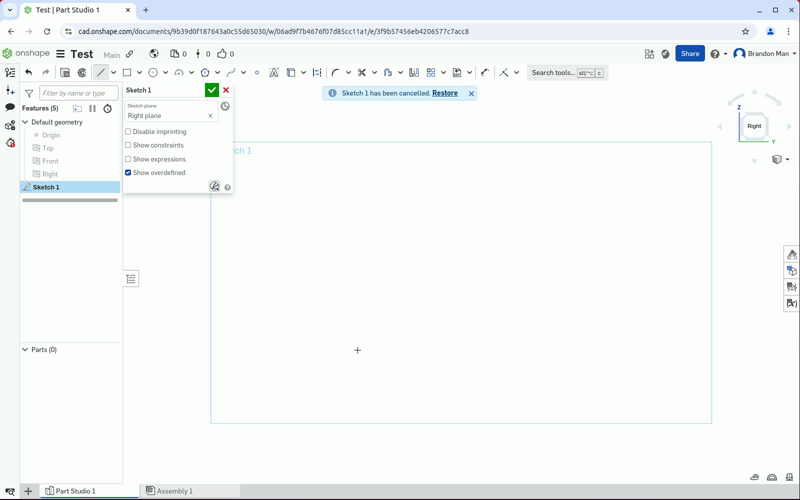
click(357, 349)
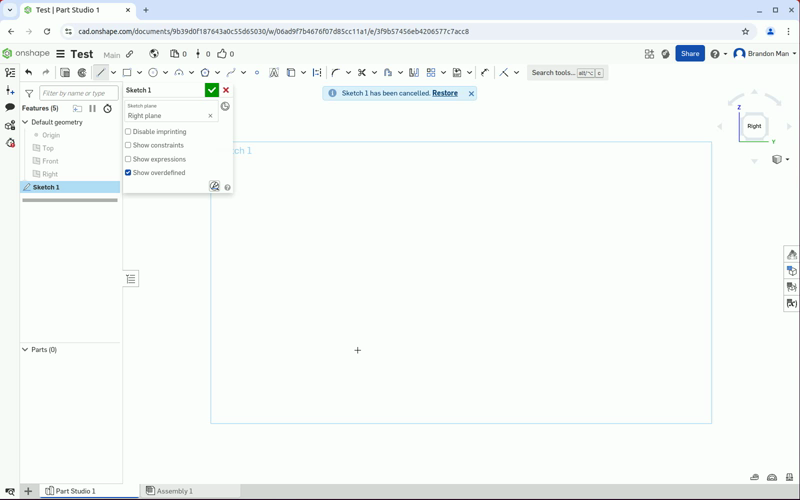
key_up(shift)
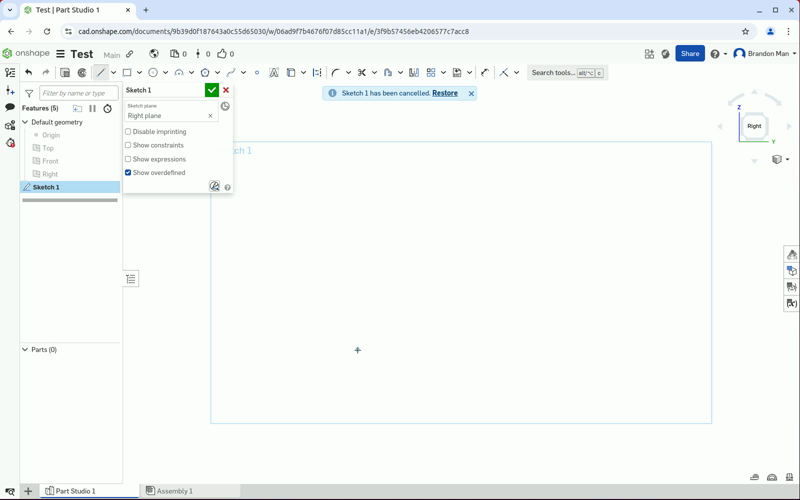
key_down(shift)
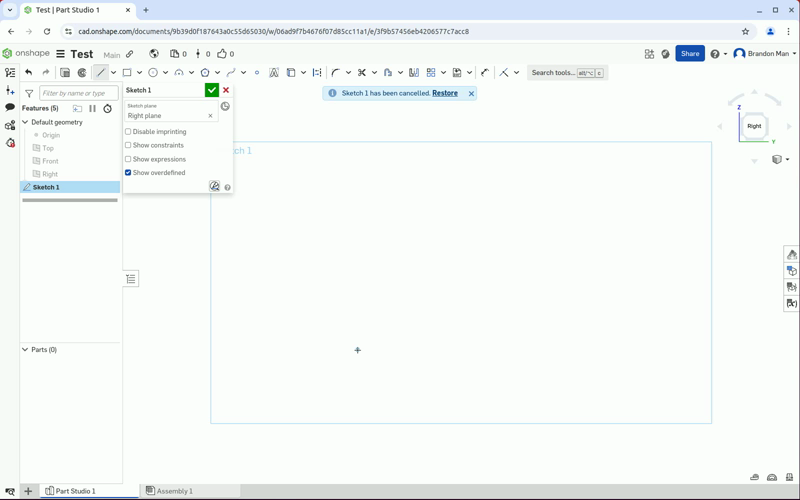
mouse_move(387, 349)
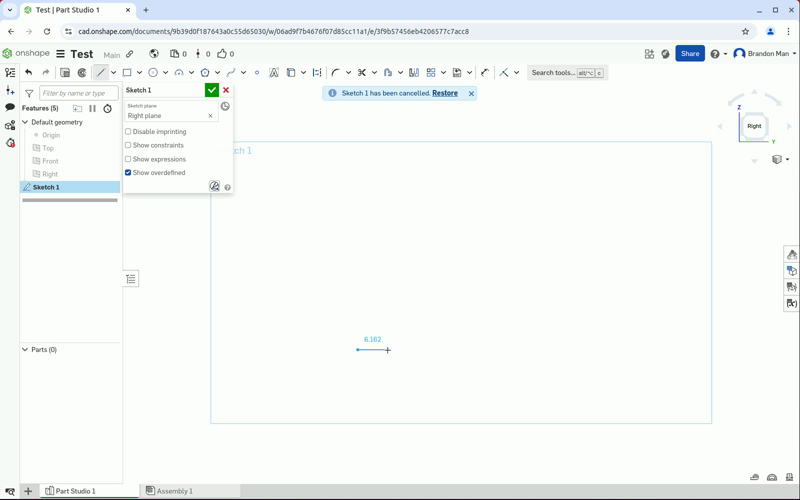
mouse_move(382, 349)
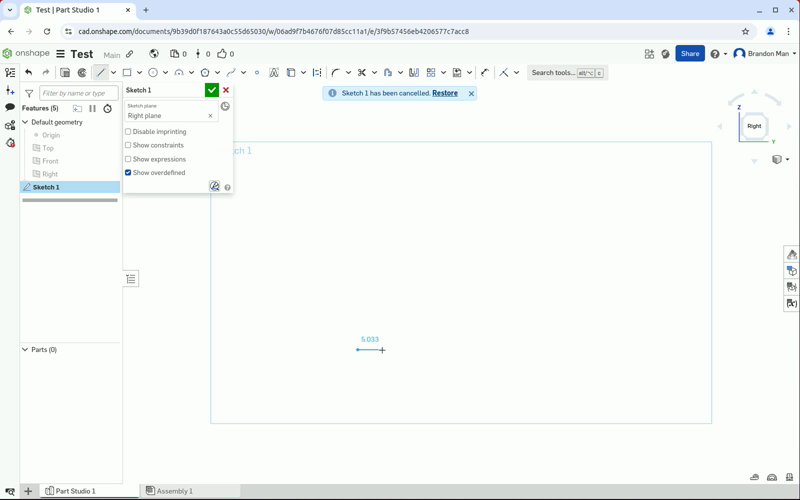
click(382, 349)
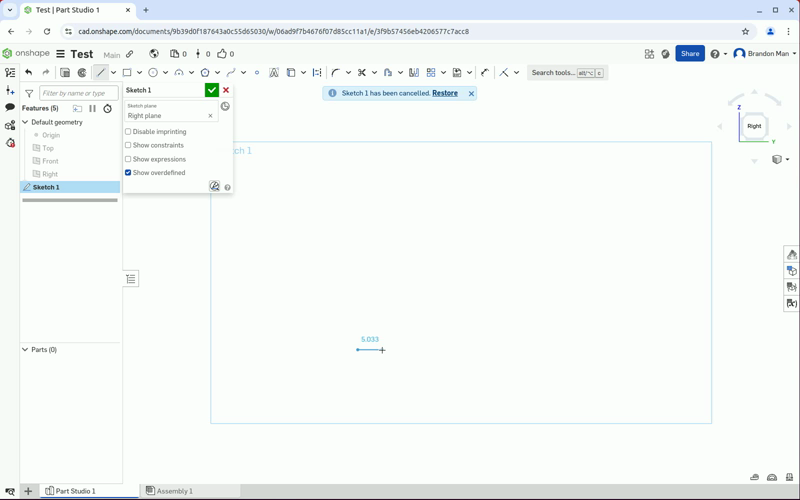
key_up(shift)
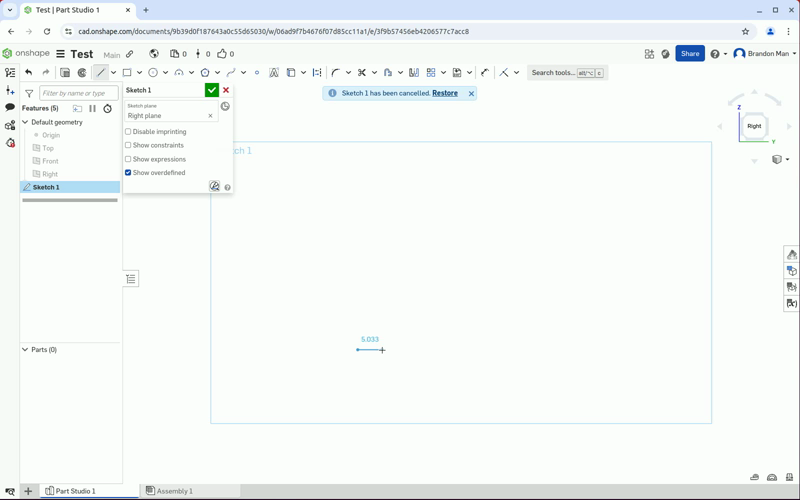
key_down(shift)
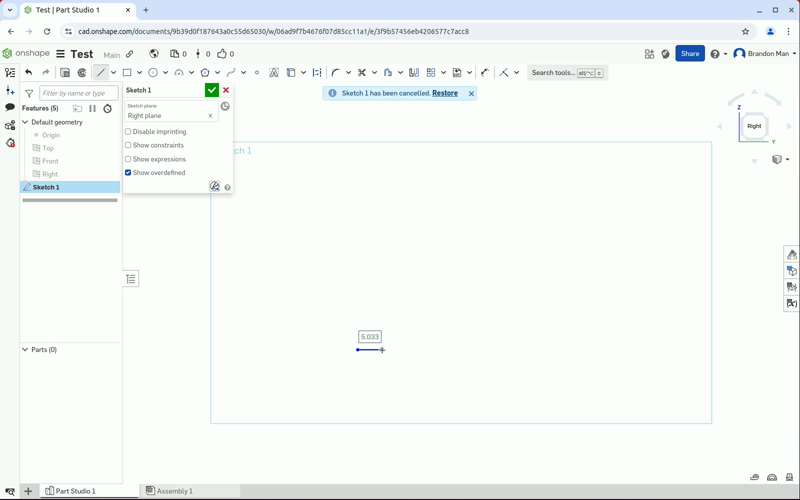
mouse_move(382, 266)
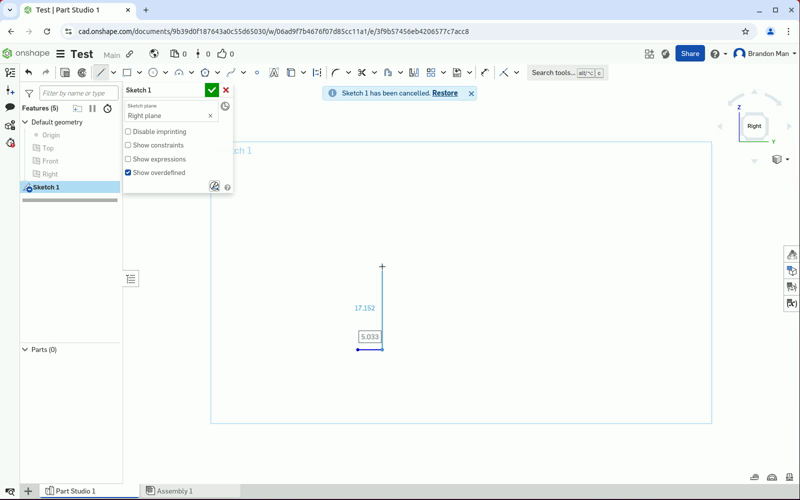
click(382, 266)
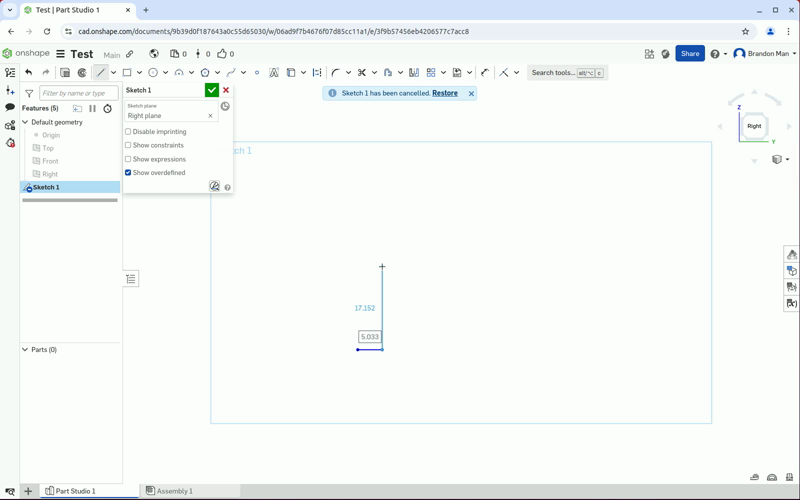
key_up(shift)
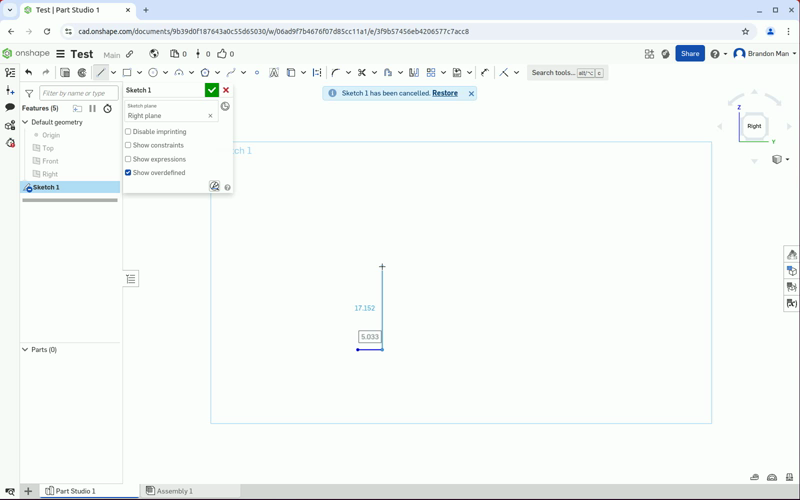
key_down(shift)
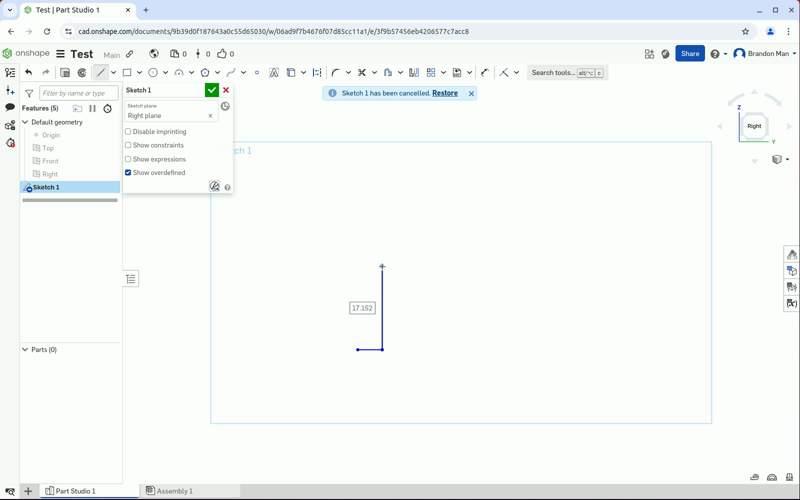
mouse_move(547, 266)
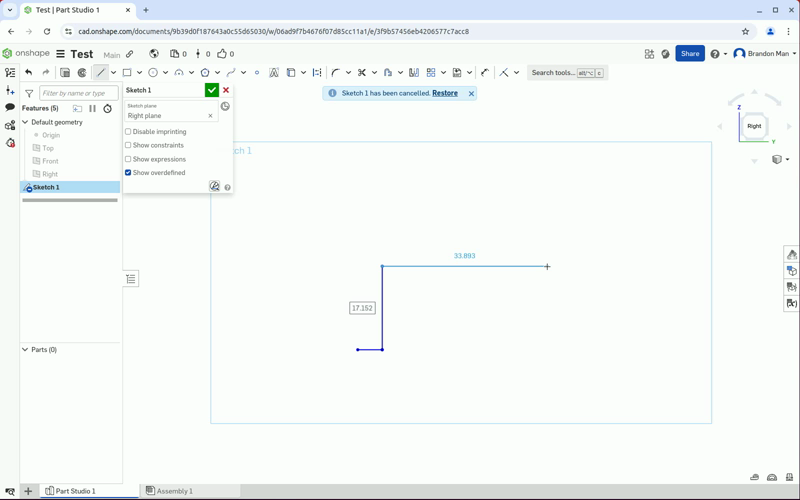
click(547, 266)
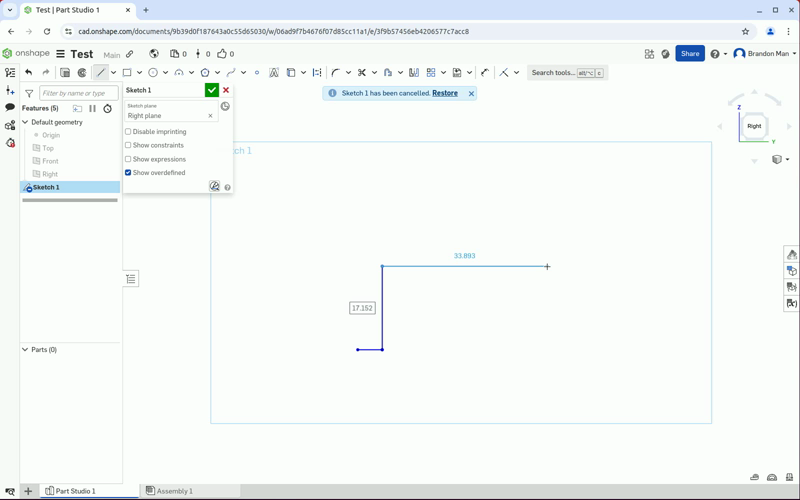
key_up(shift)
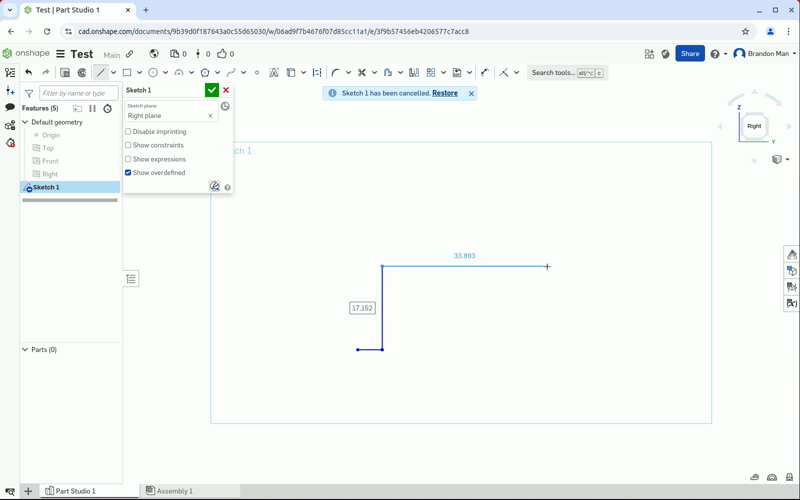
key_down(shift)
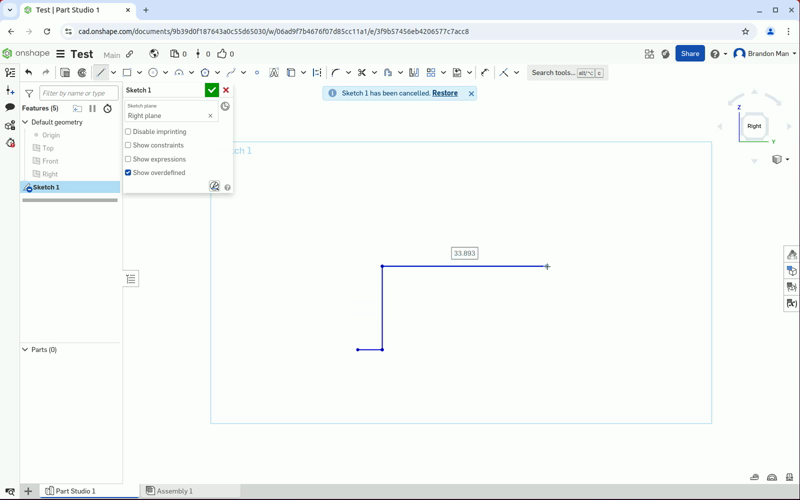
mouse_move(547, 349)
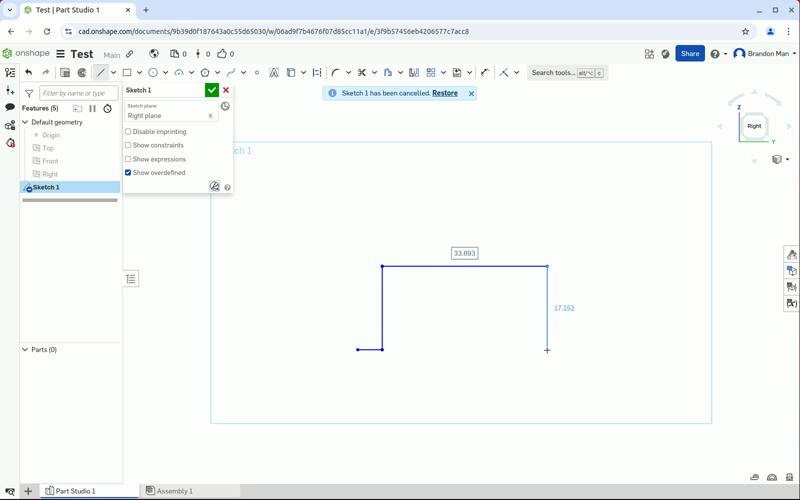
click(547, 349)
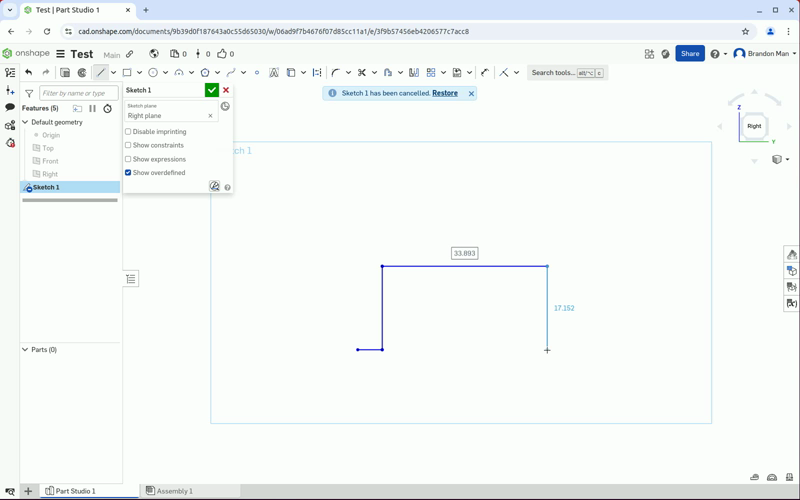
key_up(shift)
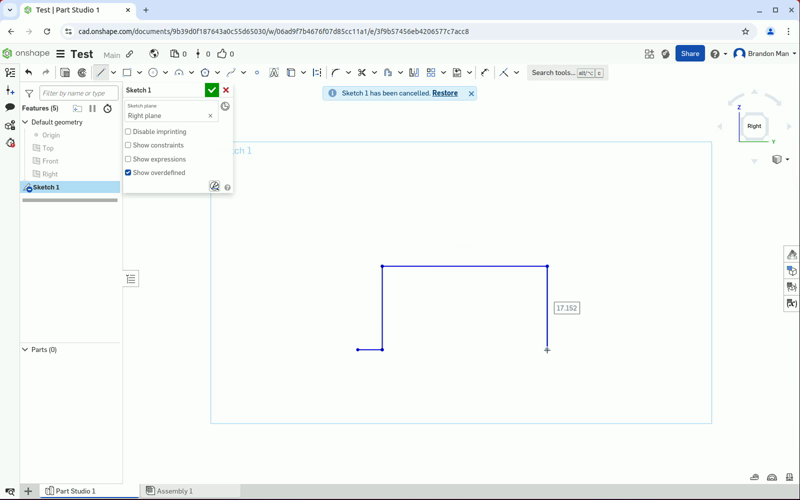
key_down(shift)
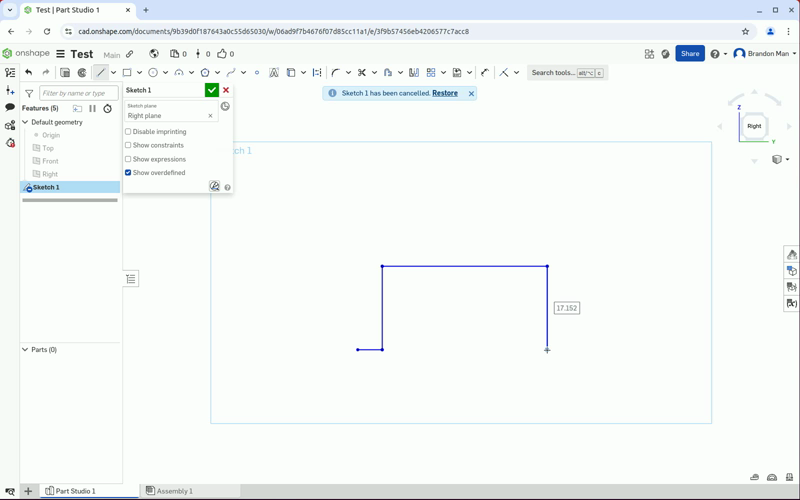
mouse_move(577, 349)
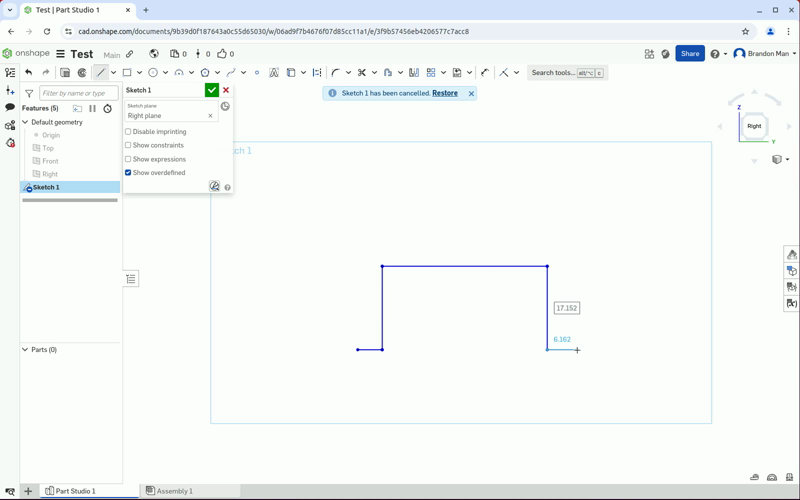
mouse_move(572, 349)
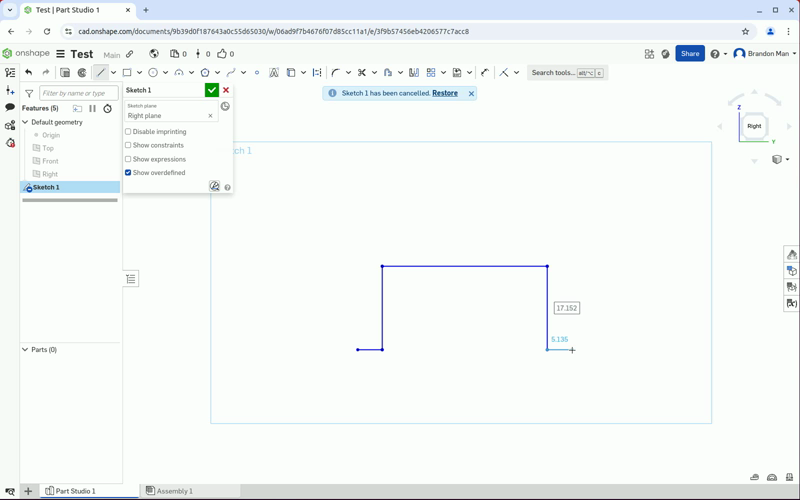
click(572, 349)
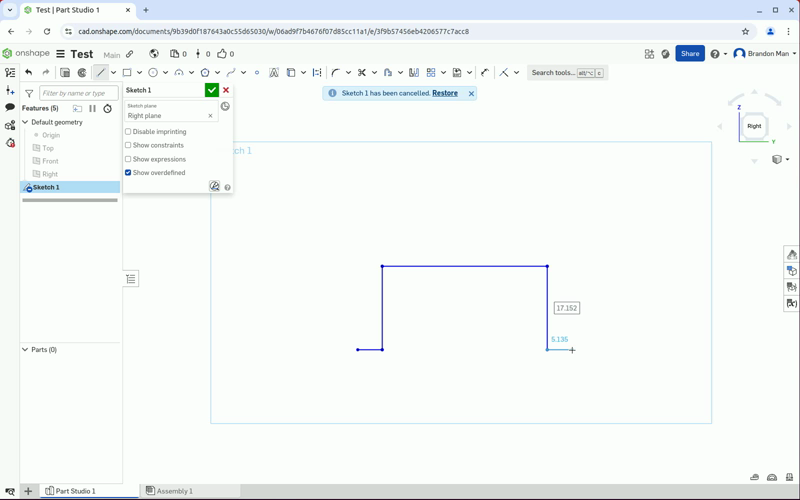
key_up(shift)
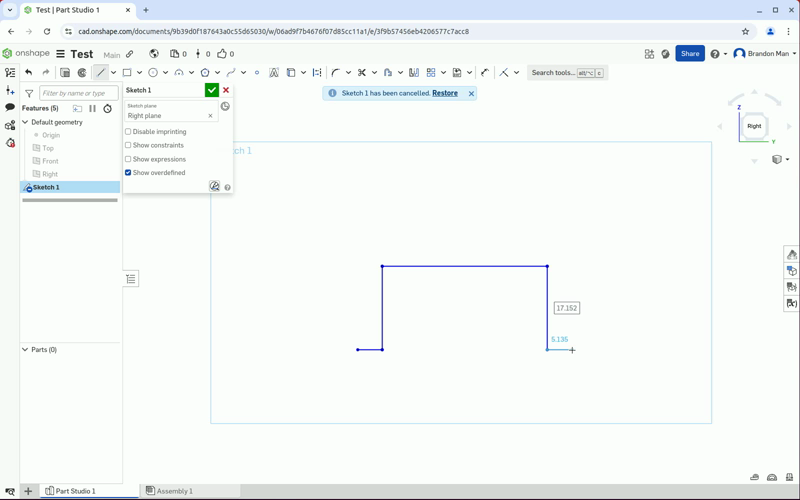
key_down(shift)
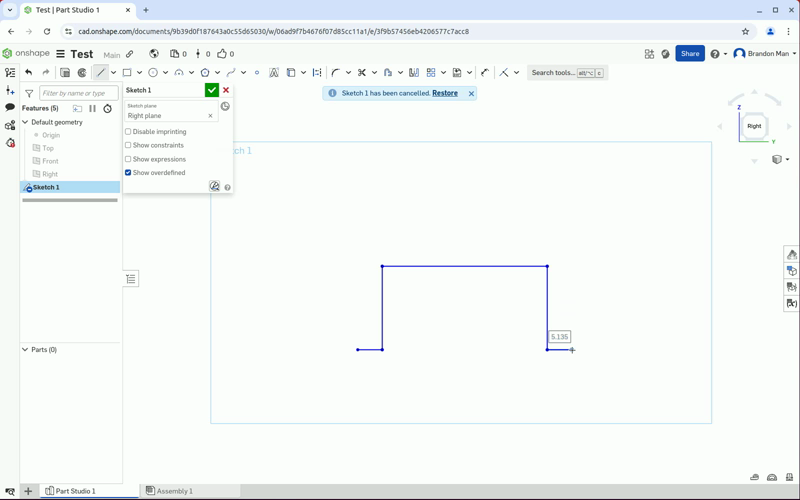
mouse_move(589, 349)
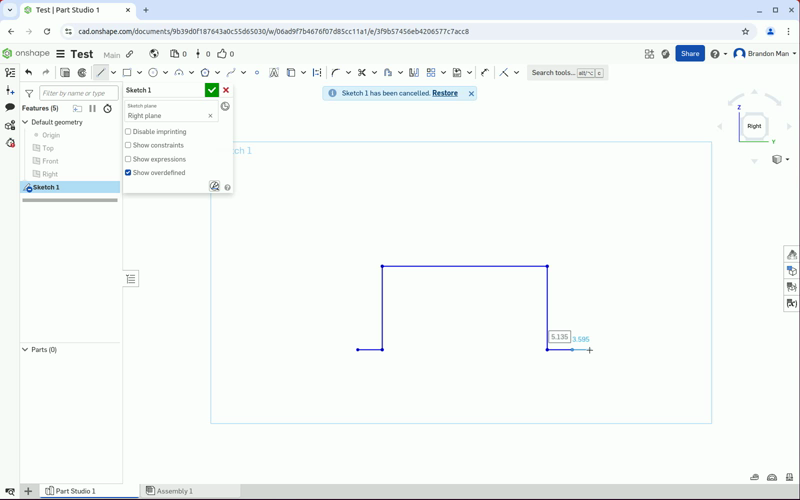
mouse_move(572, 340)
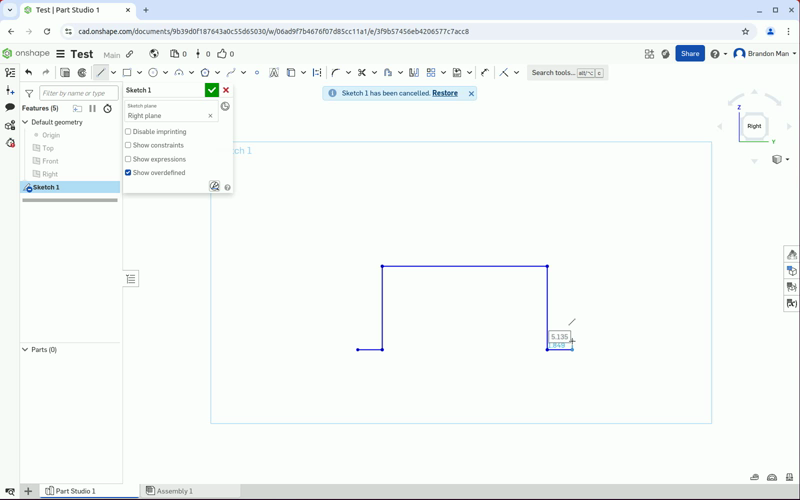
click(572, 340)
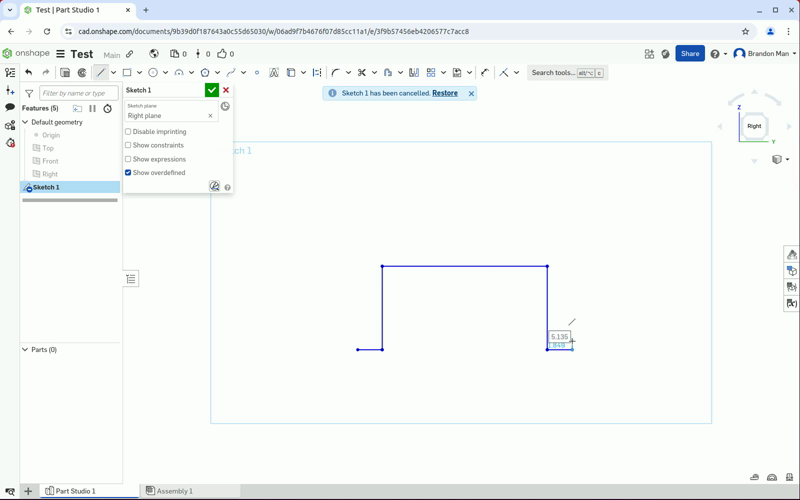
key_up(shift)
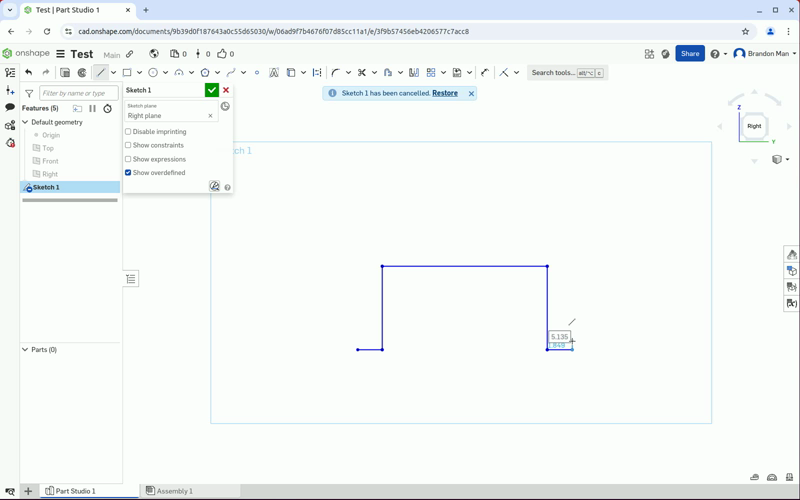
key_down(shift)
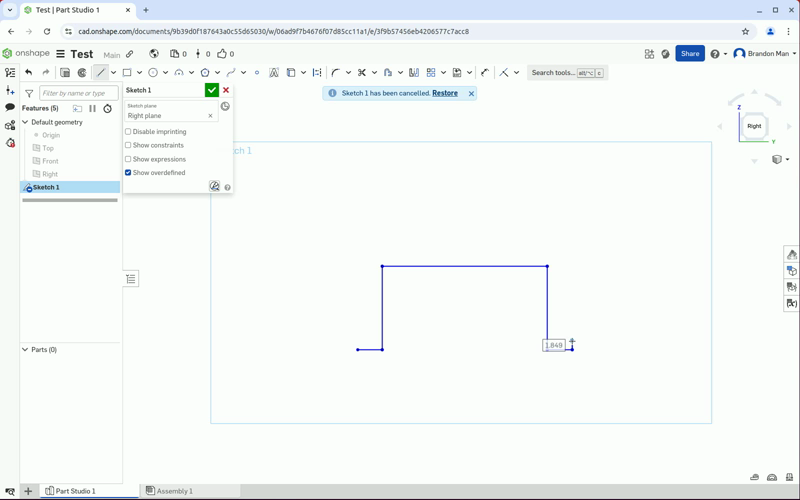
mouse_move(589, 340)
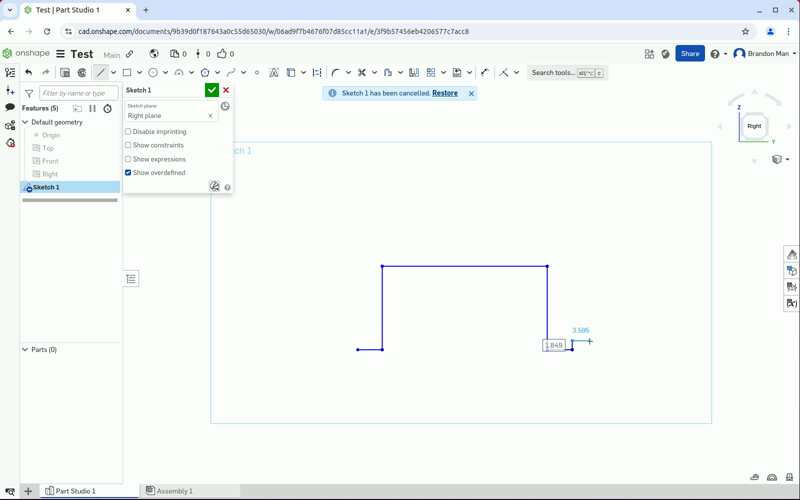
mouse_move(556, 340)
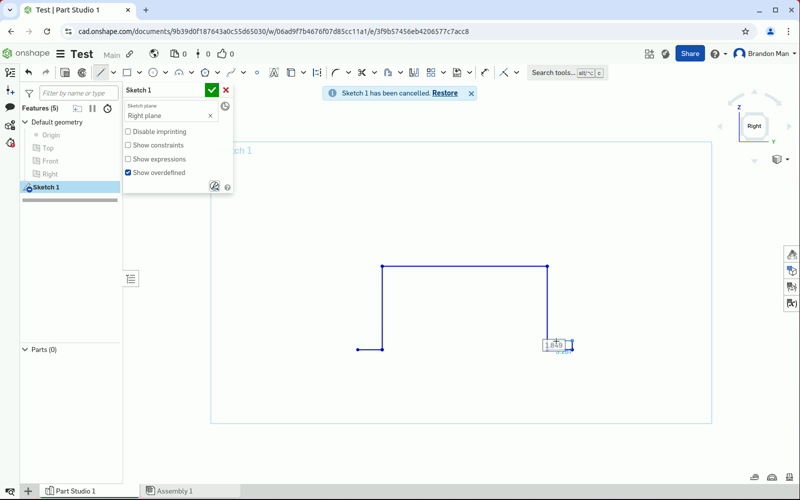
click(556, 340)
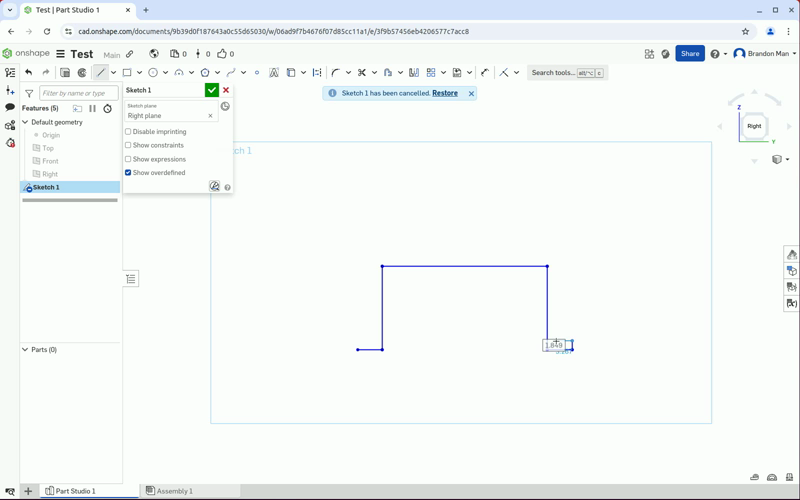
key_up(shift)
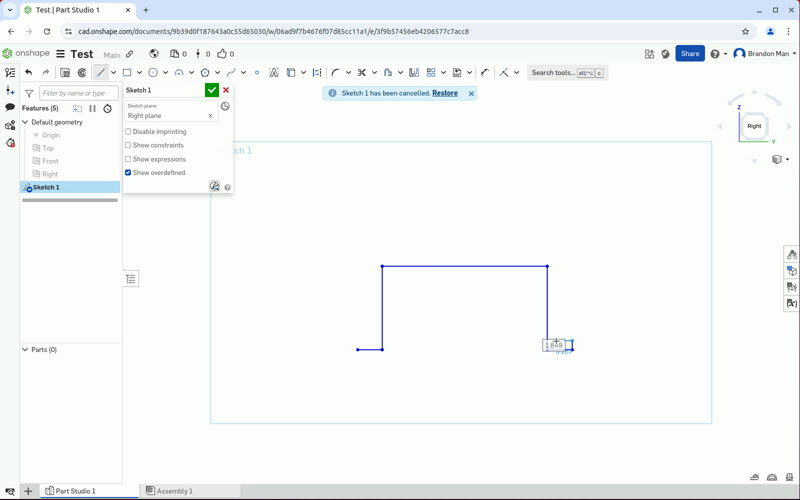
key_down(shift)
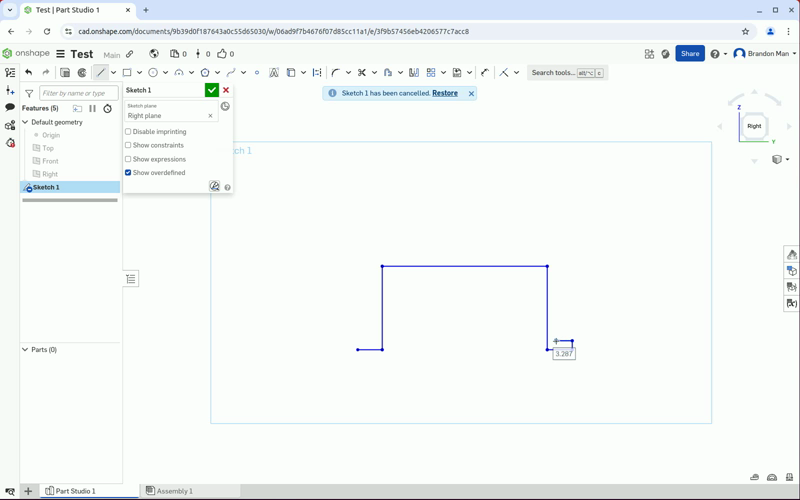
mouse_move(556, 259)
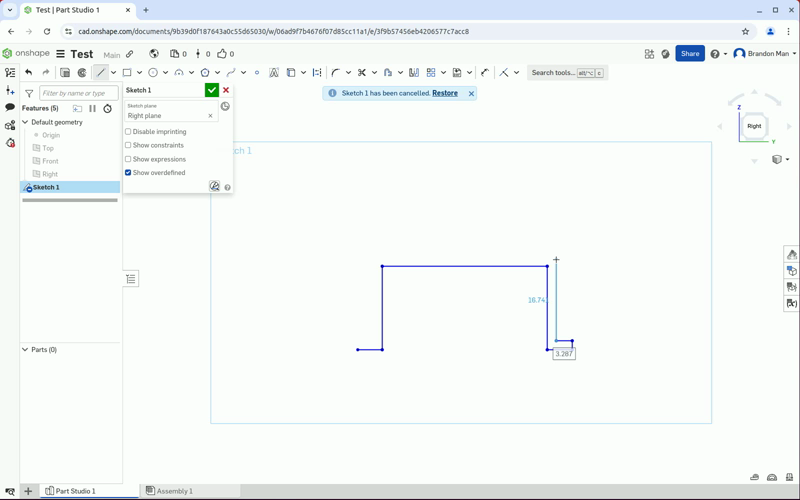
click(556, 259)
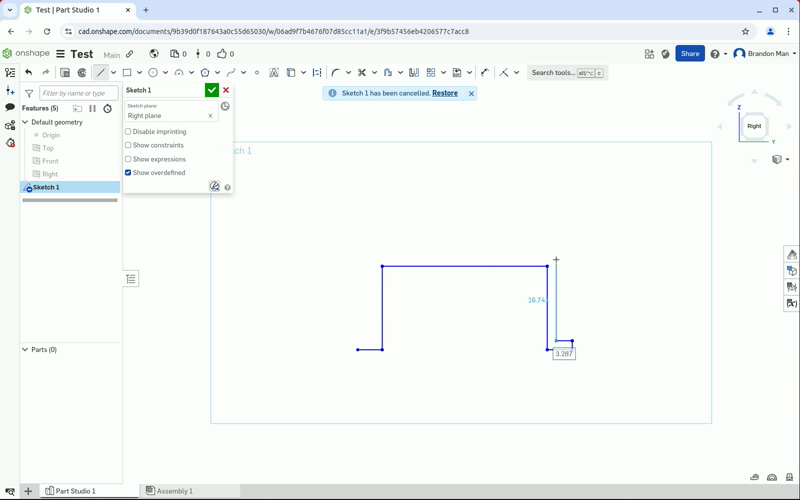
key_up(shift)
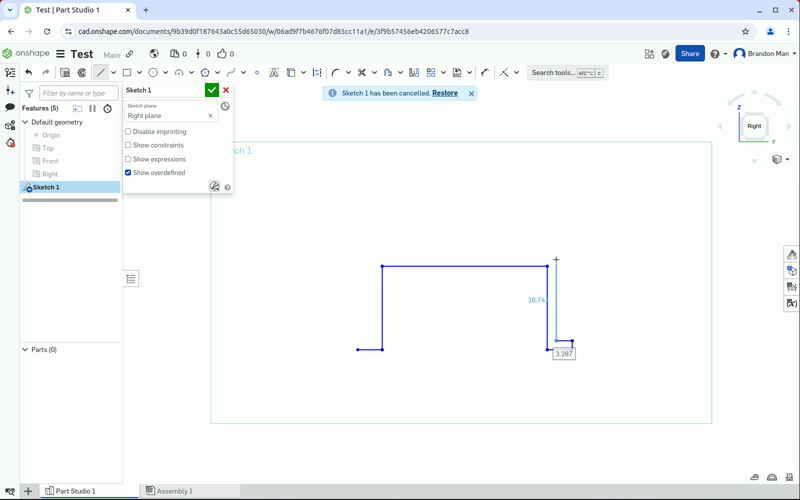
key_down(shift)
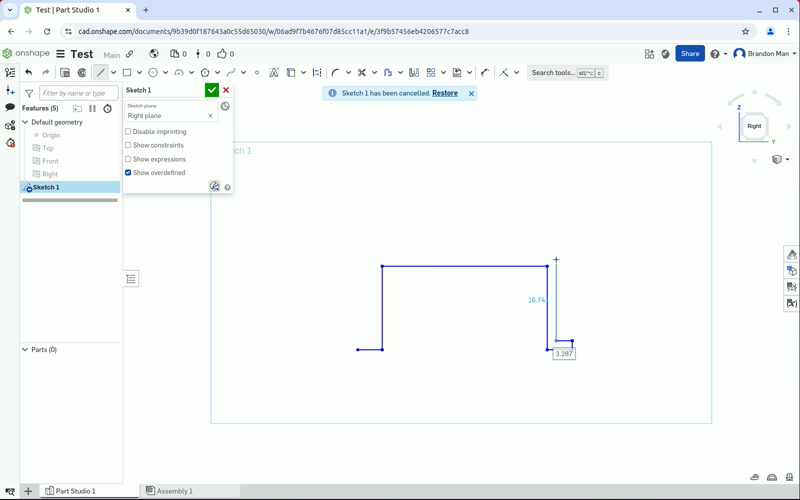
mouse_move(373, 259)
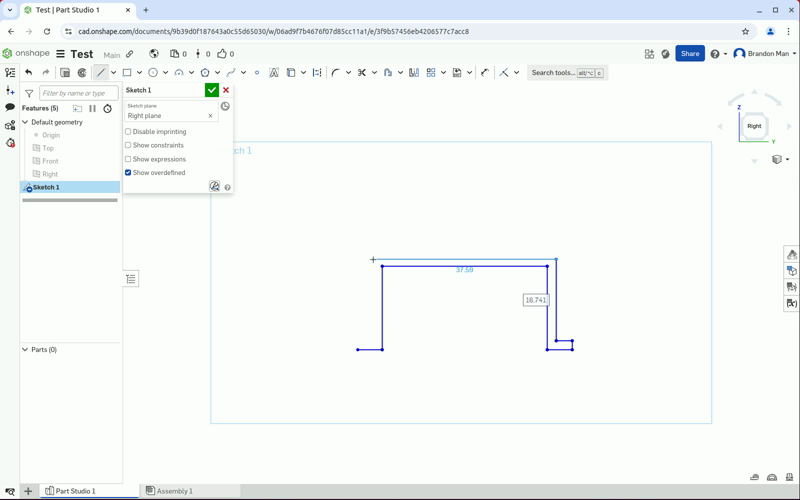
click(373, 259)
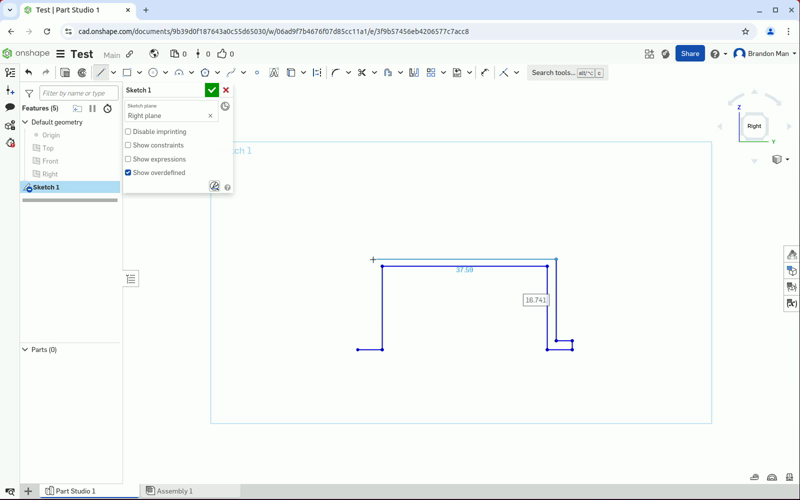
key_up(shift)
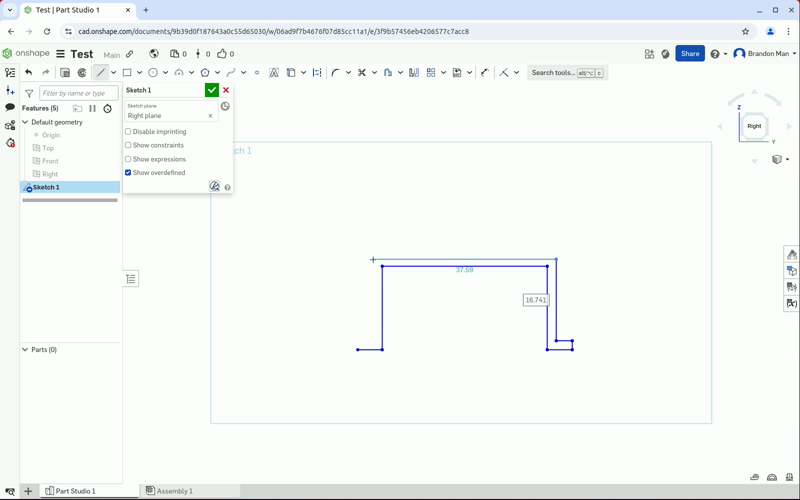
key_down(shift)
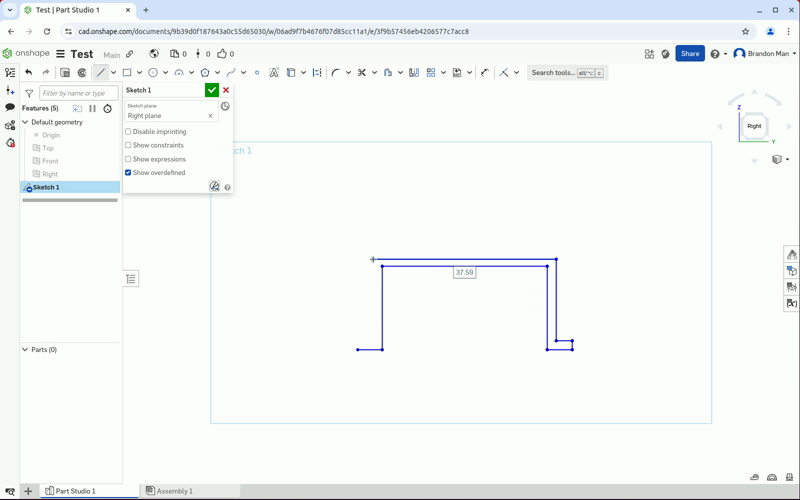
mouse_move(373, 340)
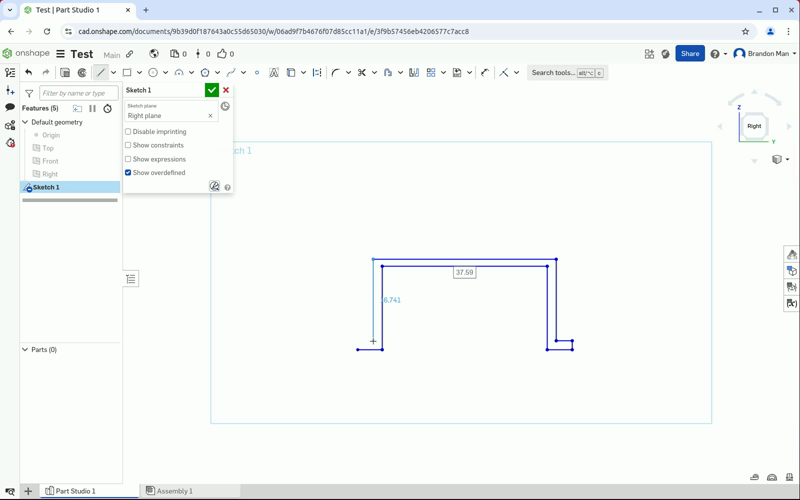
click(373, 340)
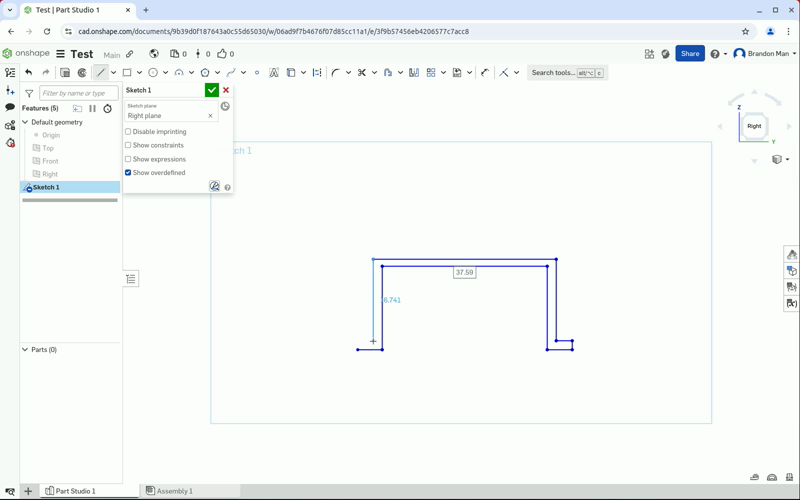
key_up(shift)
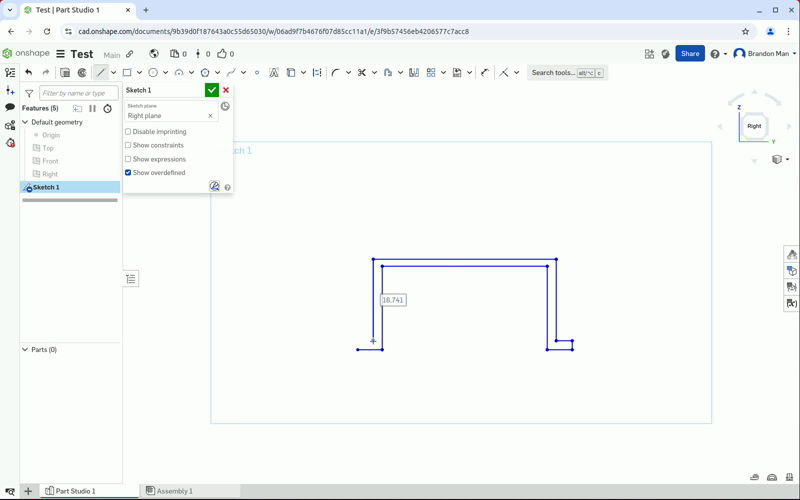
key_down(shift)
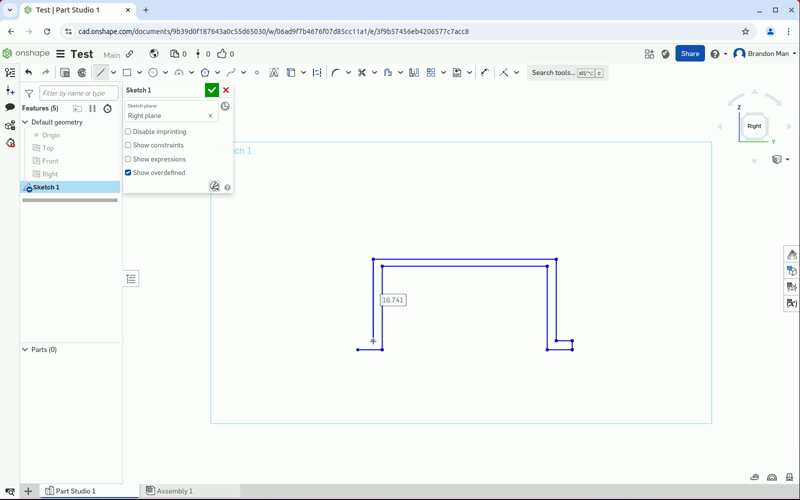
mouse_move(403, 340)
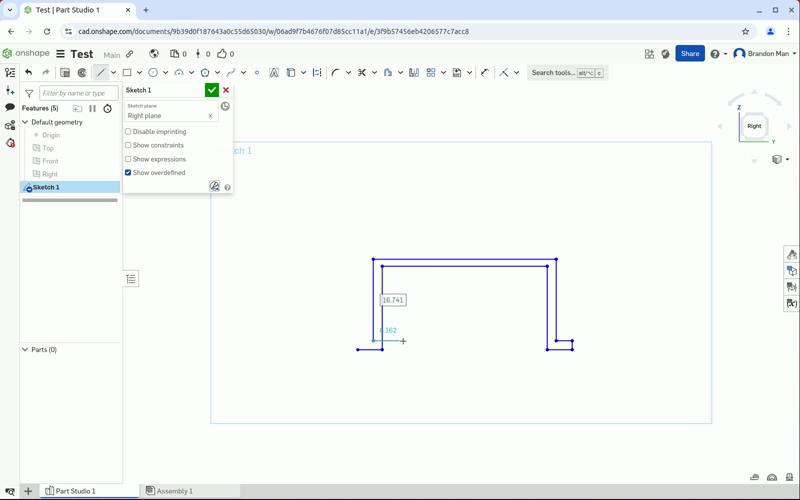
mouse_move(357, 340)
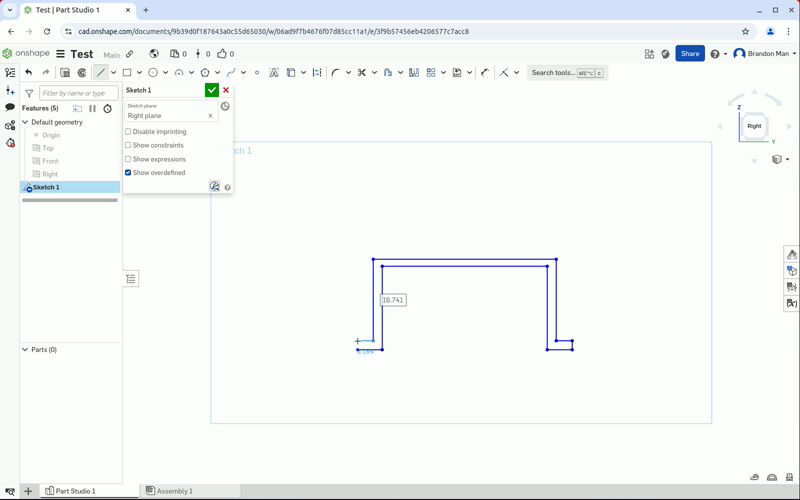
click(357, 340)
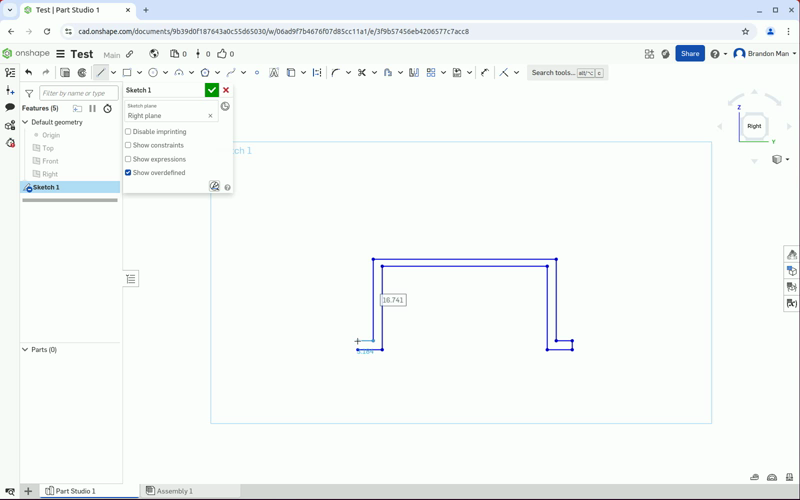
key_up(shift)
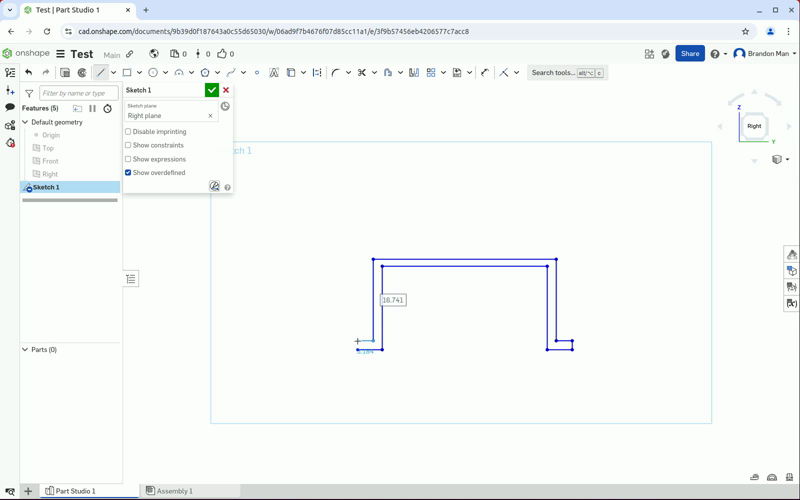
mouse_move(387, 340)
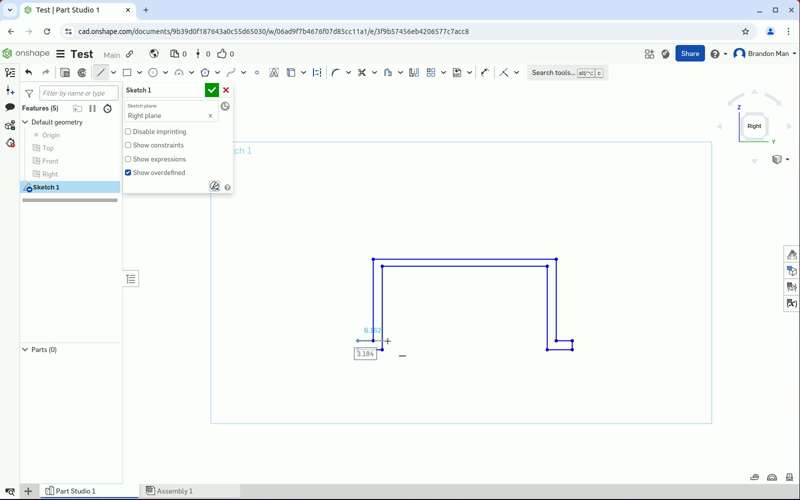
key_down(shift)
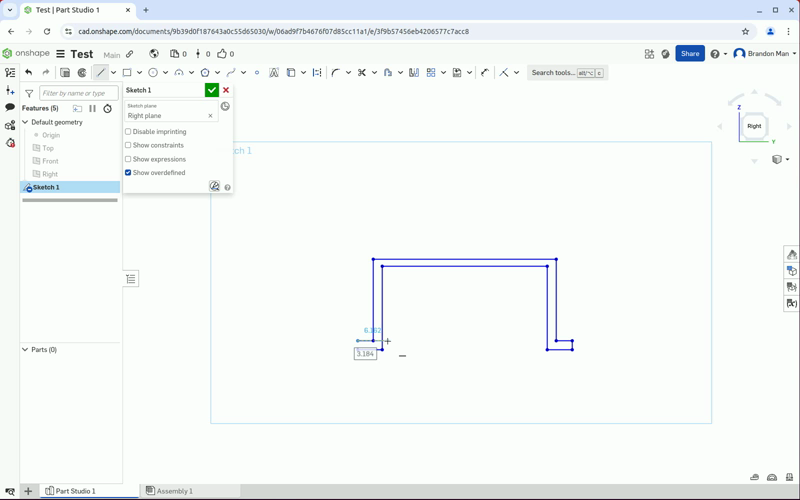
mouse_move(357, 349)
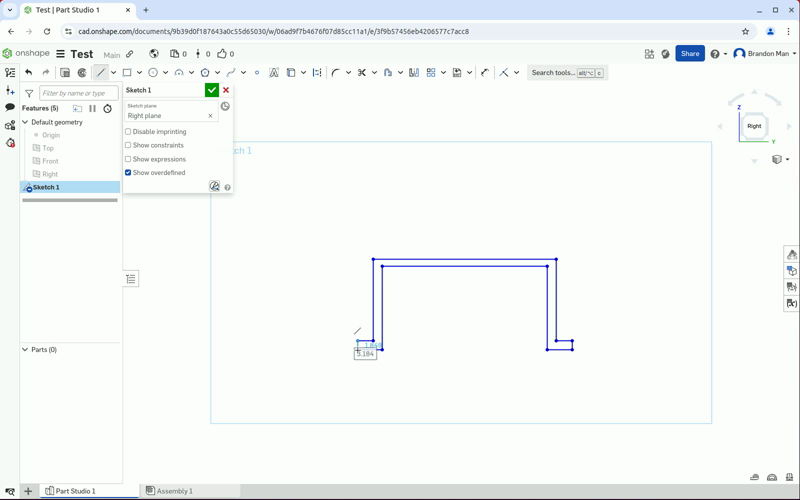
key_up(shift)
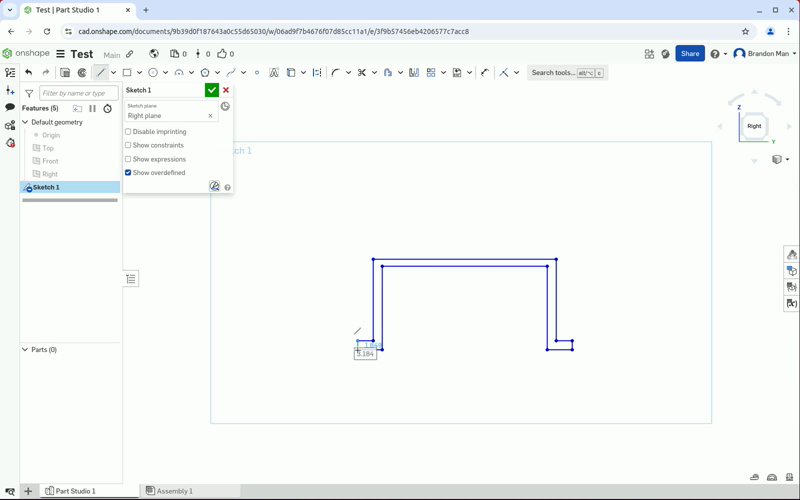
click(357, 349)
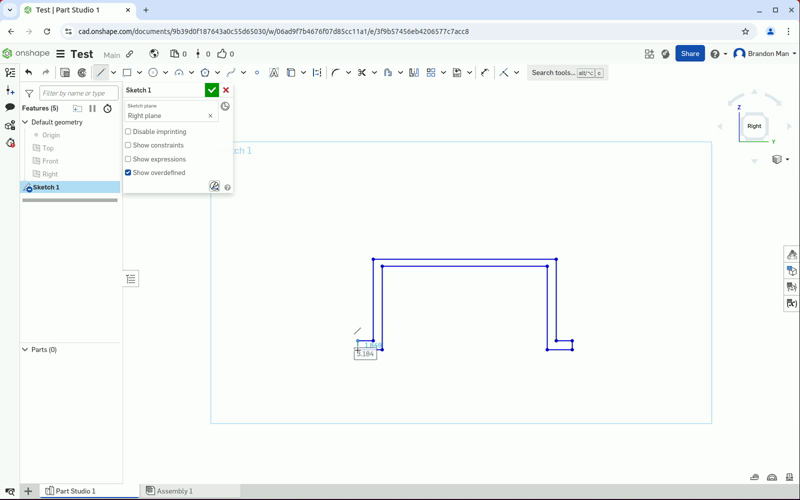
key(esc)
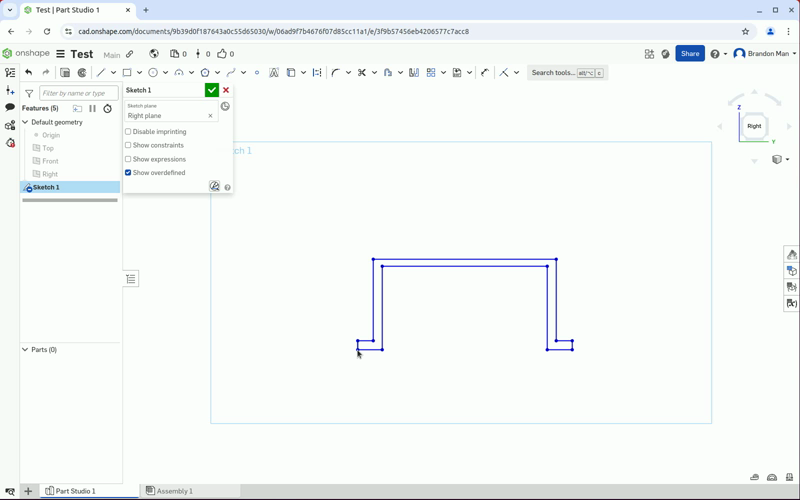
mouse_move(419, 263)
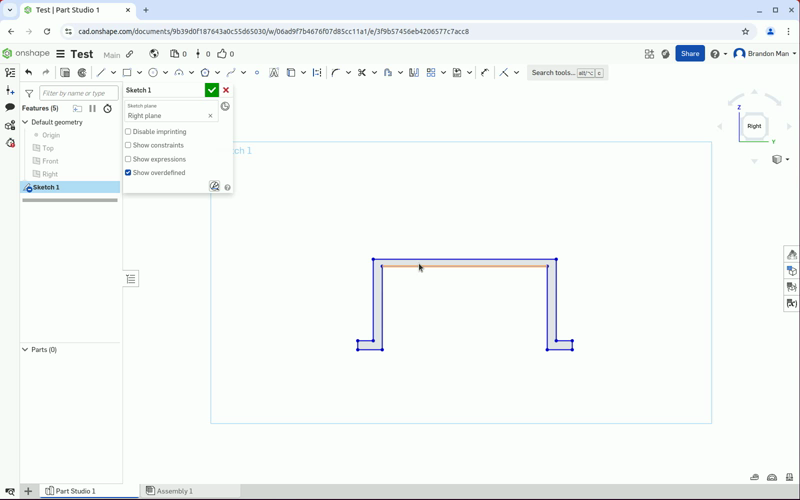
click(419, 263)
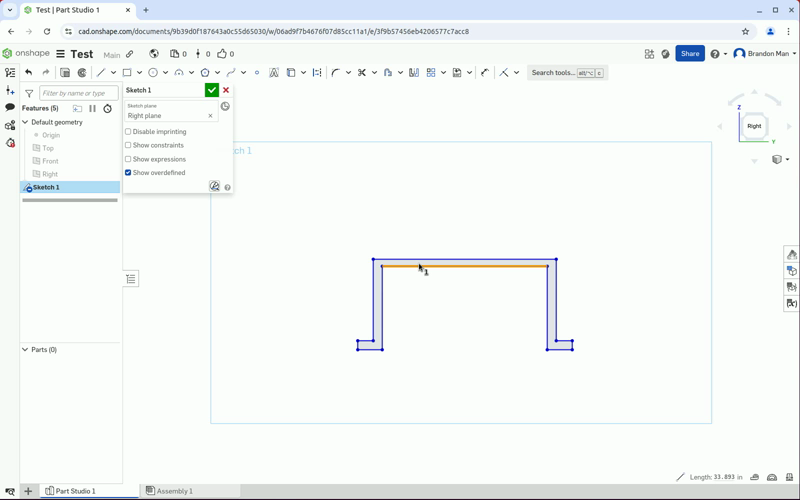
mouse_move(73, 352)
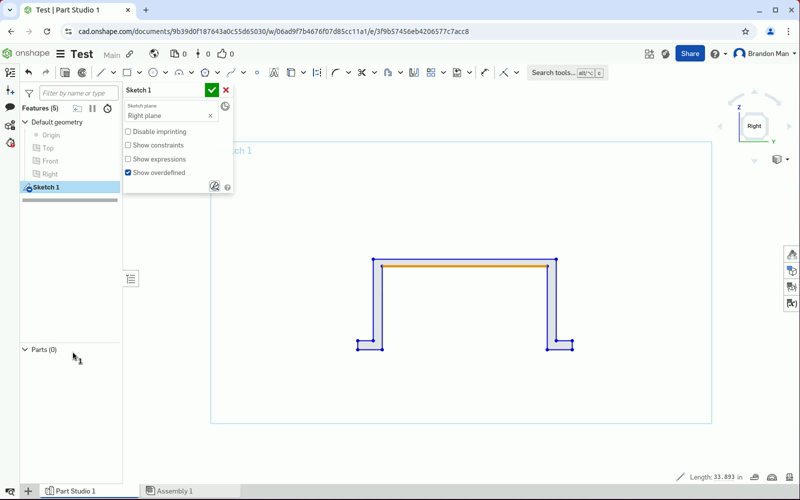
key(shift+y)
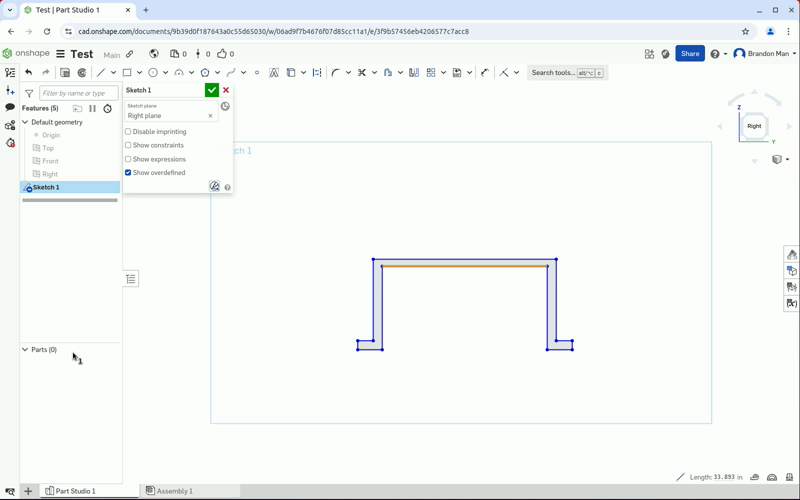
key(shift+e)
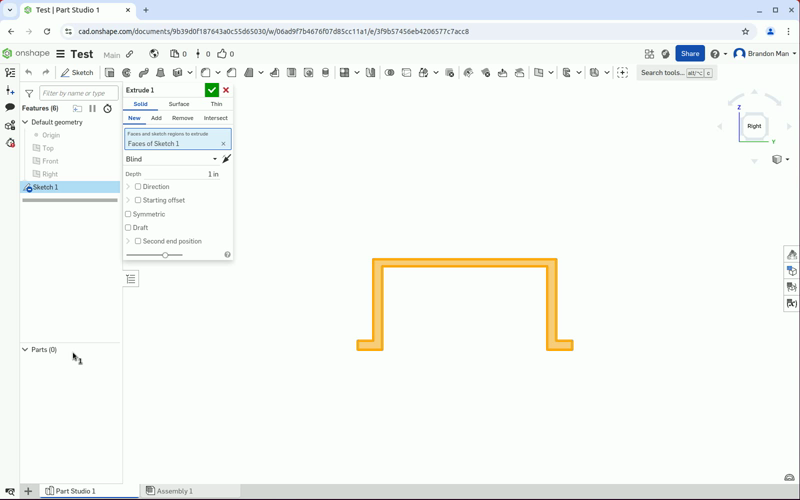
mouse_move(143, 106)
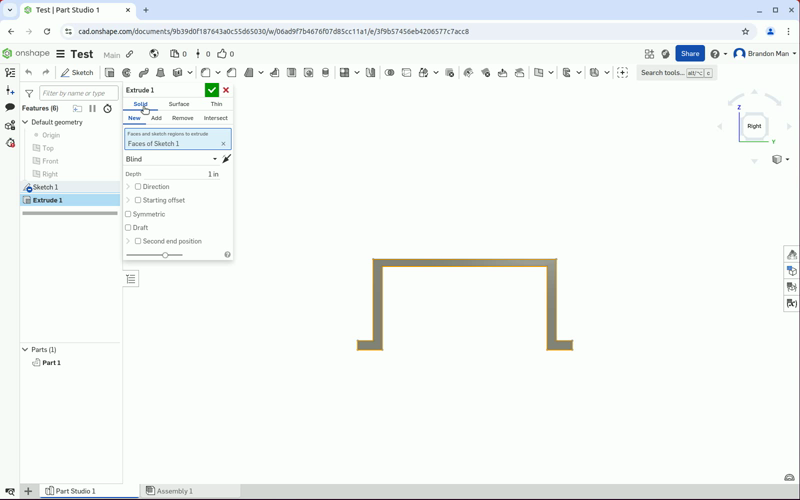
click(143, 106)
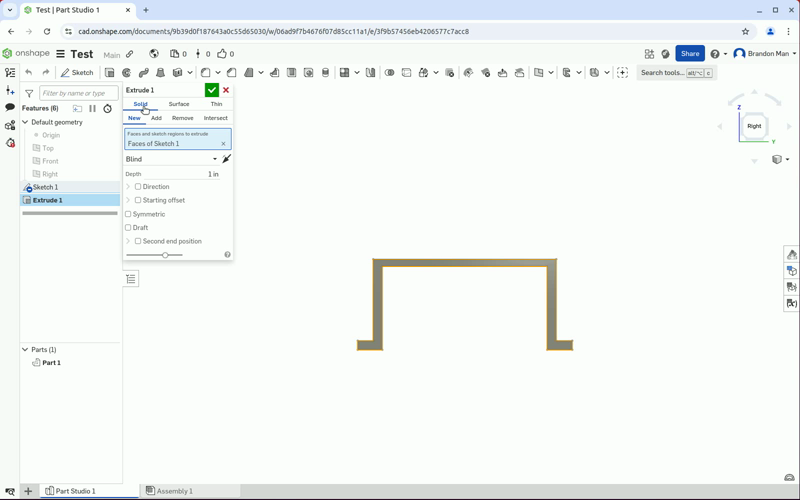
mouse_move(137, 120)
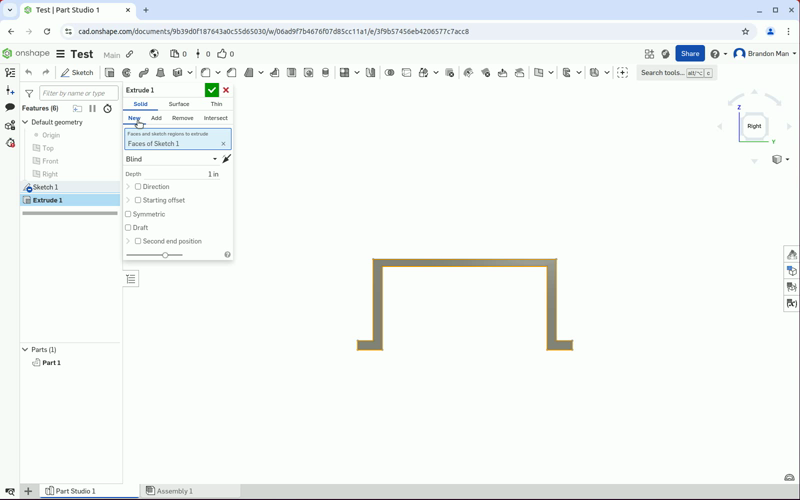
click(137, 120)
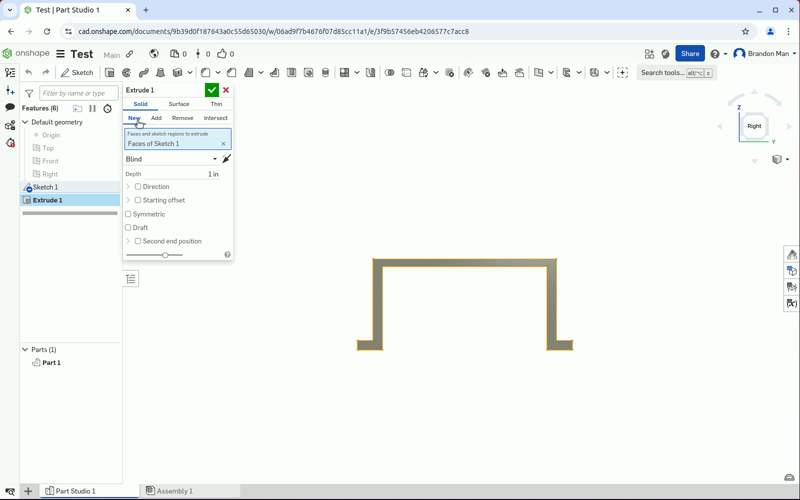
key(tab, 4)
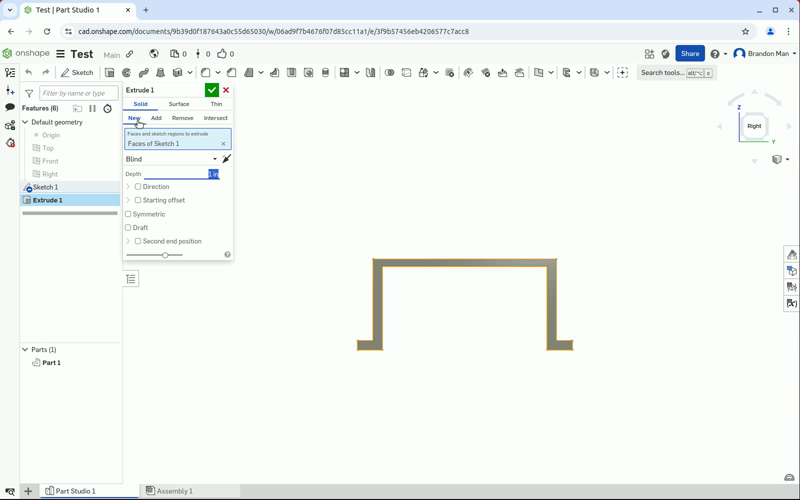
text(4.333)
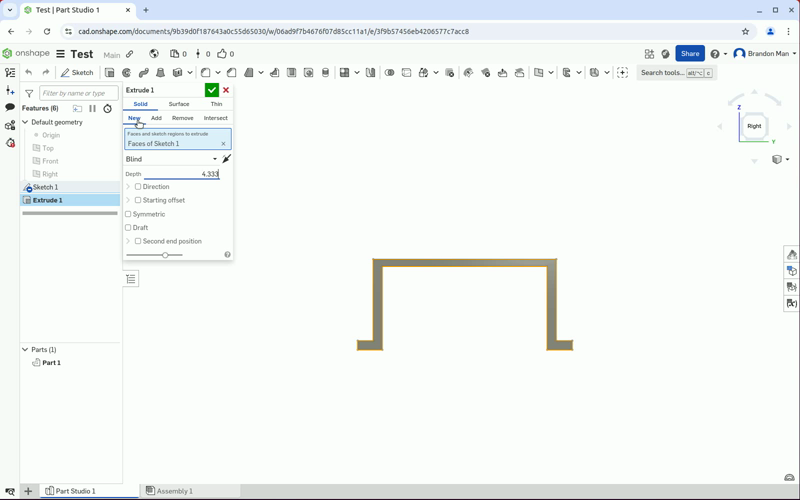
key(enter)
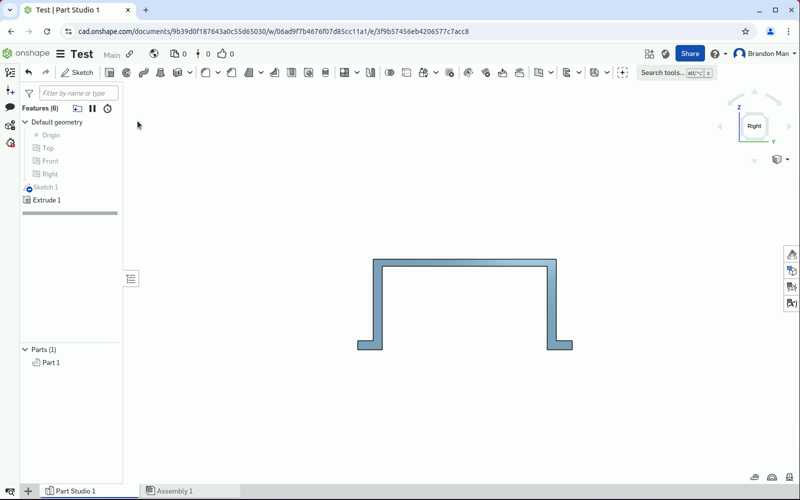
key(shift+h)
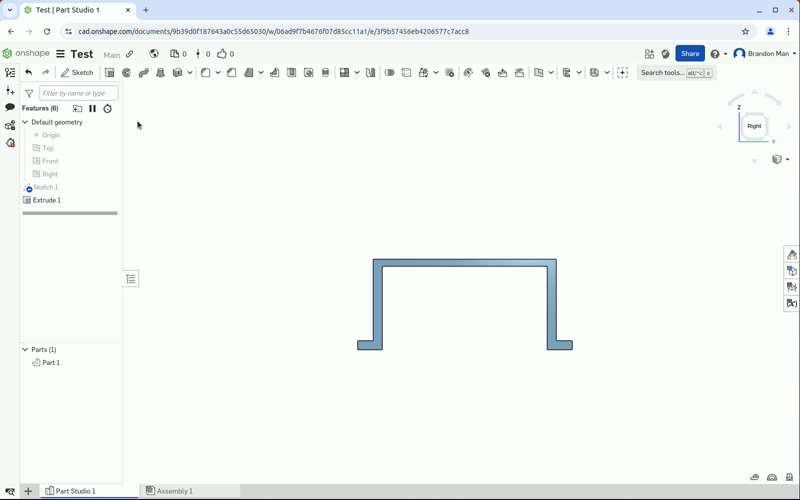
key(shift+h)
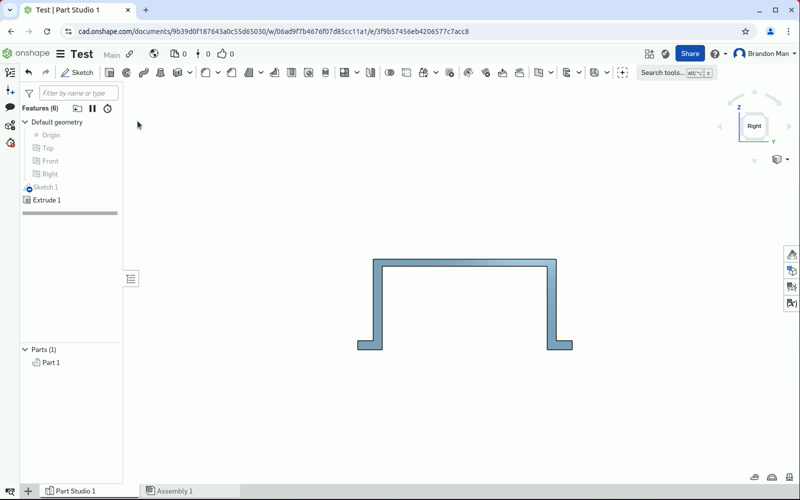
mouse_move(73, 189)
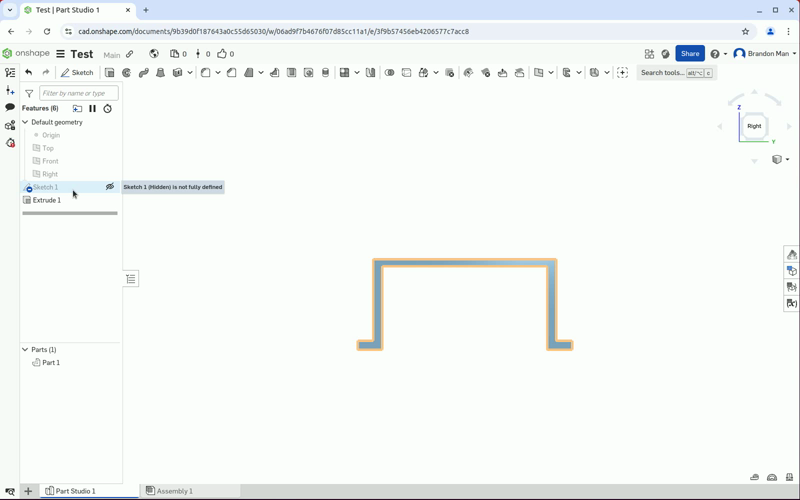
click(73, 189)
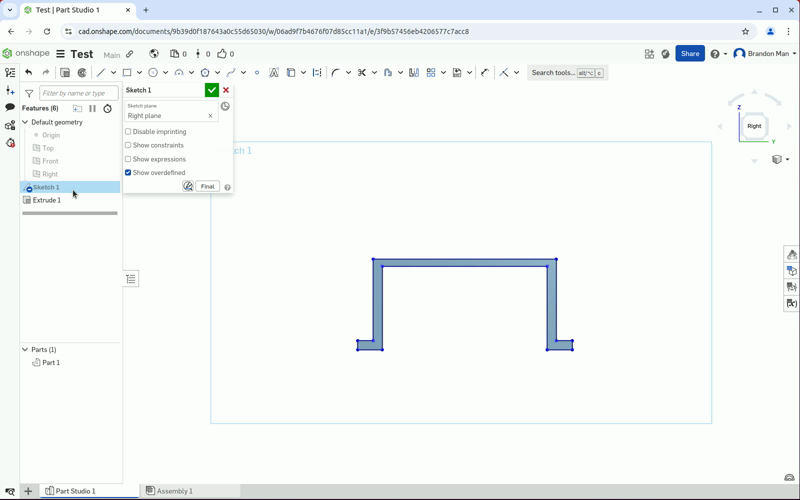
mouse_move(229, 92)
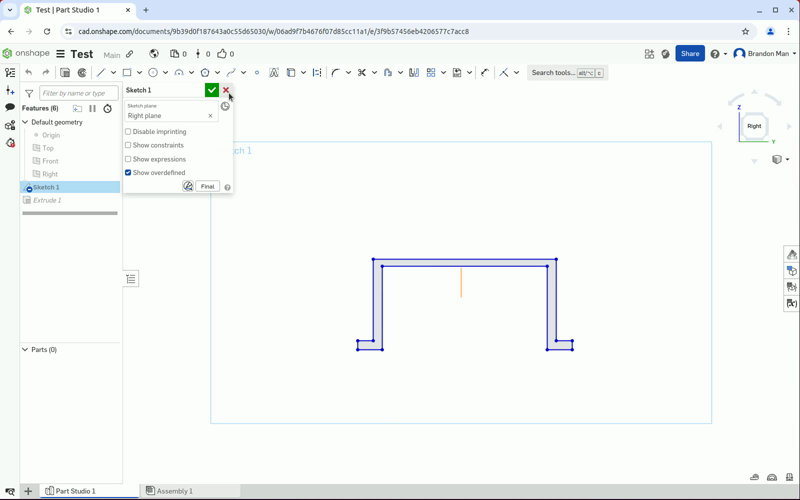
click(229, 92)
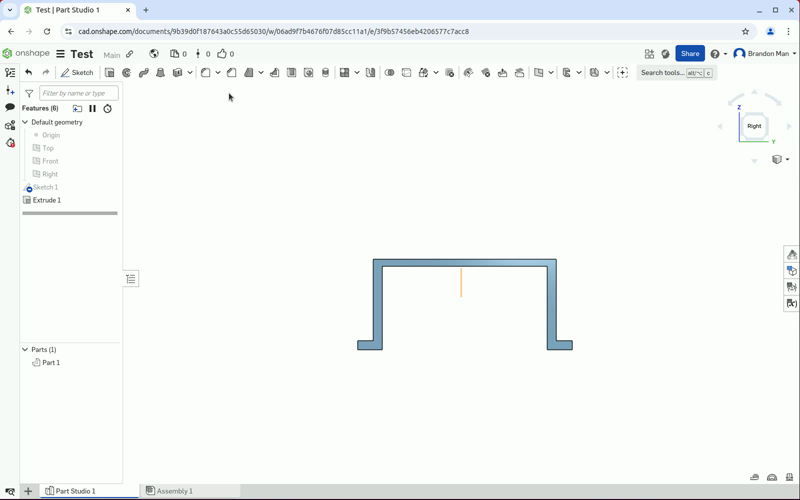
mouse_move(73, 352)
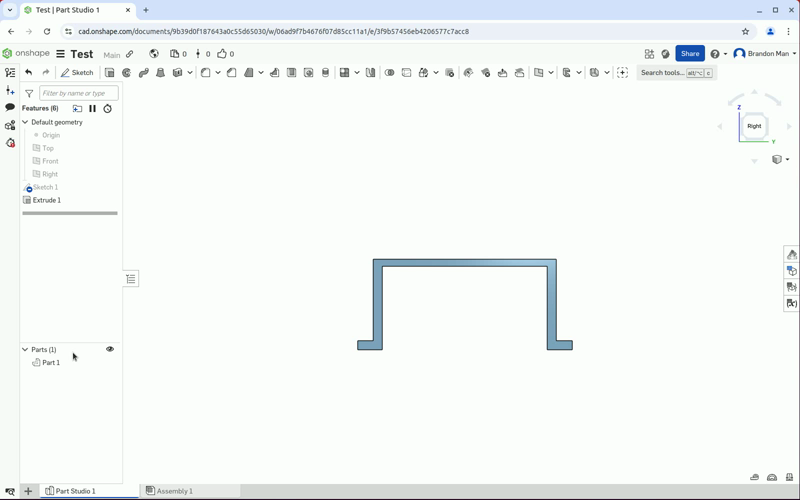
key(y)
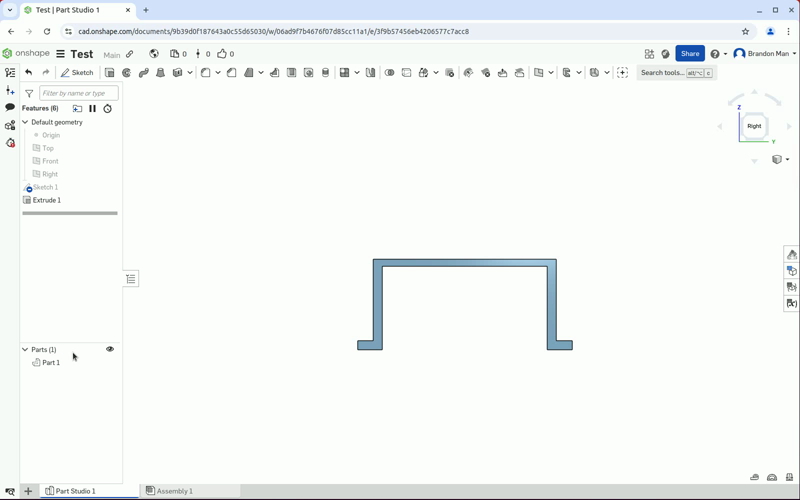
key(shift+p)
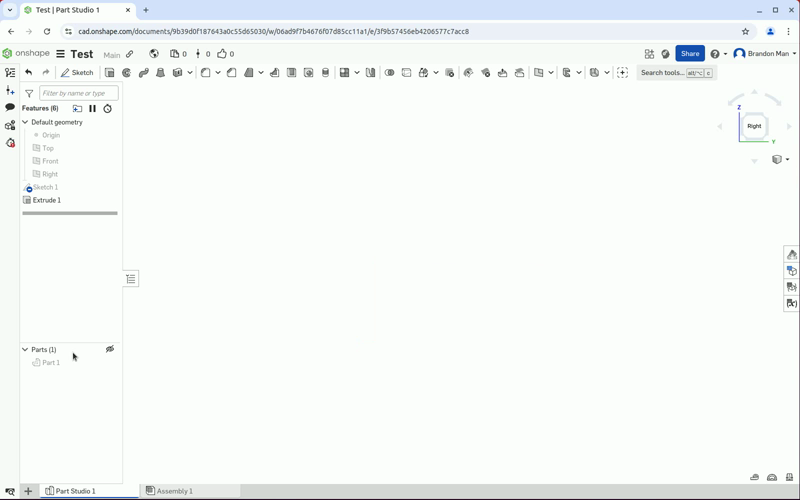
key(space)
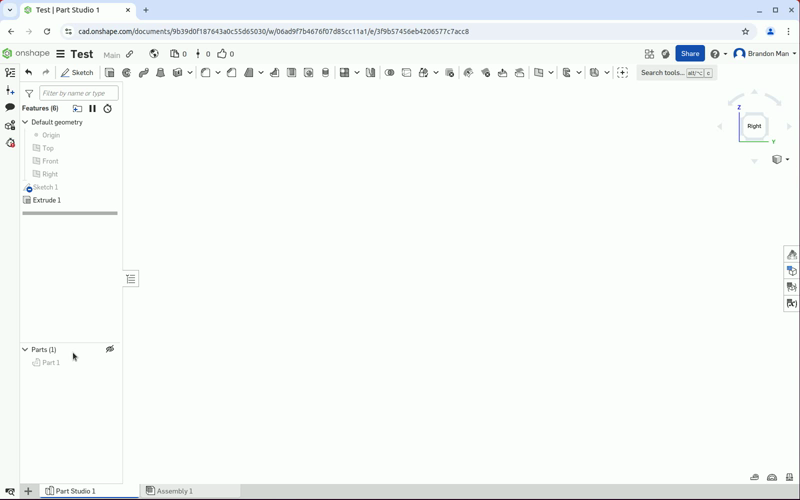
key_down(shift)
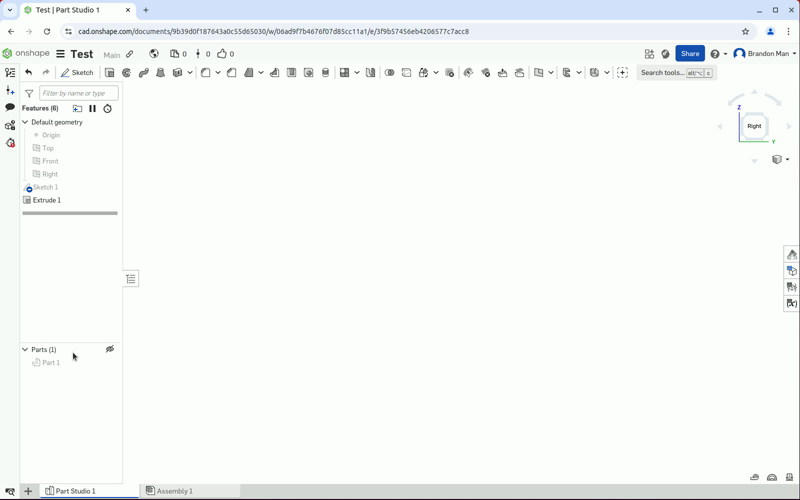
key(right)
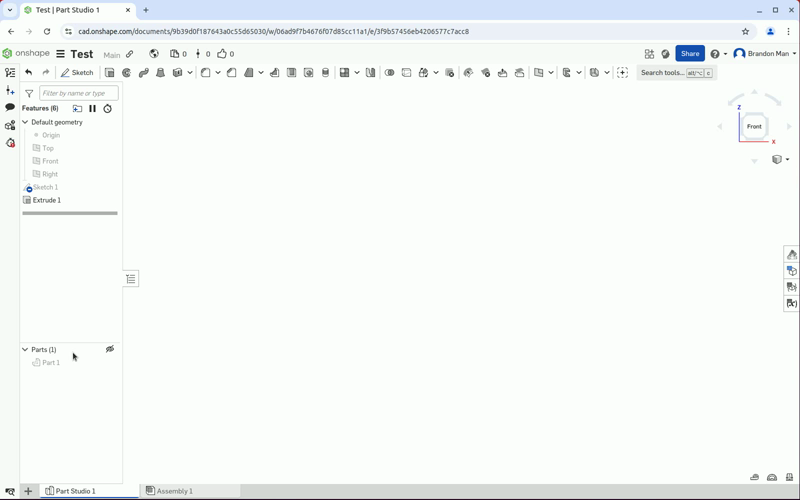
key_up(shift)
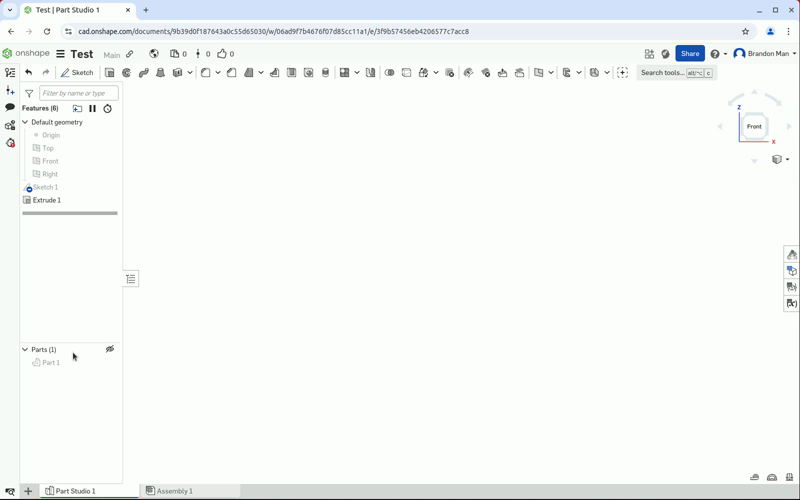
key(space)
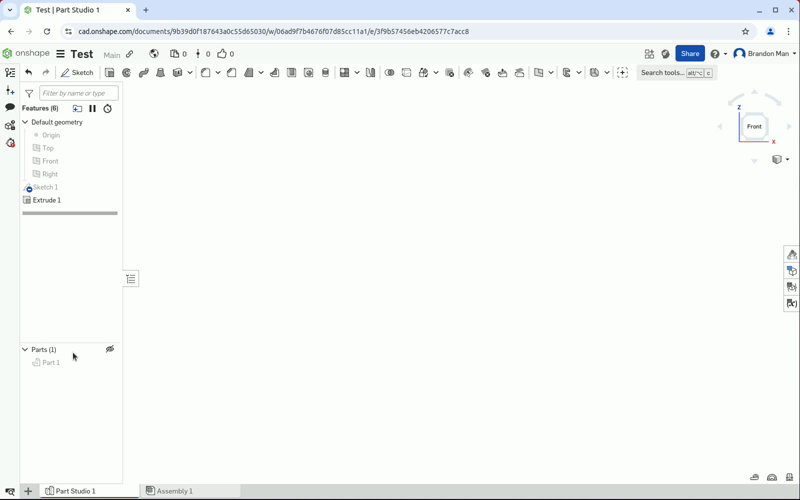
key_down(shift)
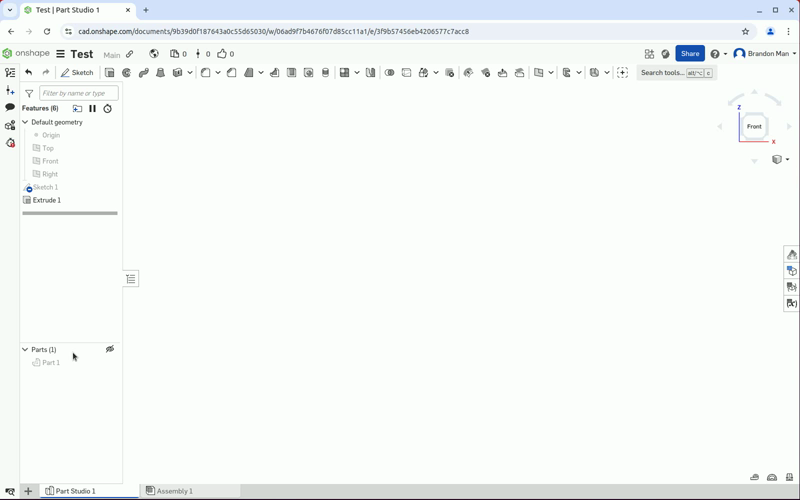
key(down)
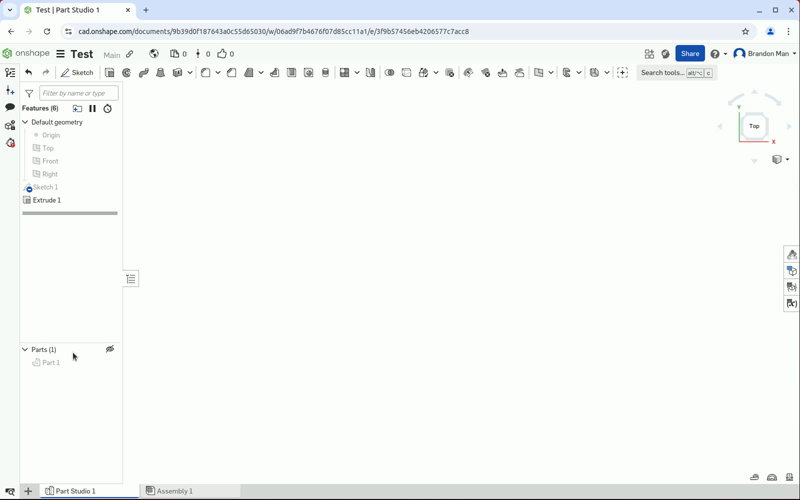
key_up(shift)
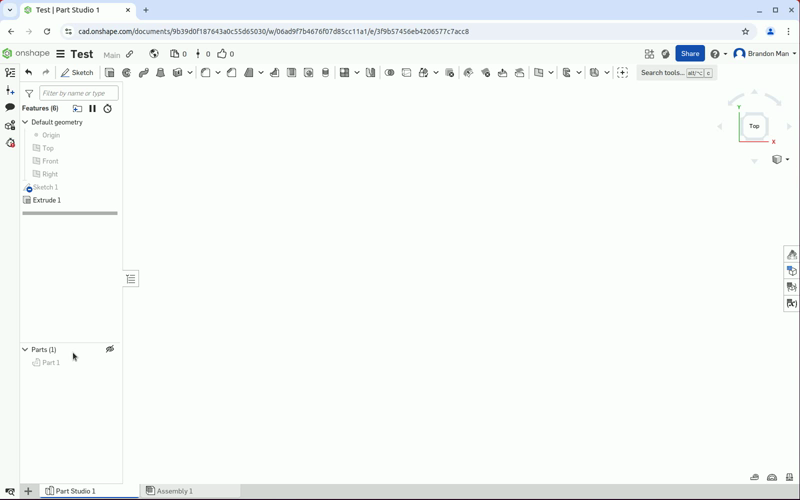
mouse_move(73, 352)
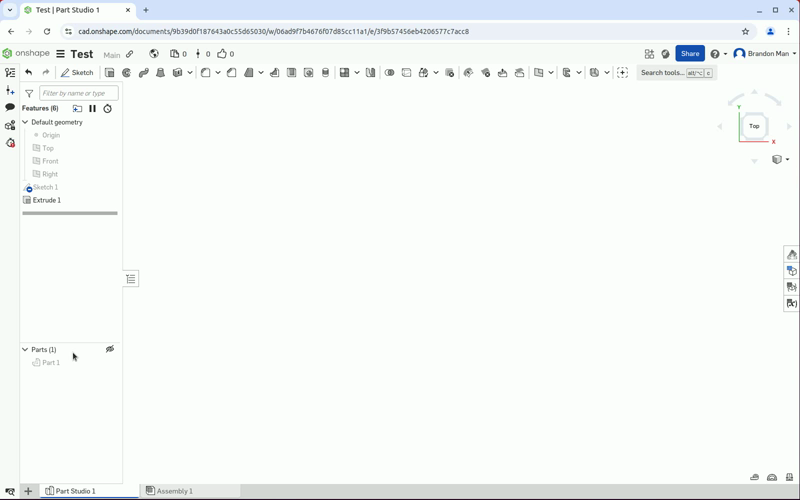
key(shift+y)
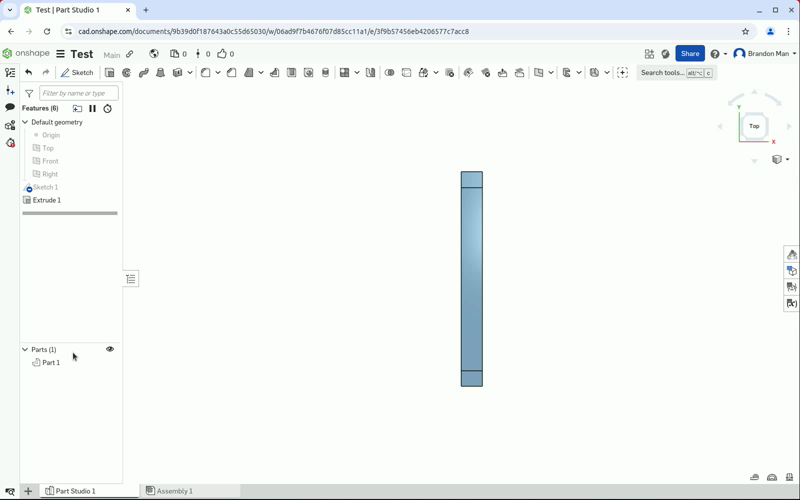
mouse_move(541, 75)
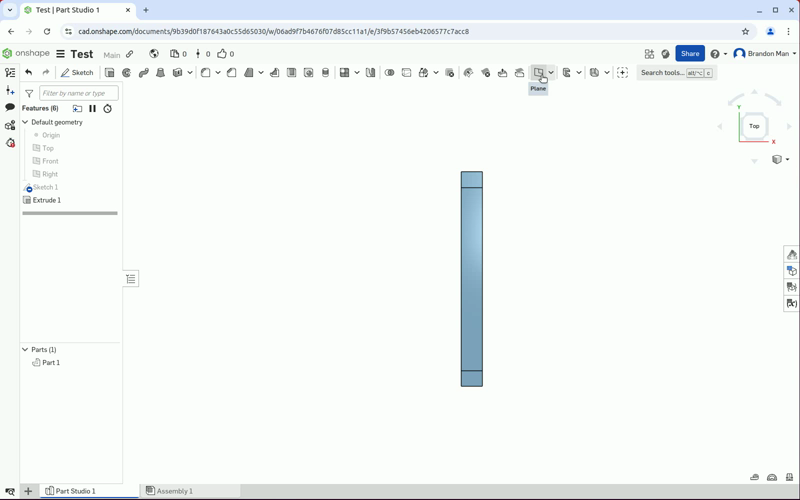
click(541, 75)
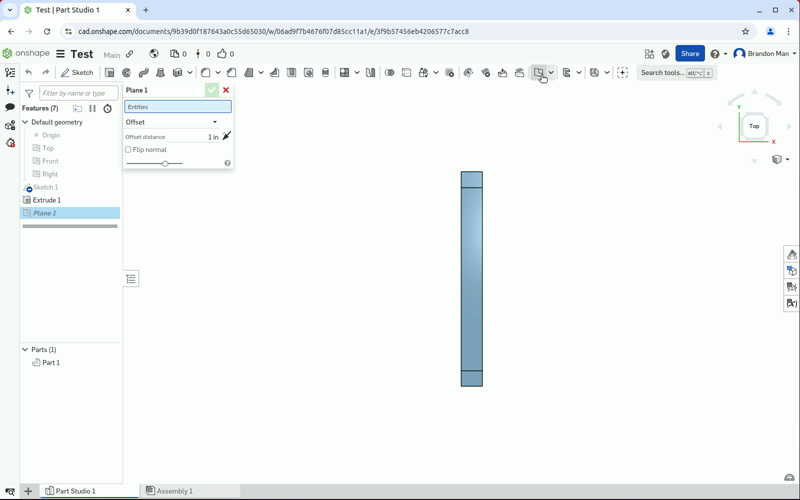
mouse_move(73, 150)
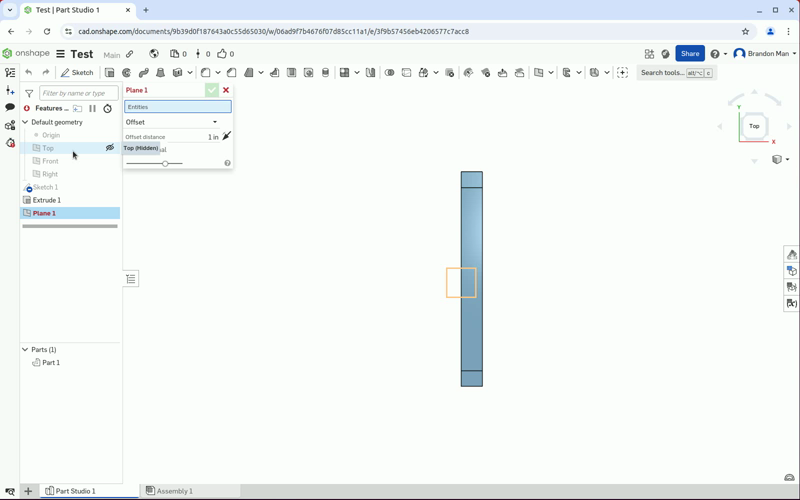
click(73, 150)
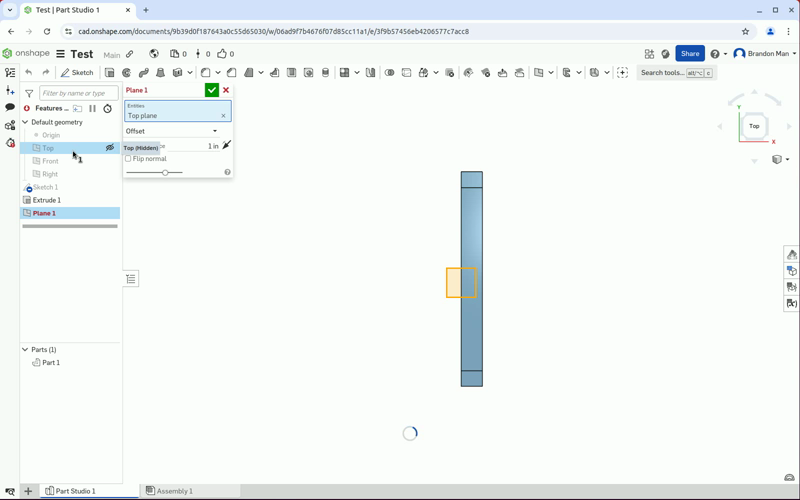
key(tab, 2)
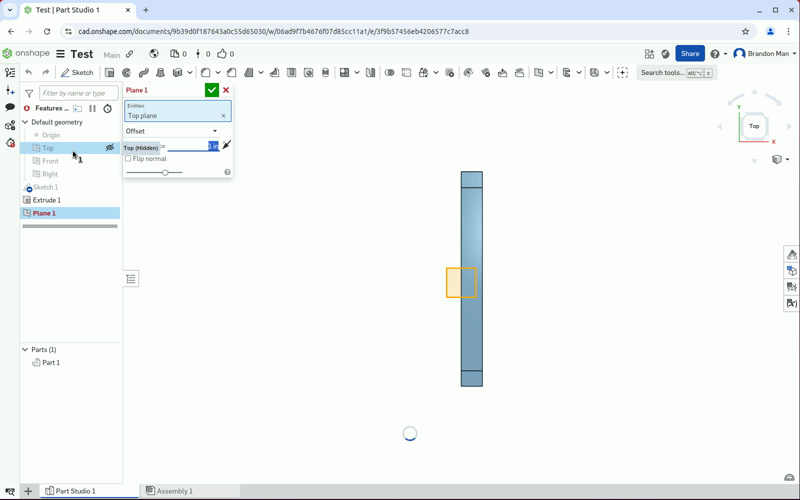
text(11.801)
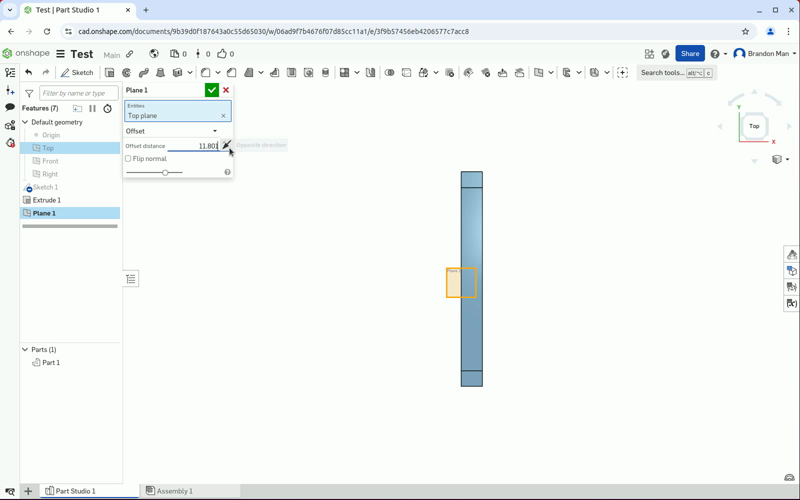
mouse_move(229, 147)
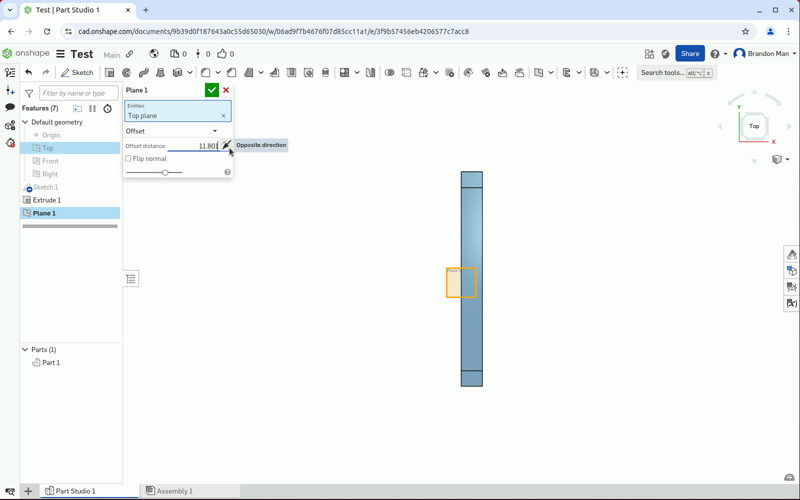
click(229, 147)
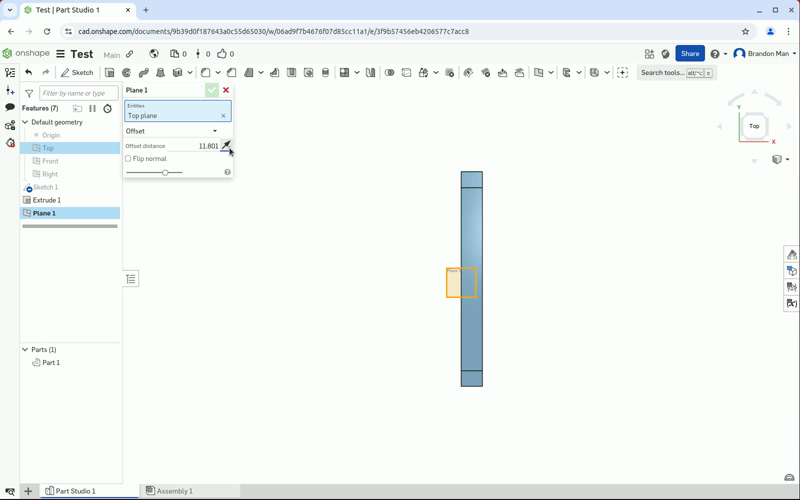
key(enter, 2)
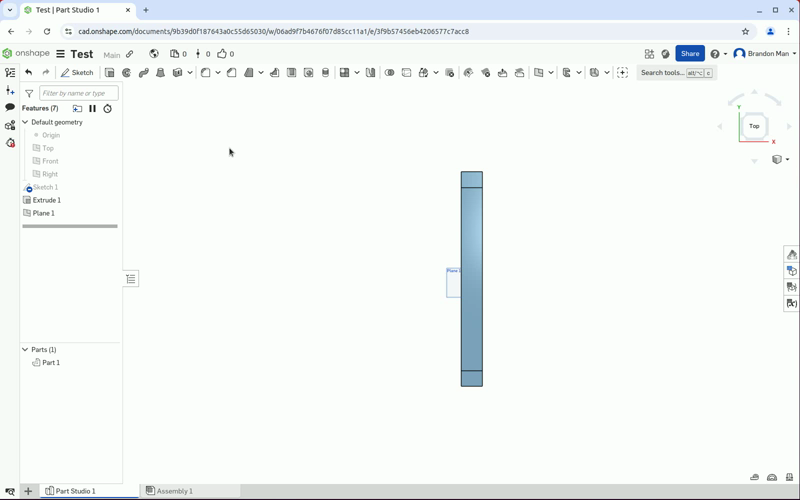
key(shift+s)
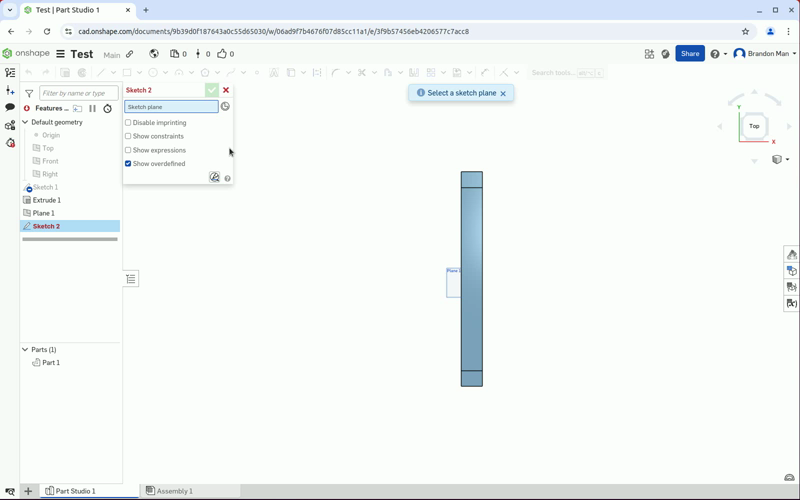
mouse_move(73, 215)
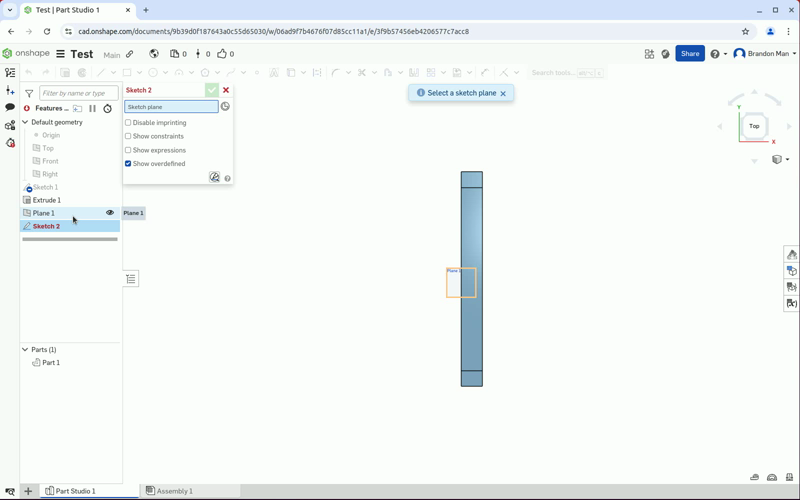
click(73, 215)
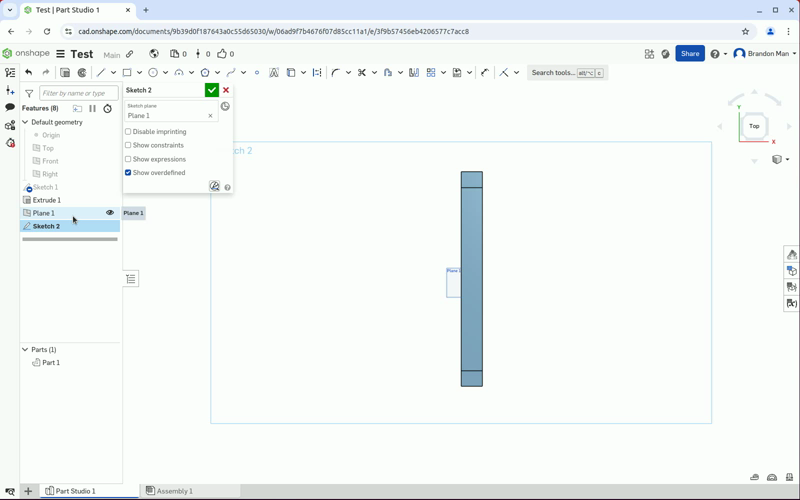
mouse_move(73, 352)
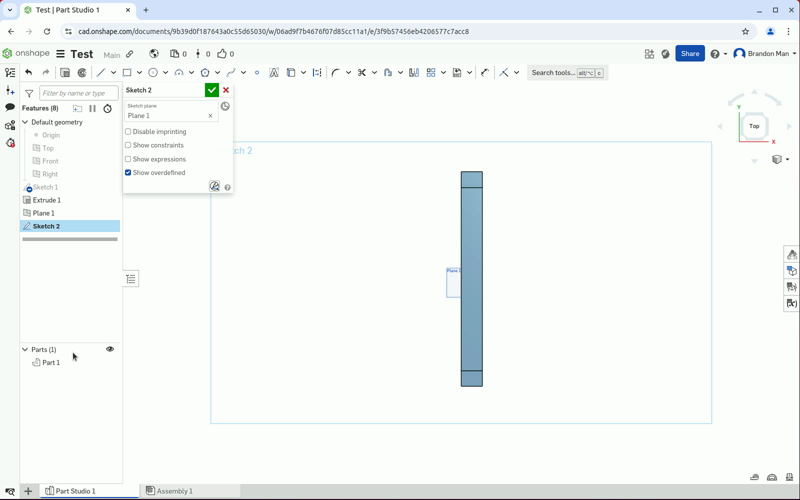
key(y)
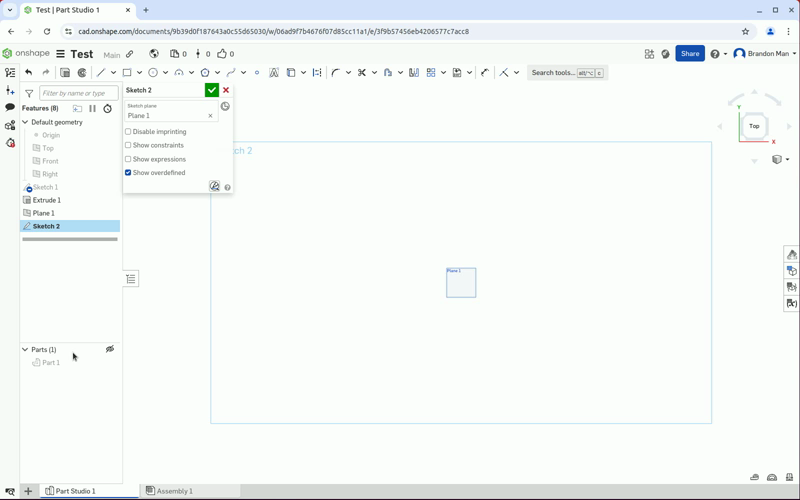
key(c)
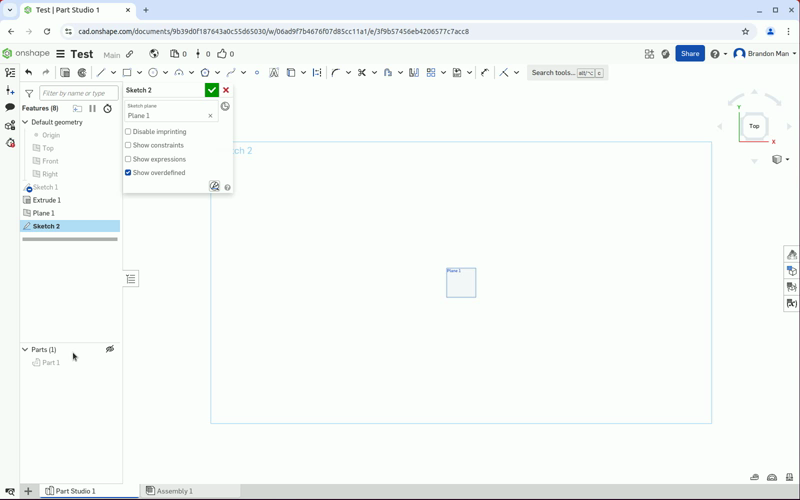
key_down(shift)
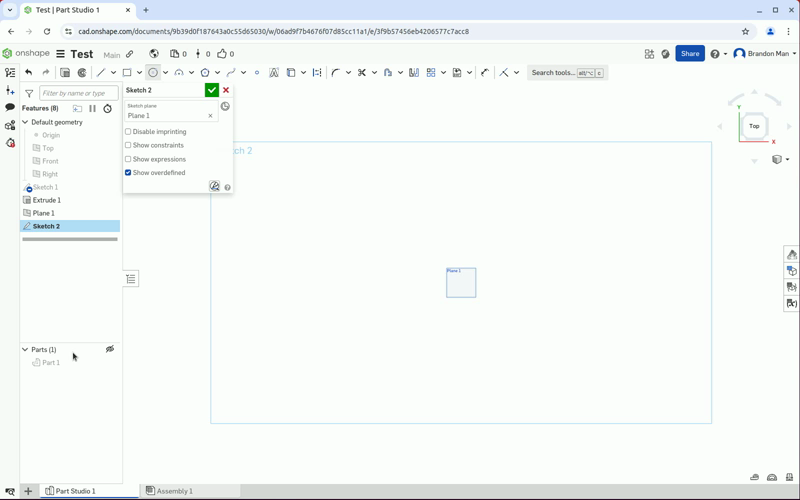
mouse_move(471, 178)
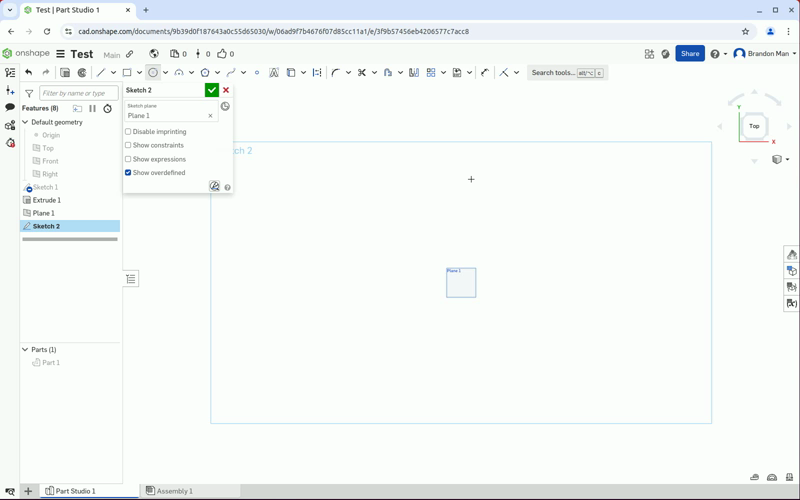
click(471, 178)
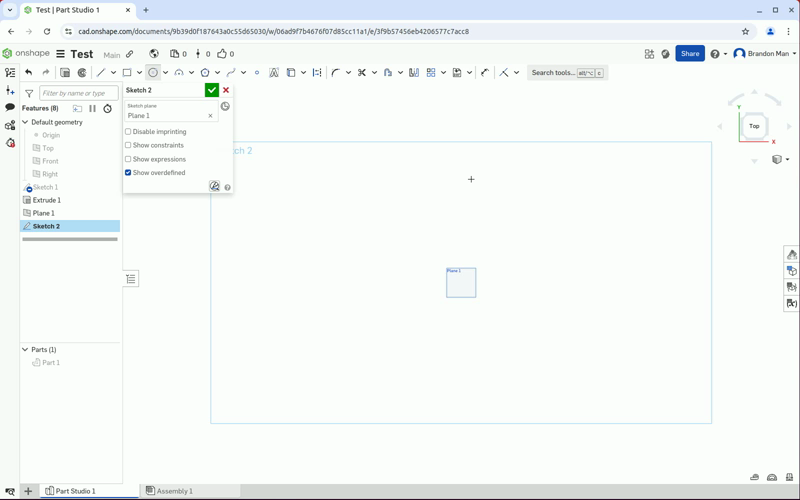
key_up(shift)
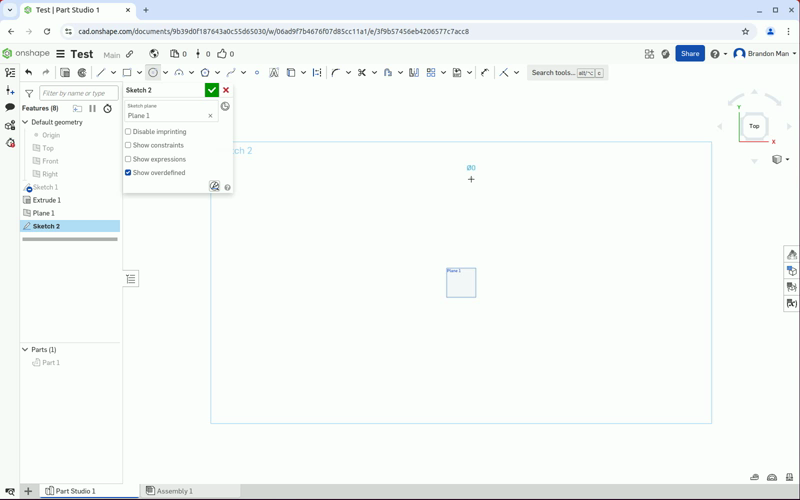
mouse_move(476, 178)
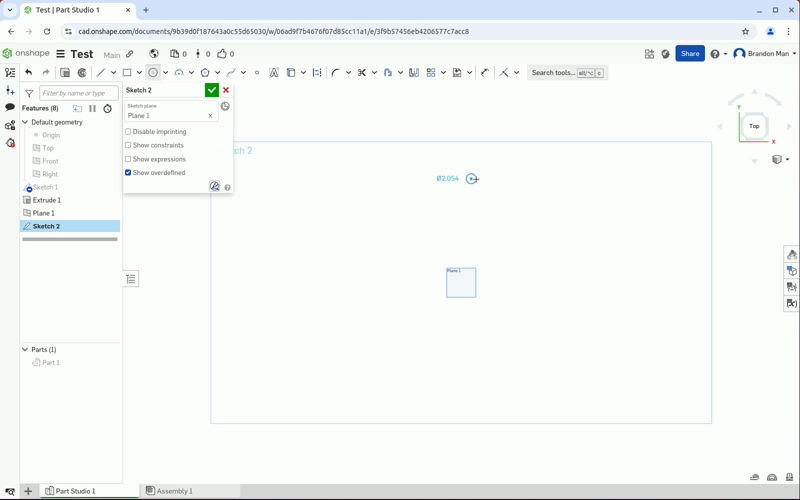
click(476, 178)
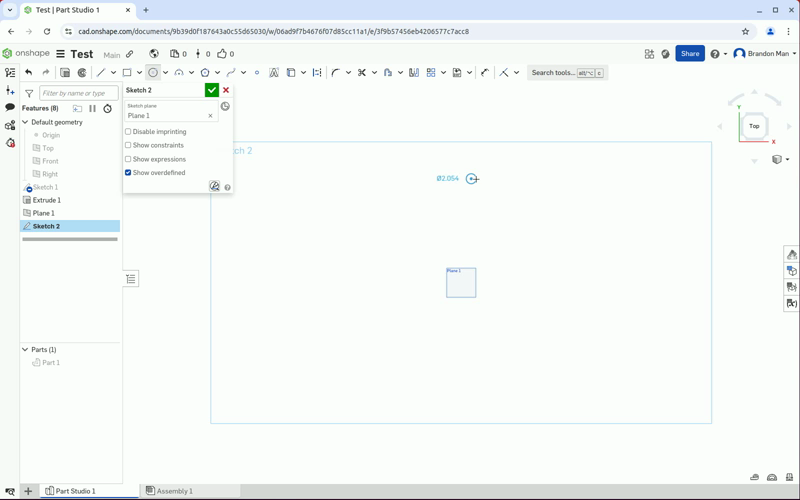
key(esc)
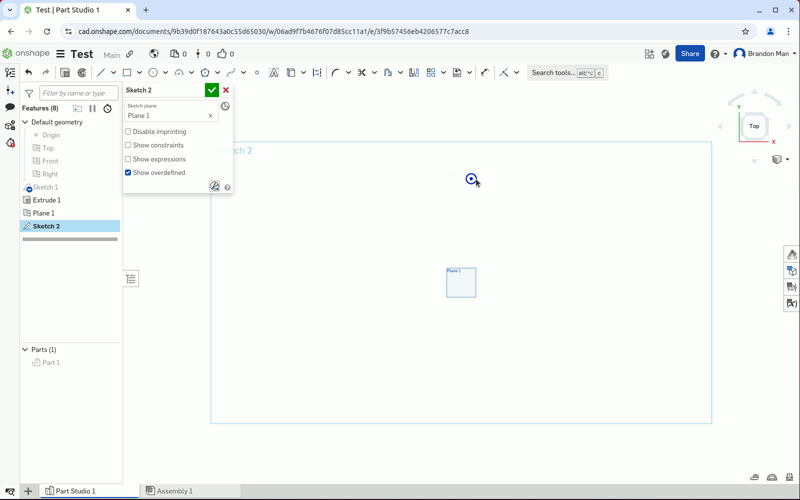
mouse_move(471, 180)
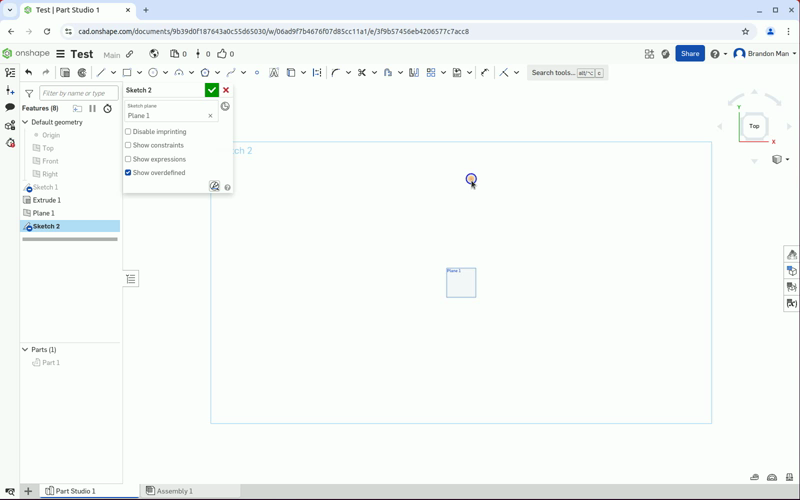
scroll(6)
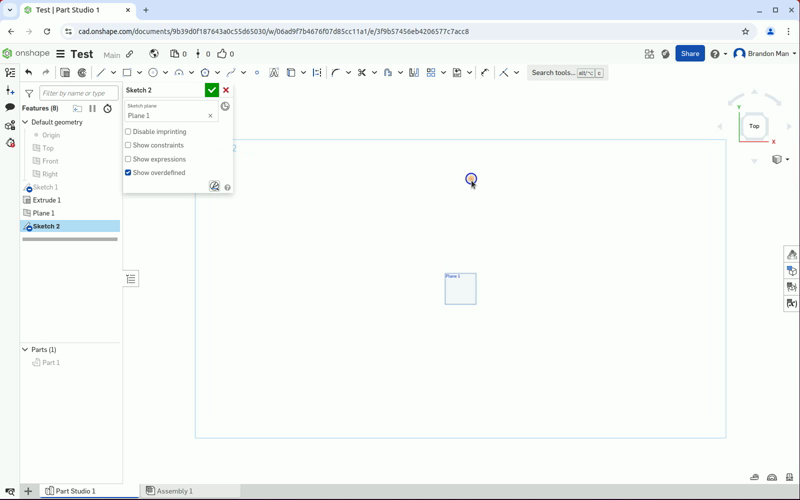
scroll(6)
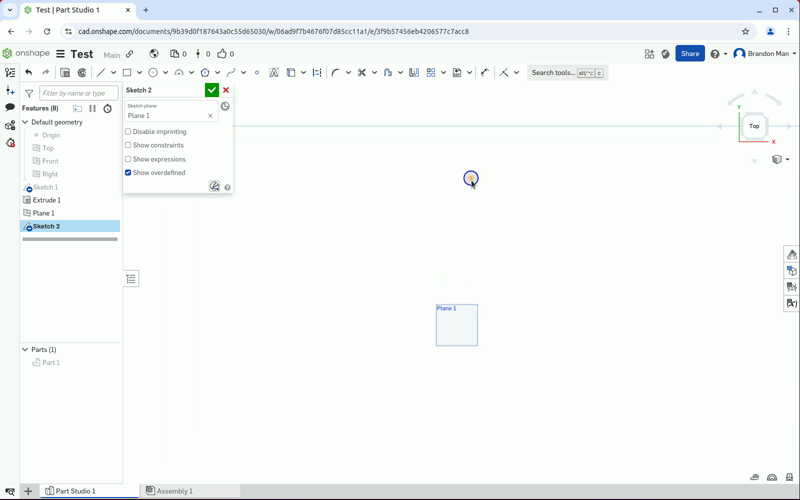
scroll(6)
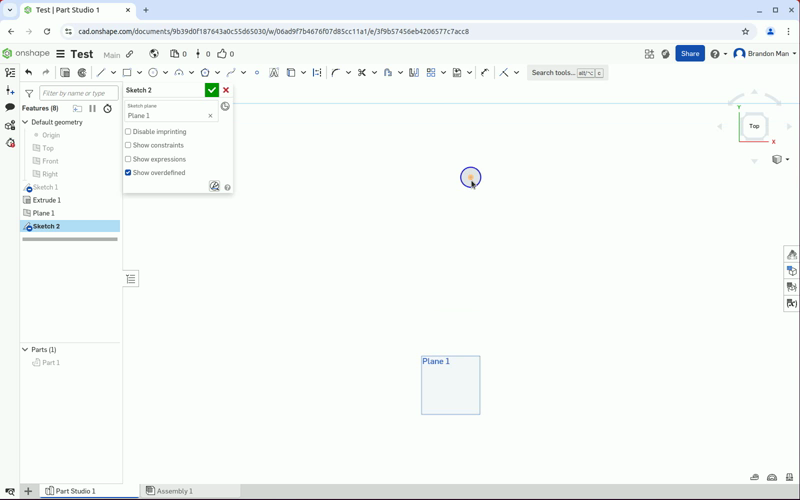
scroll(6)
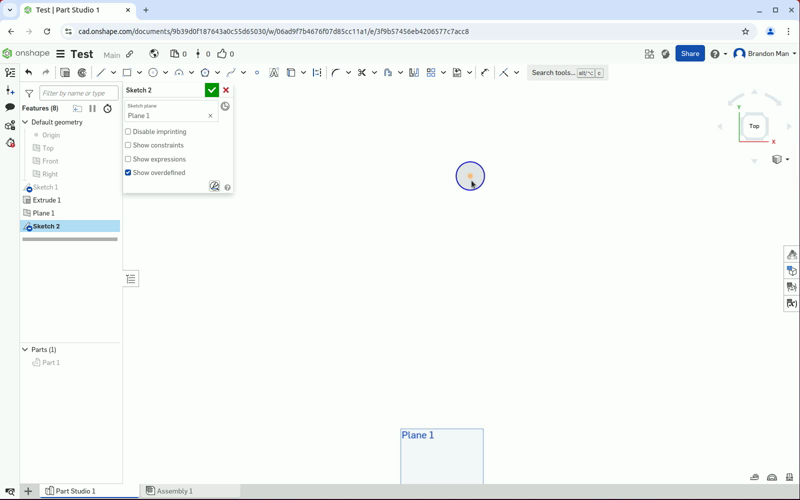
scroll(6)
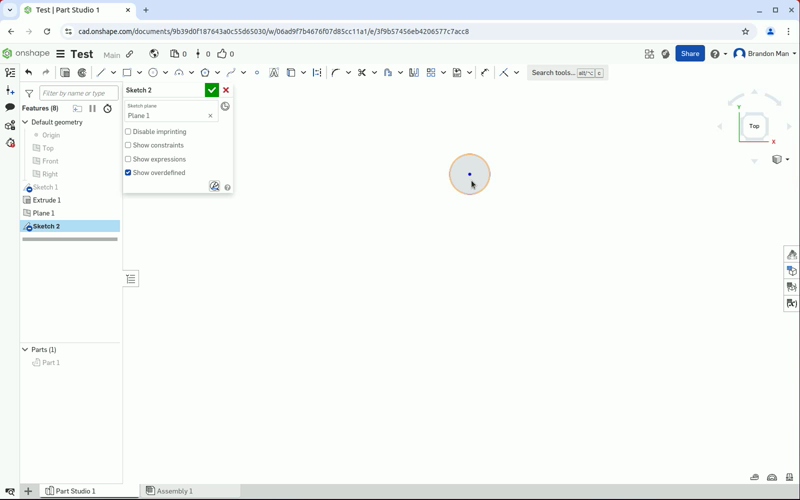
scroll(6)
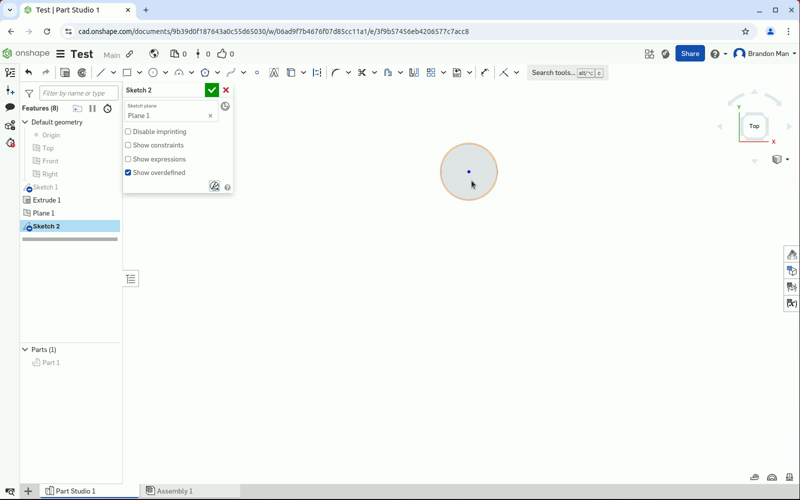
scroll(6)
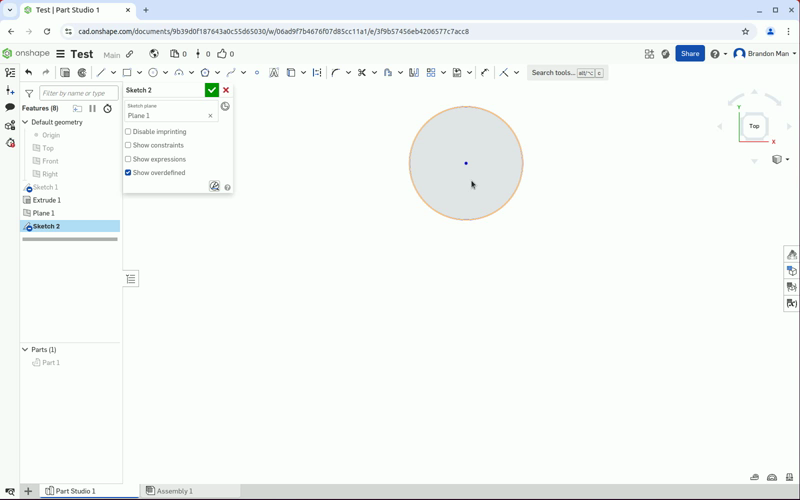
click(471, 180)
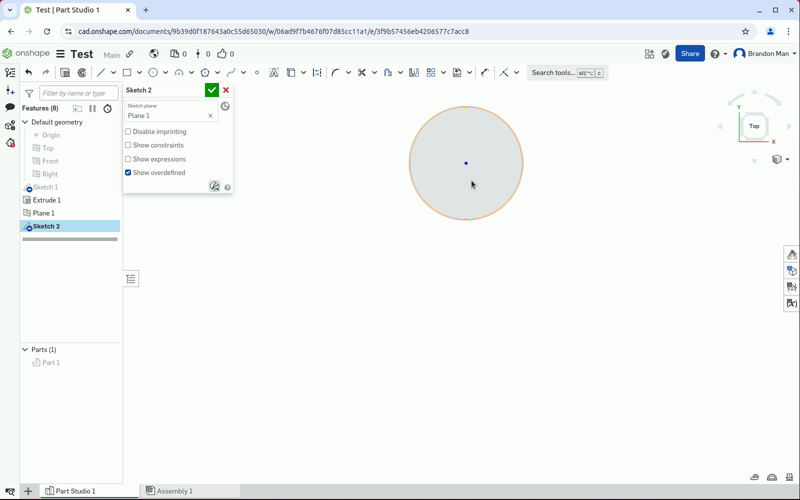
scroll(-6)
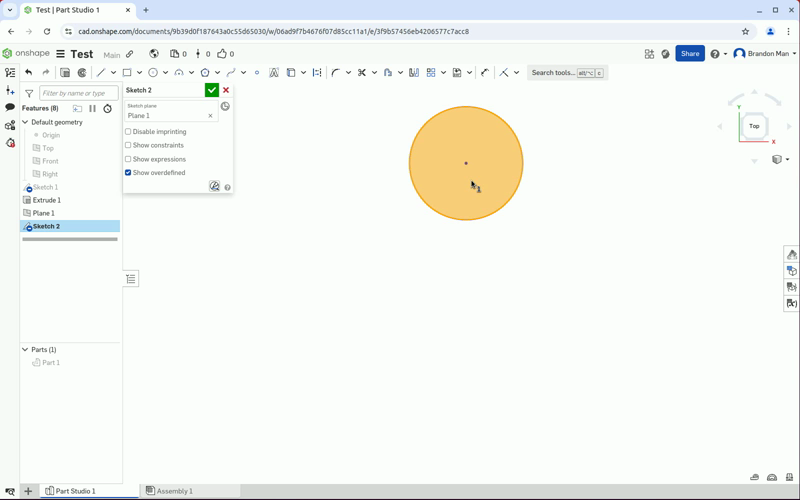
scroll(-6)
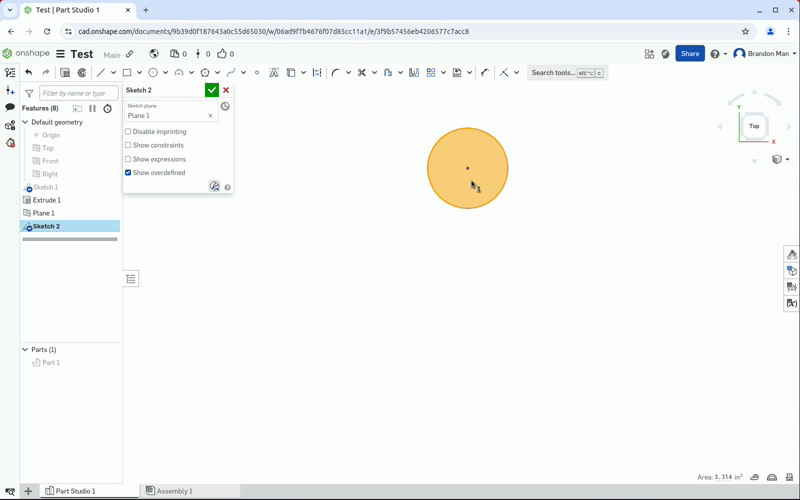
scroll(-6)
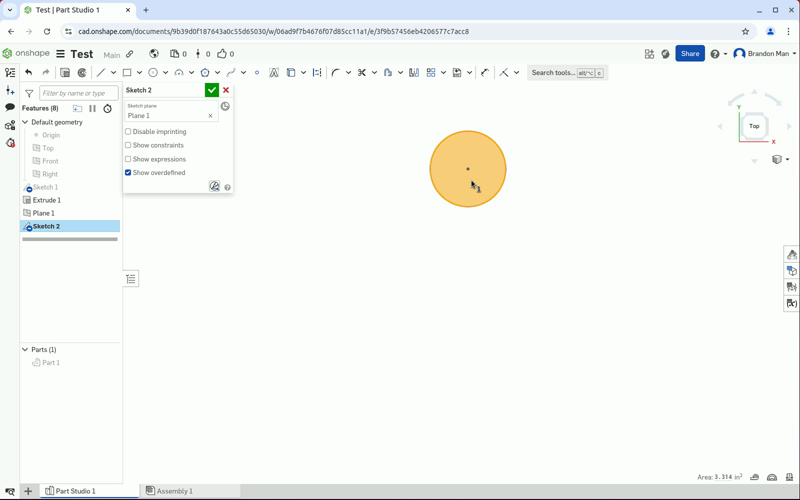
scroll(-6)
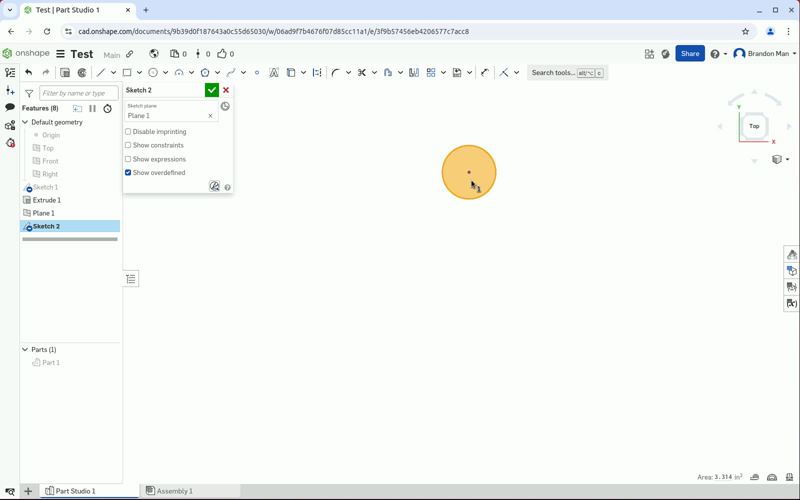
scroll(-6)
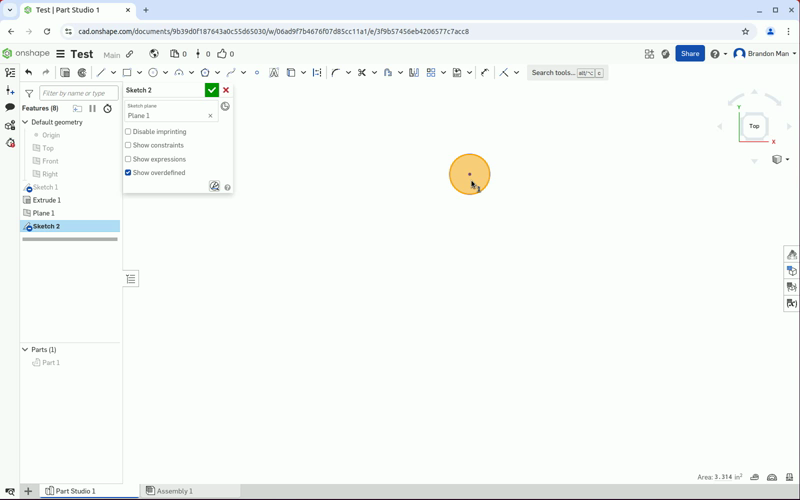
scroll(-6)
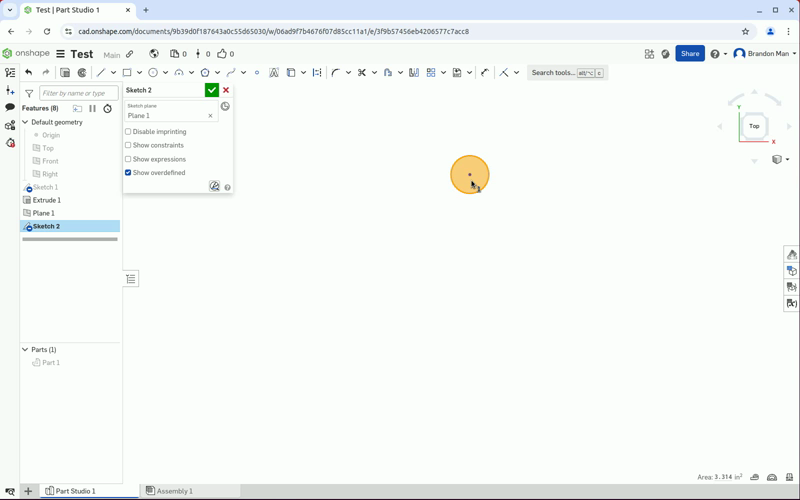
scroll(-6)
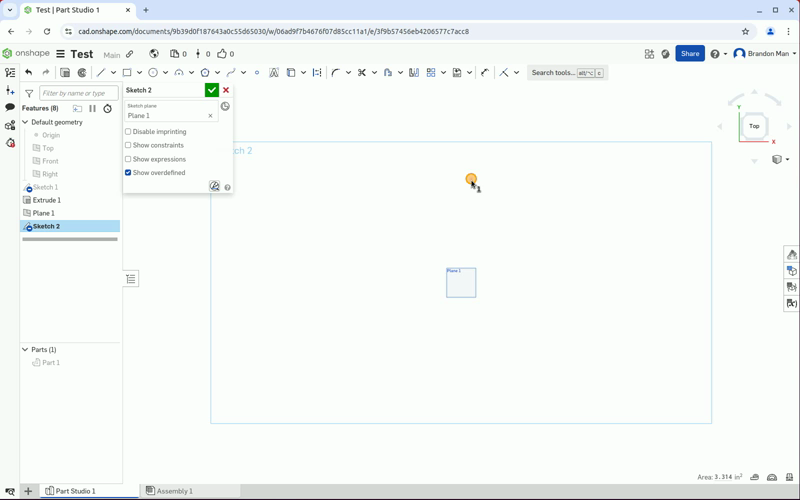
mouse_move(73, 352)
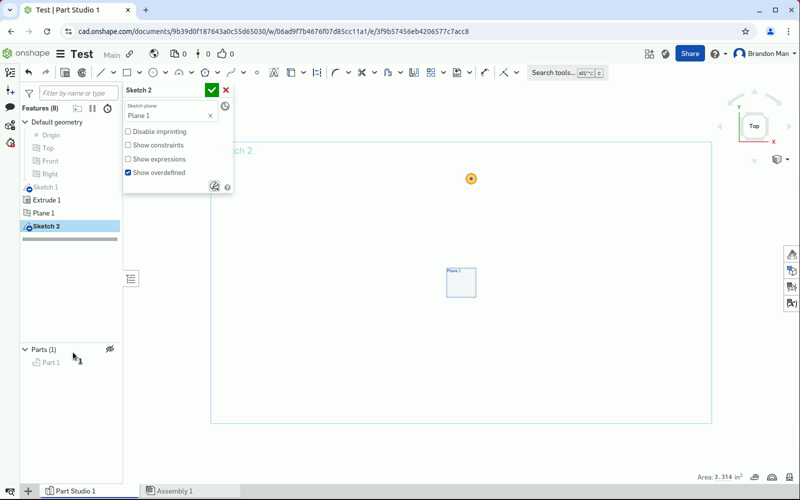
key(shift+y)
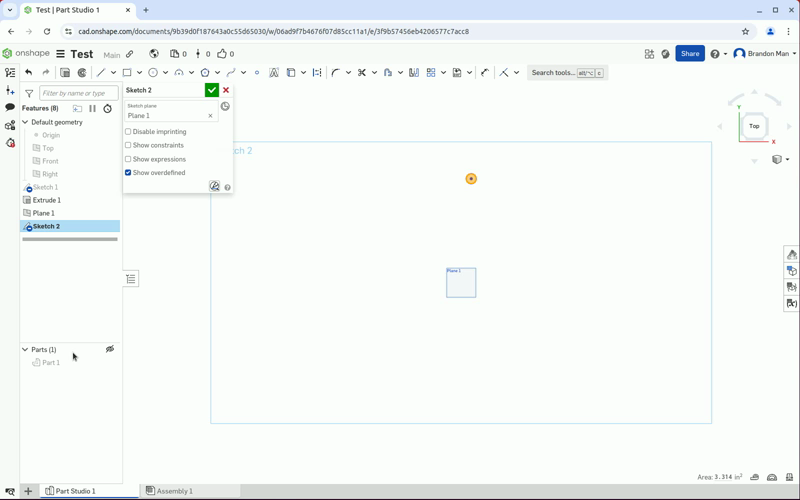
key(shift+e)
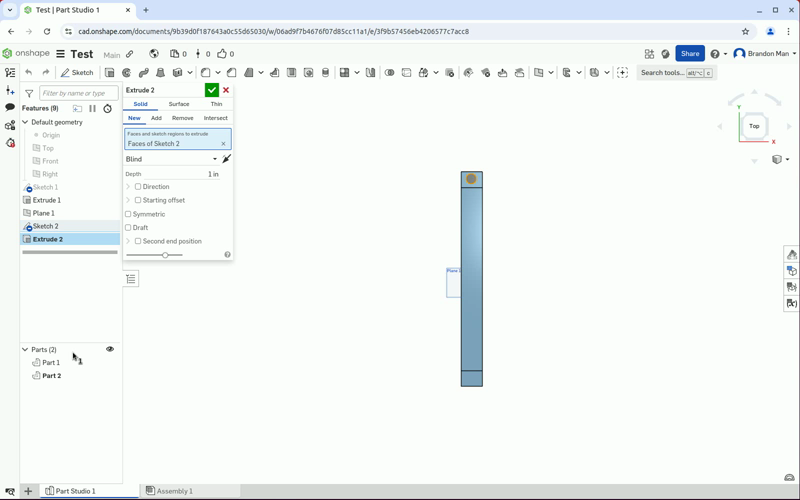
mouse_move(143, 106)
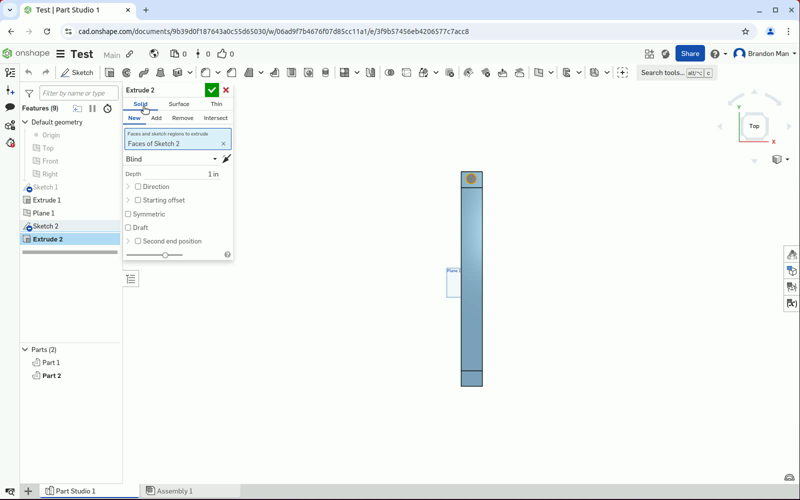
click(143, 106)
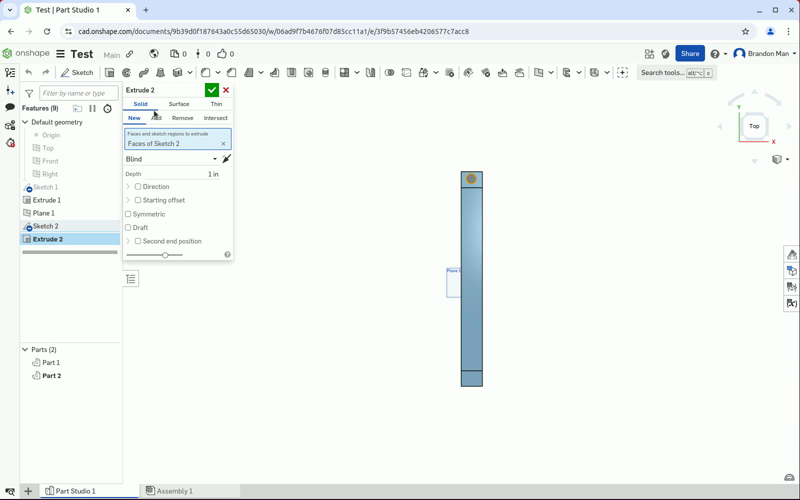
mouse_move(186, 120)
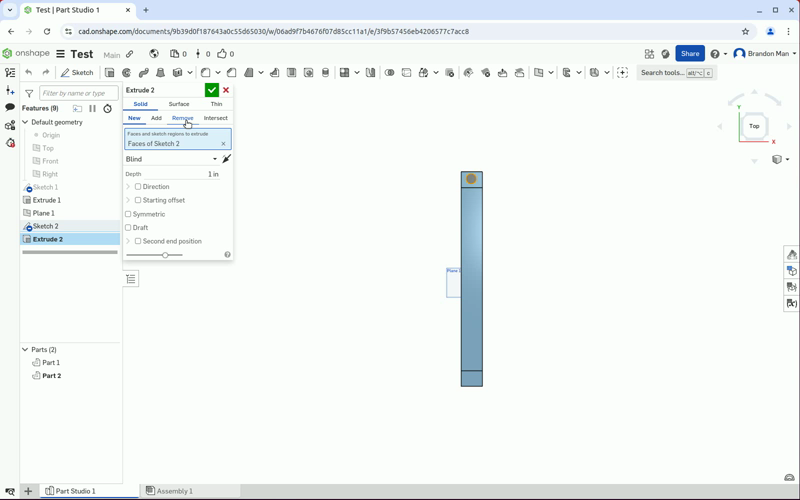
click(186, 120)
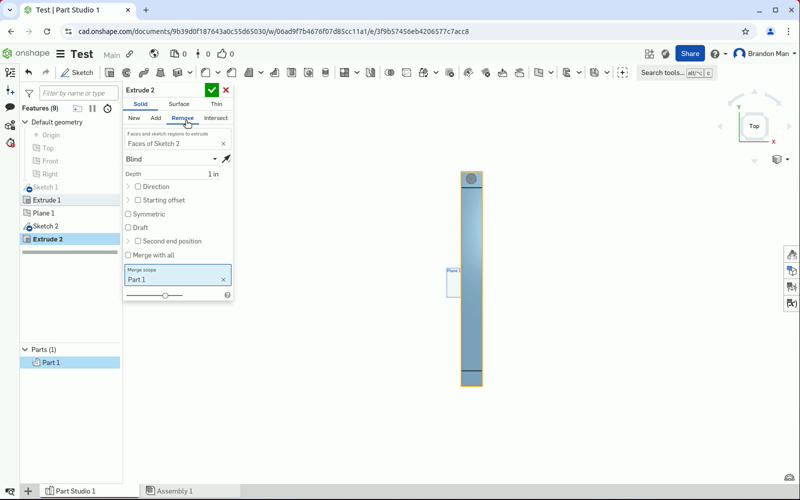
key(tab, 4)
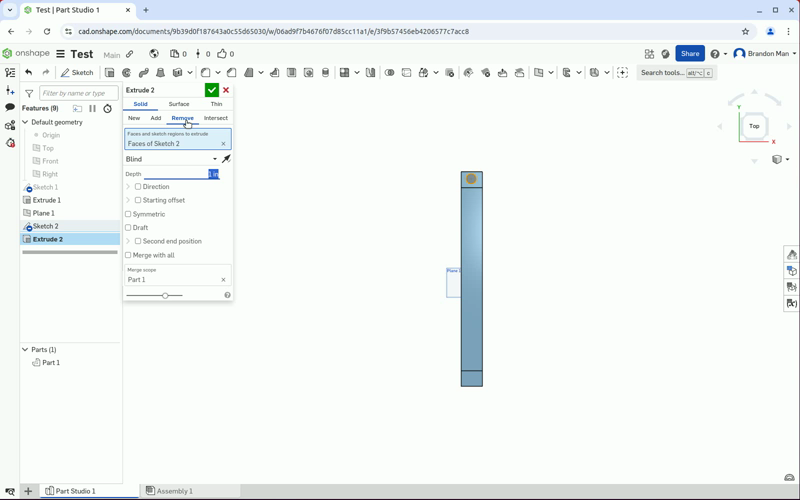
text(10.832)
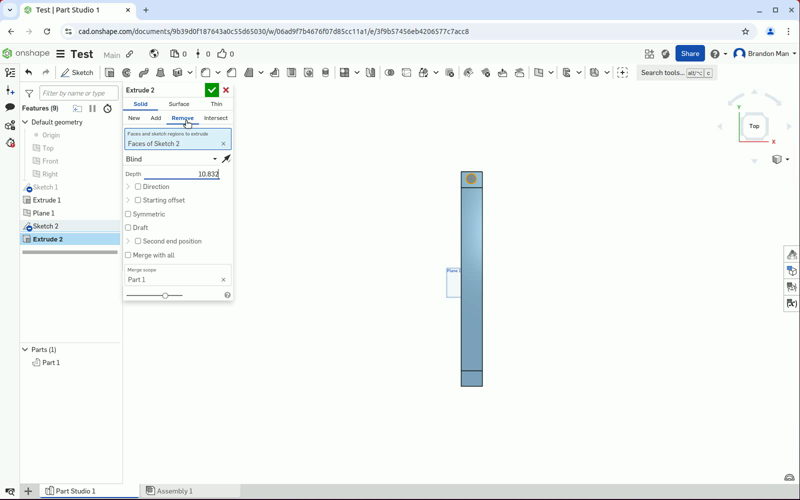
key(tab, 6)
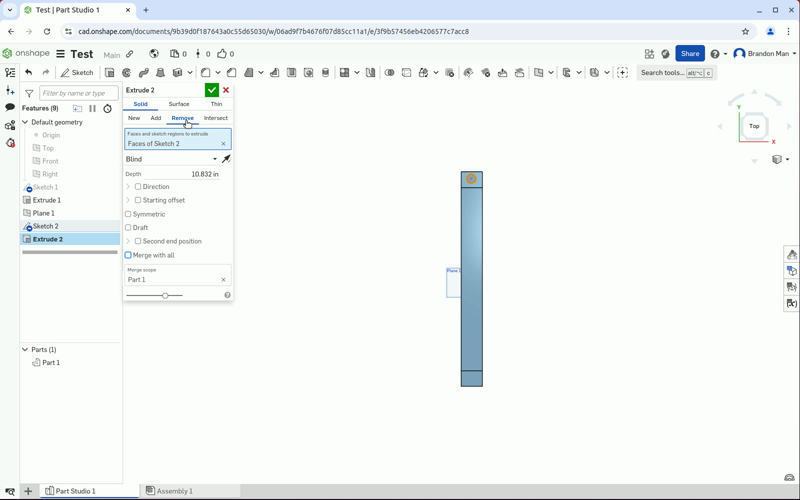
key(space)
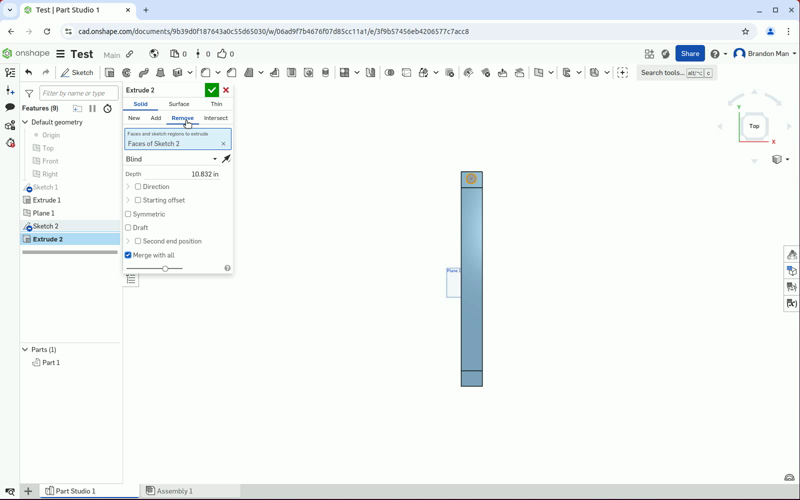
key(enter)
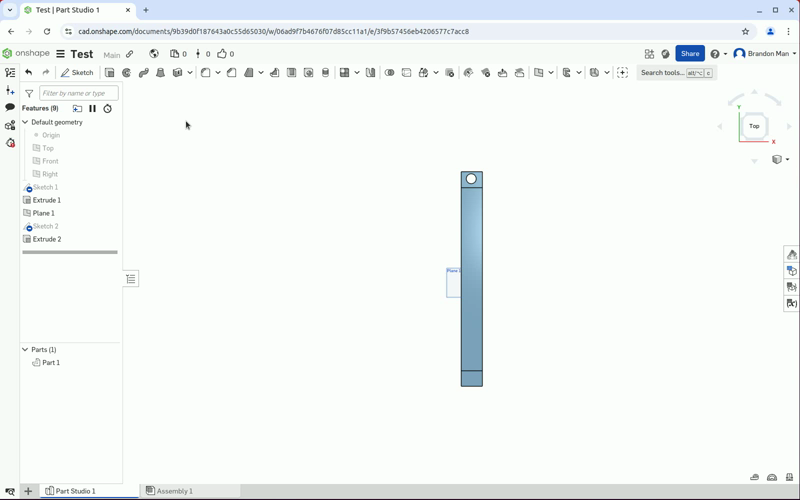
key(shift+h)
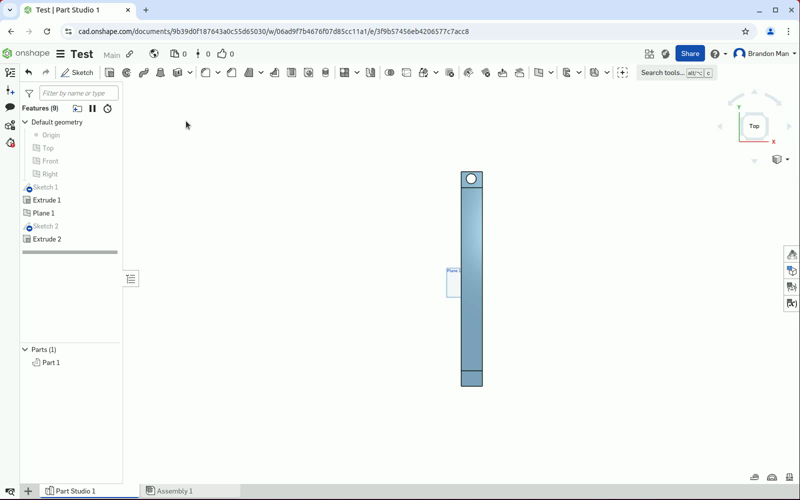
key(shift+h)
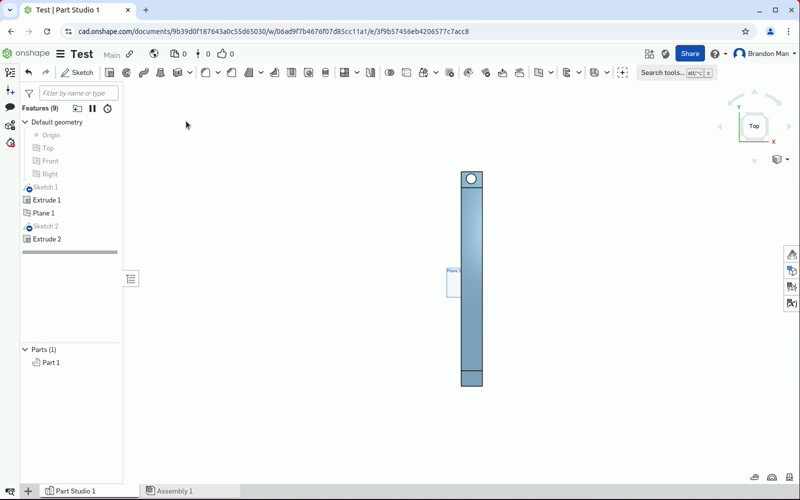
mouse_move(73, 189)
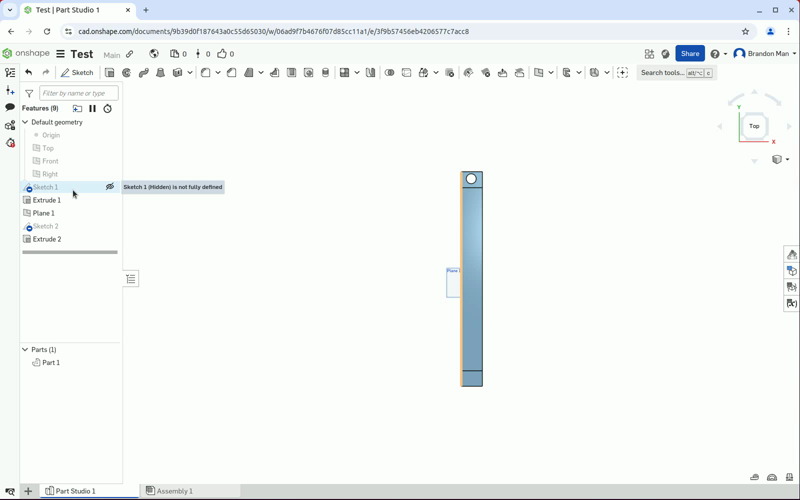
click(73, 189)
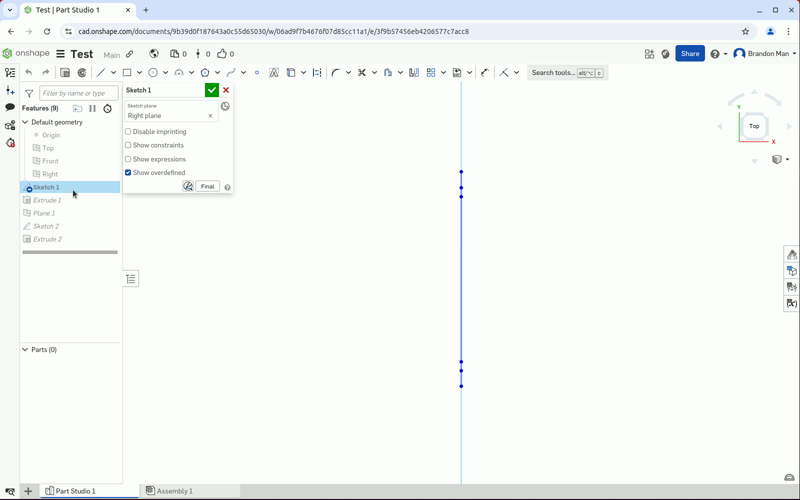
mouse_move(229, 92)
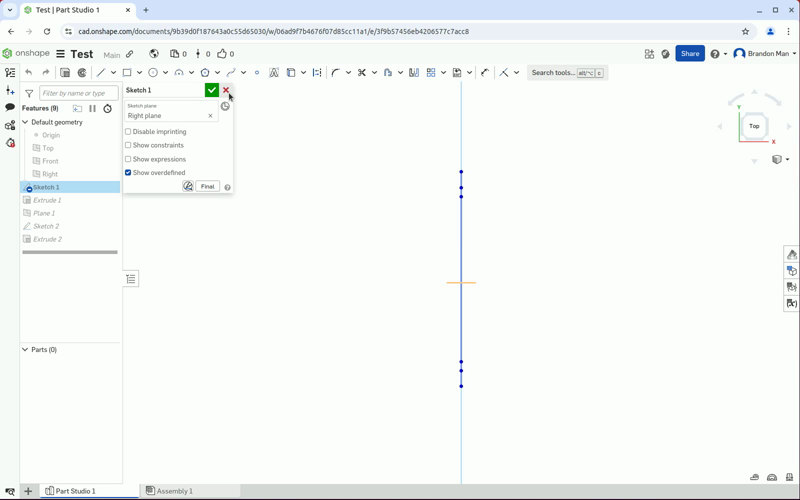
click(229, 92)
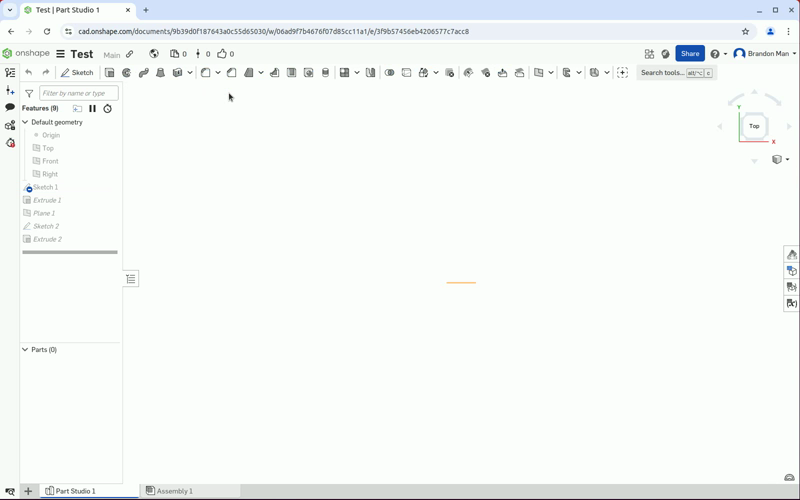
key(shift+s)
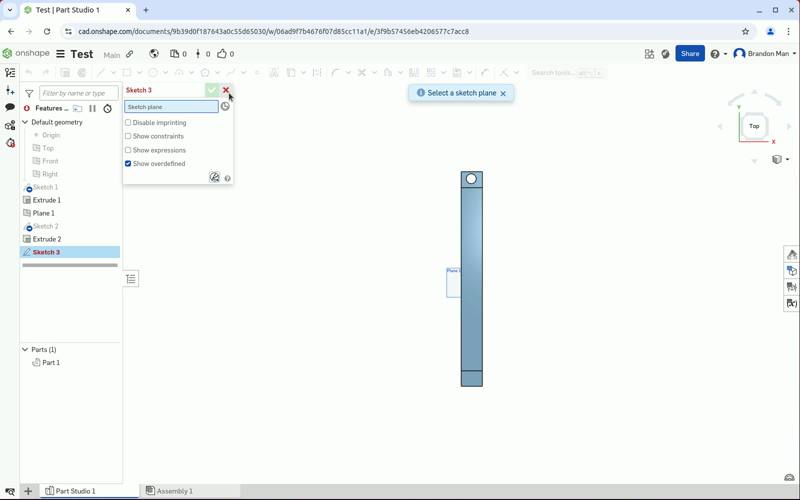
mouse_move(73, 215)
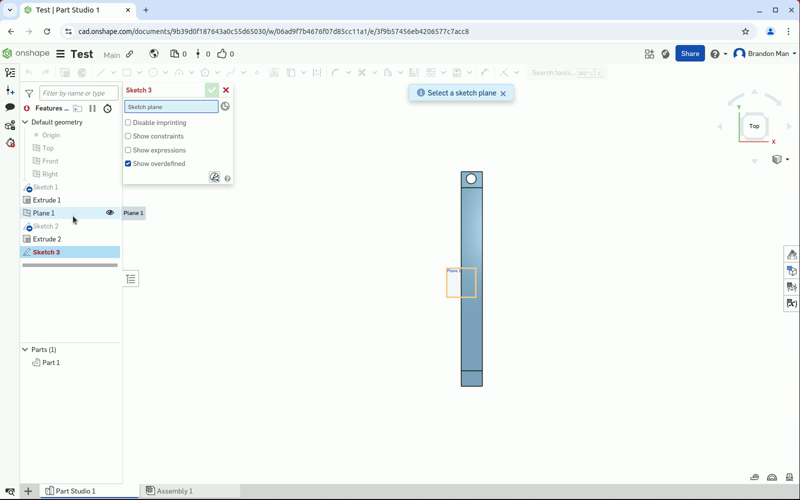
click(73, 215)
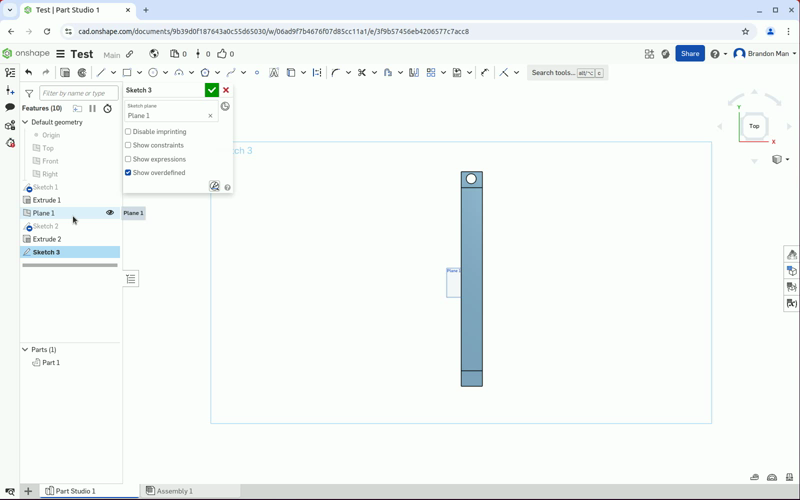
mouse_move(73, 352)
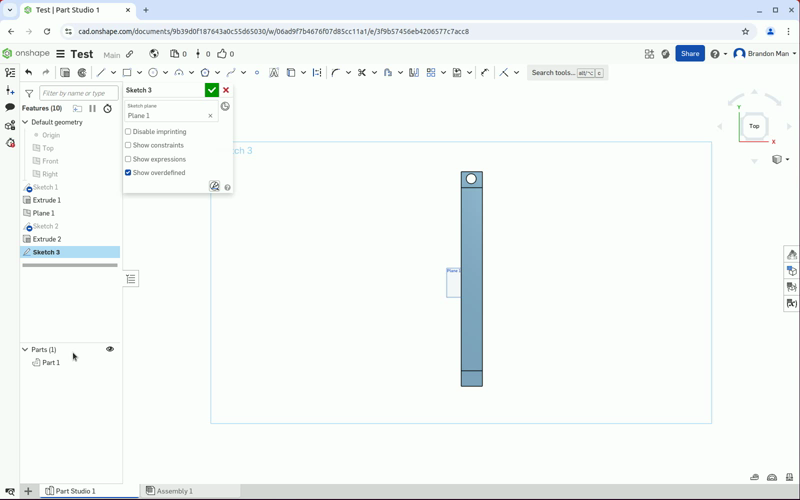
key(y)
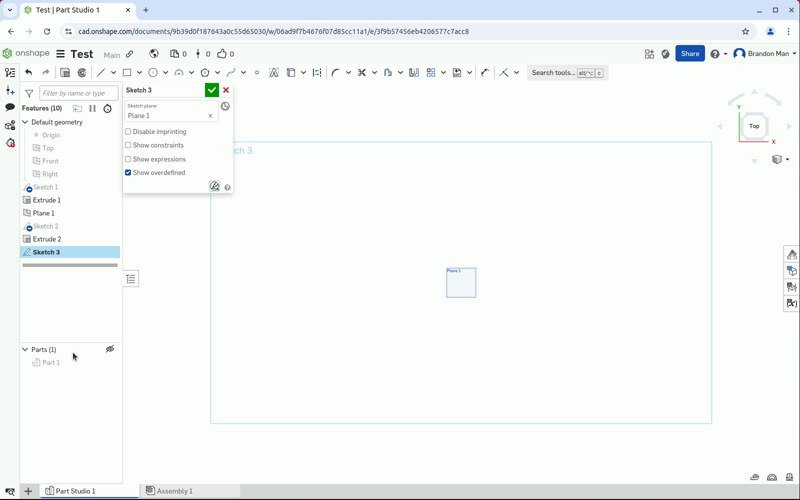
key(c)
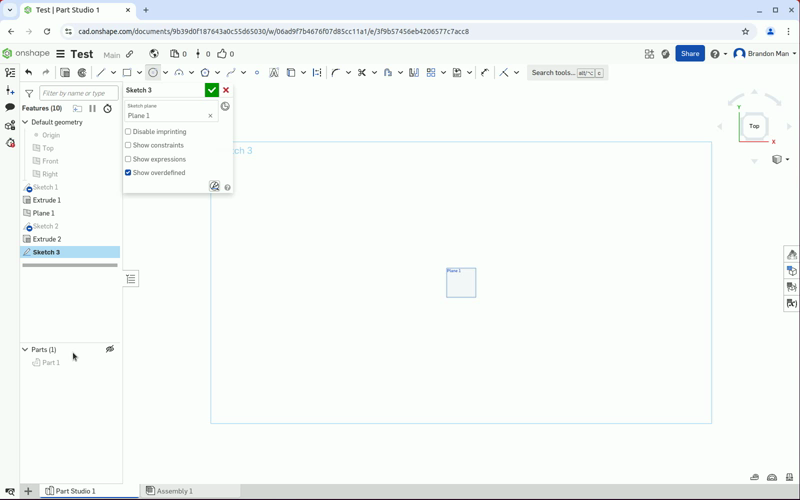
key_down(shift)
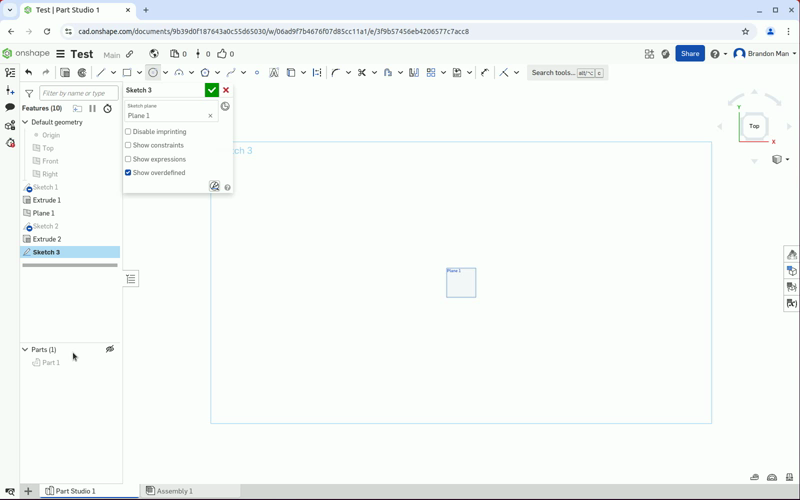
mouse_move(471, 378)
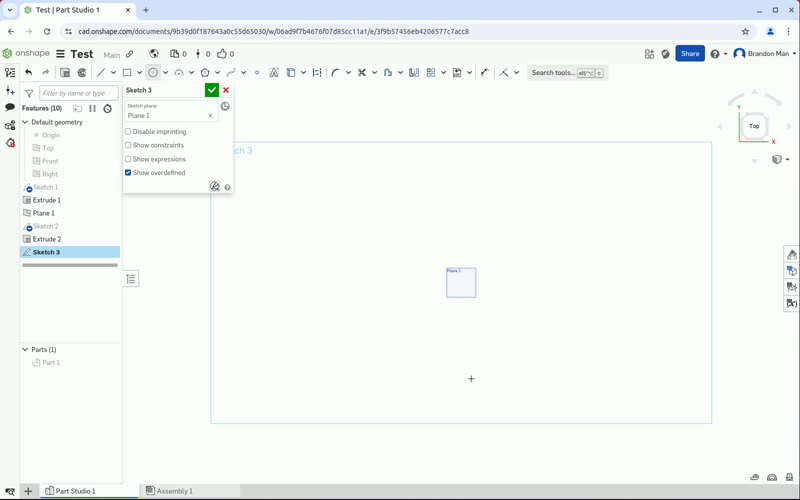
click(471, 378)
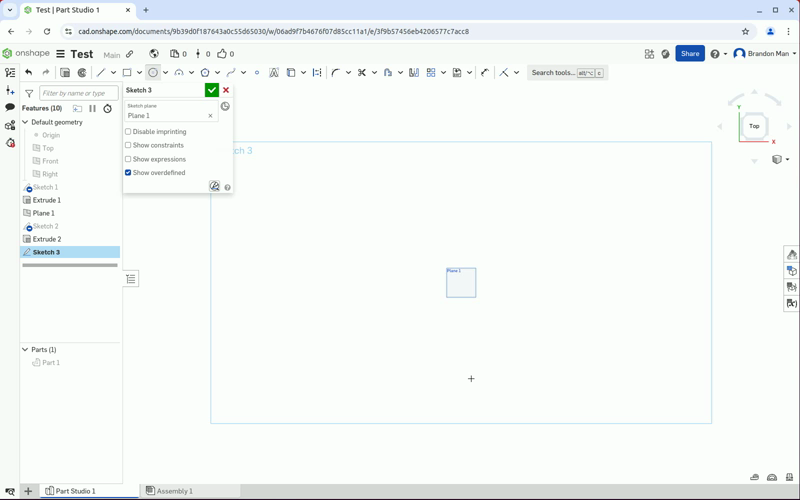
key_up(shift)
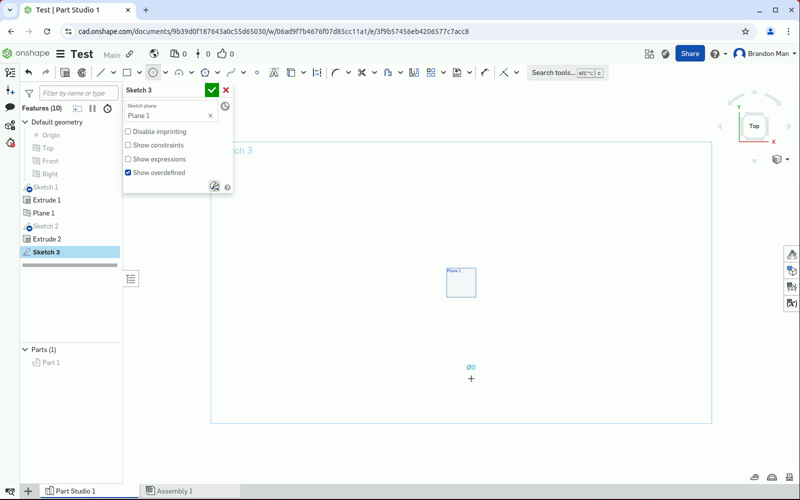
mouse_move(476, 378)
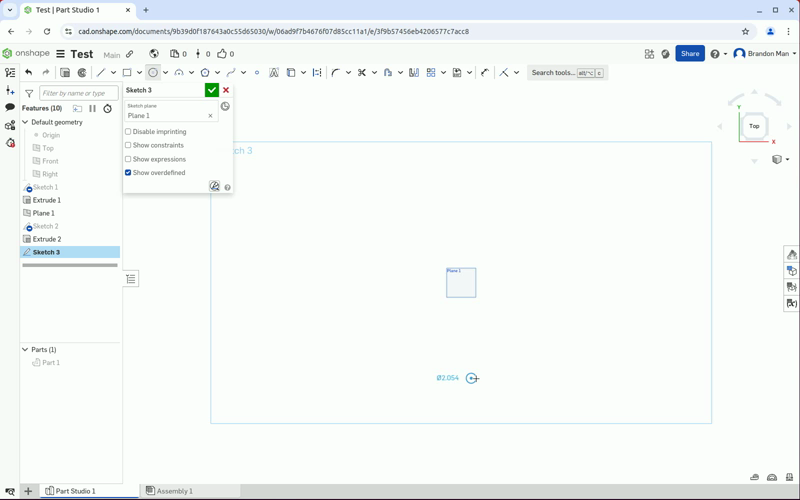
click(476, 378)
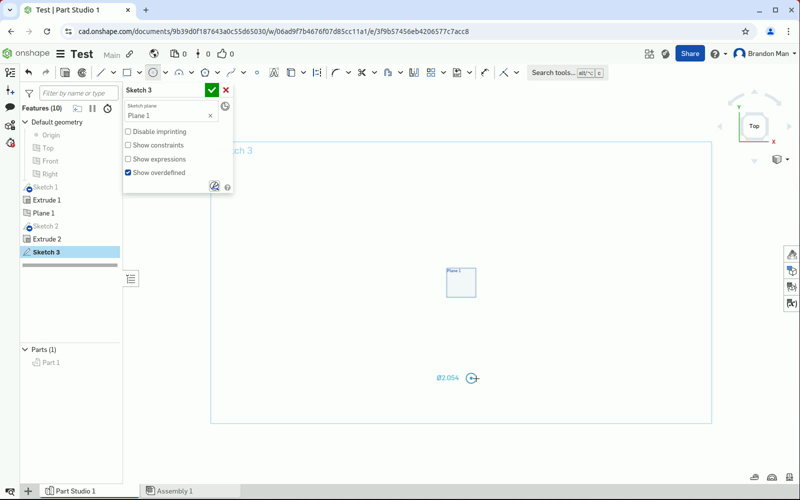
key(esc)
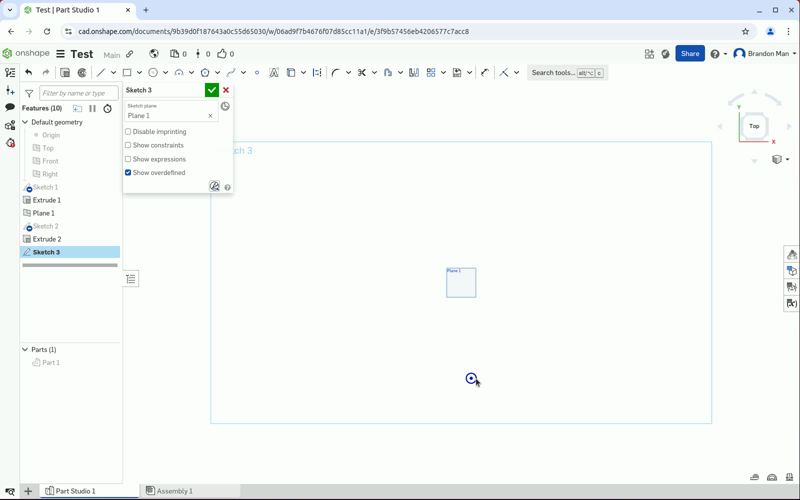
mouse_move(473, 373)
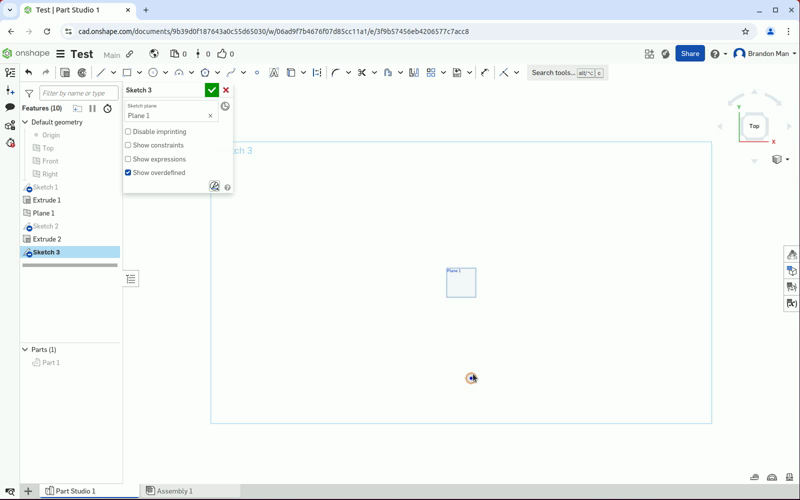
scroll(6)
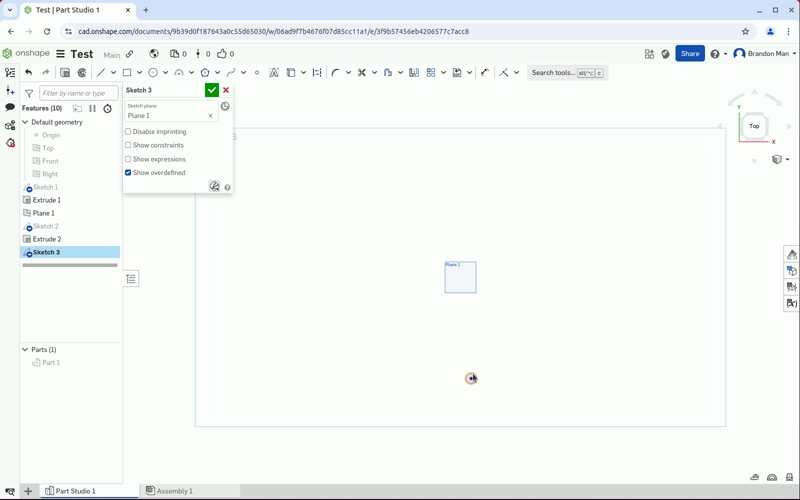
scroll(6)
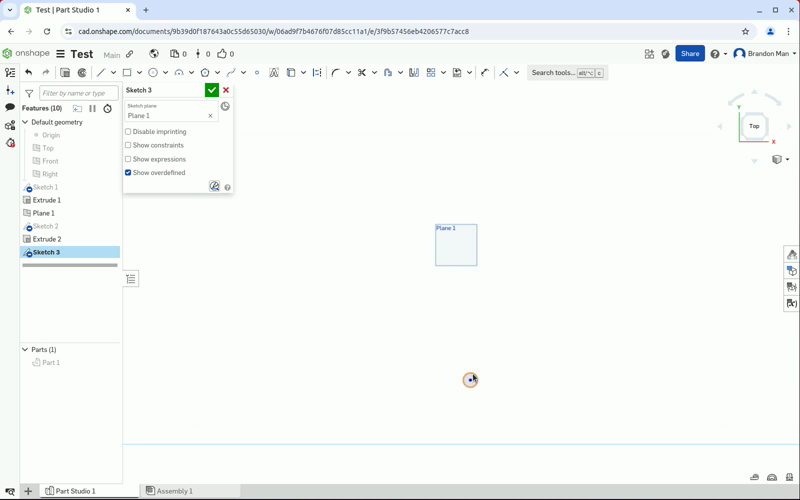
scroll(6)
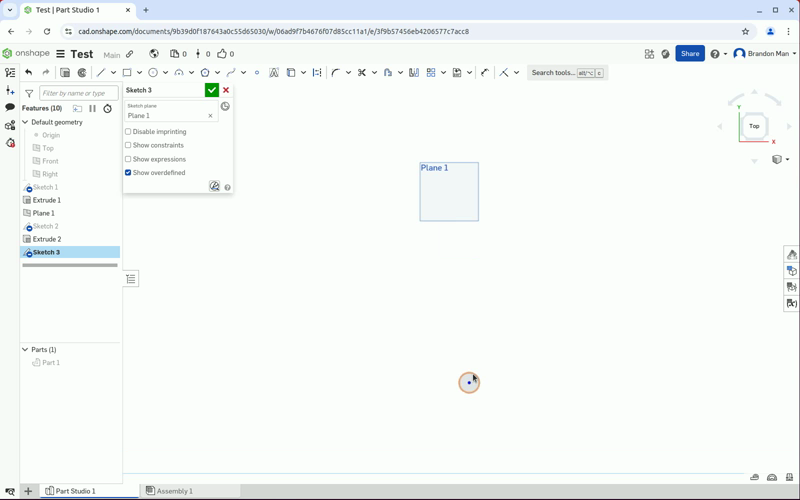
scroll(6)
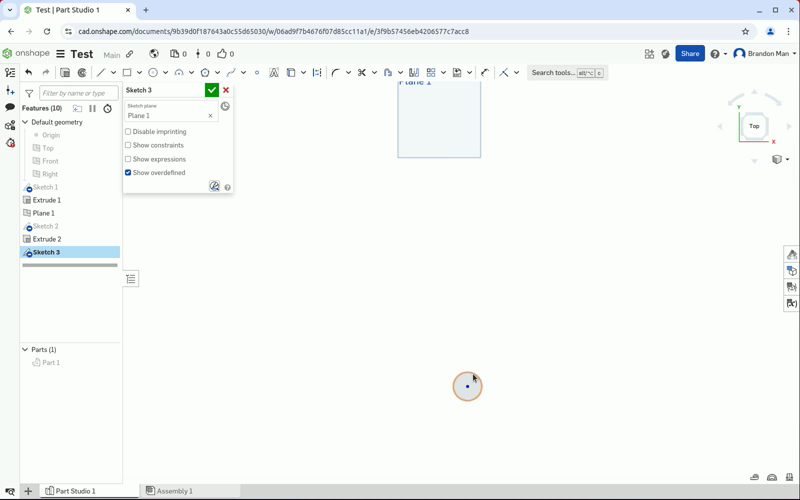
scroll(6)
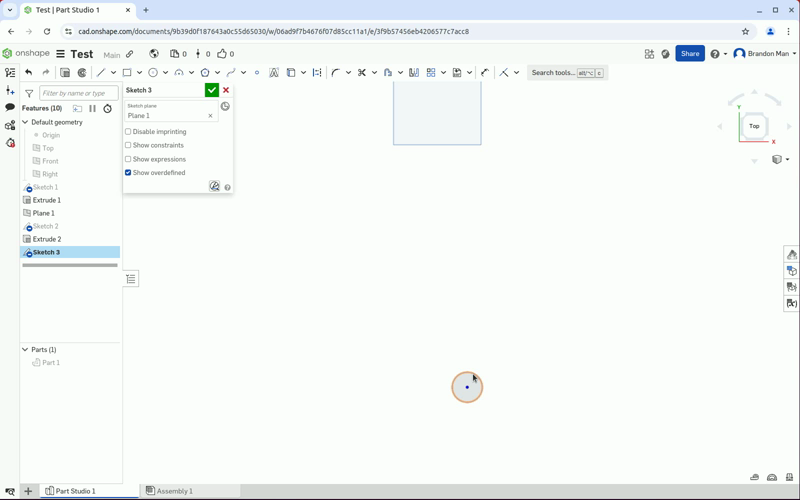
scroll(6)
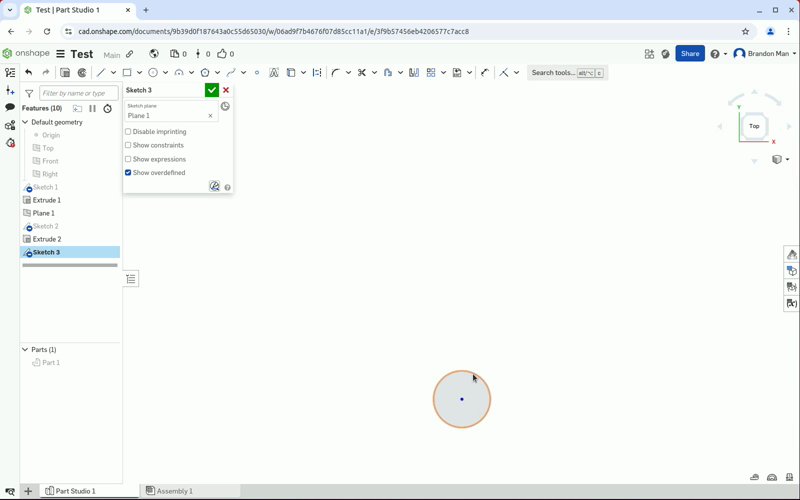
scroll(6)
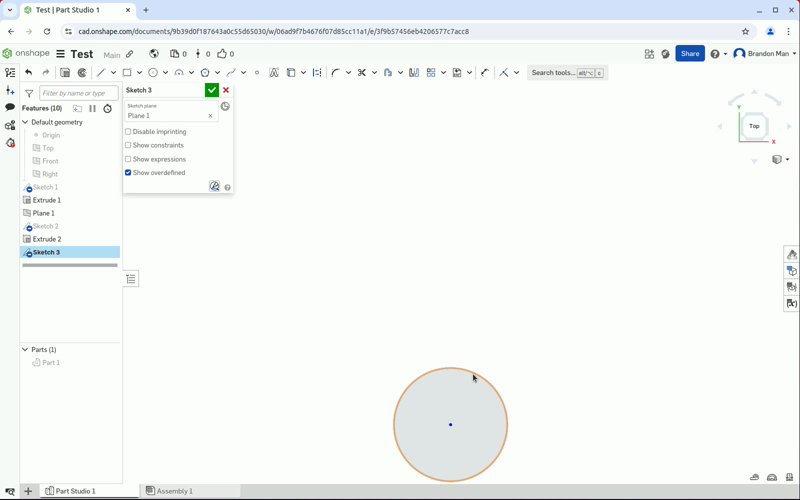
click(473, 373)
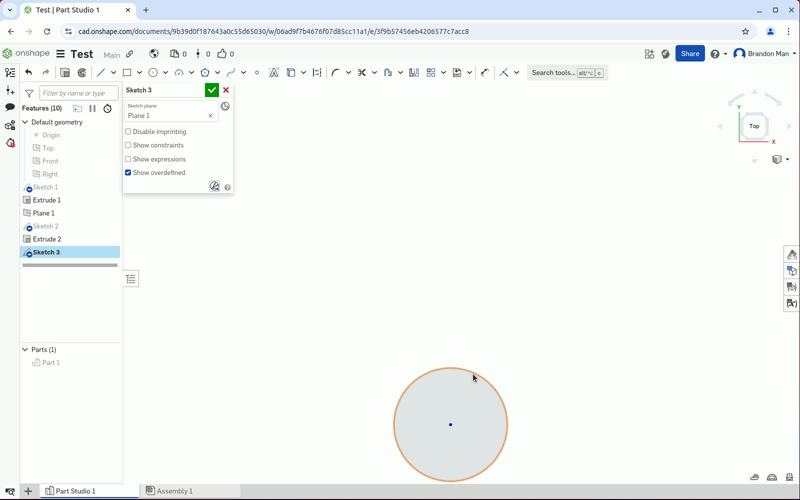
scroll(-6)
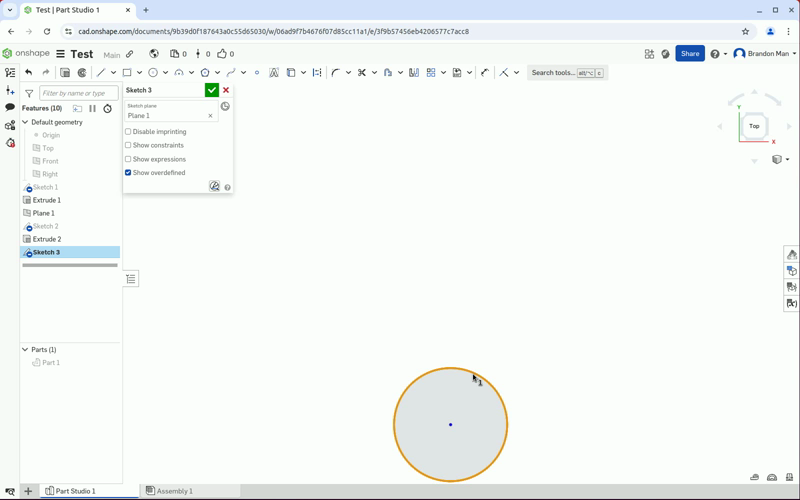
scroll(-6)
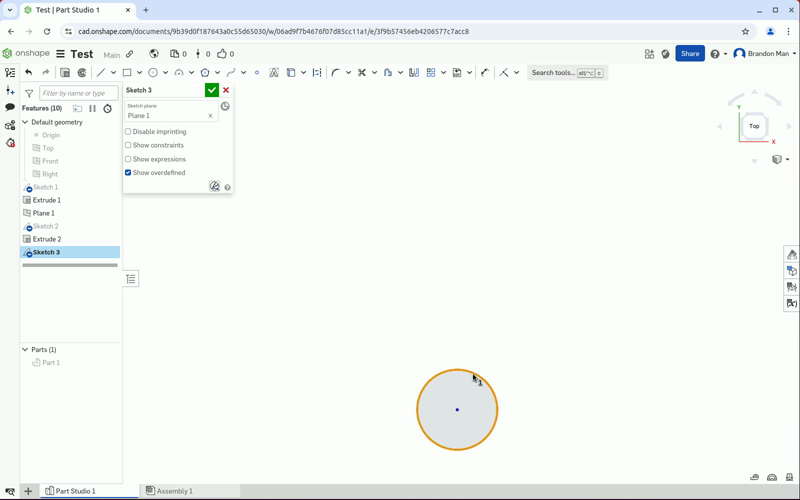
scroll(-6)
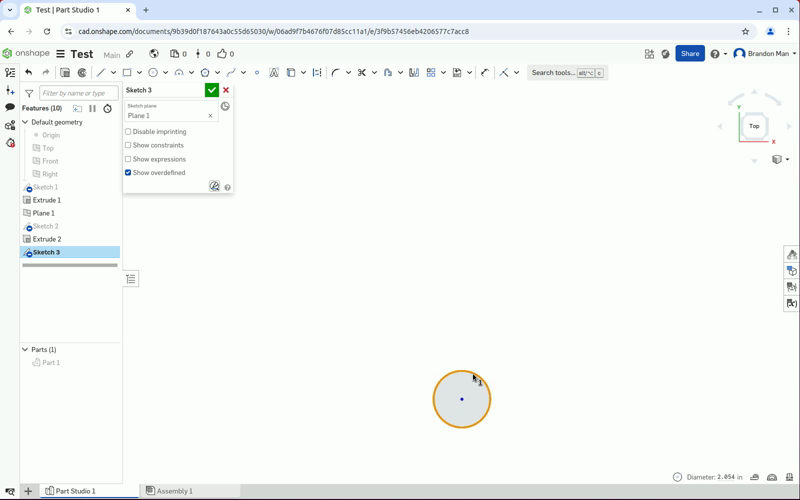
scroll(-6)
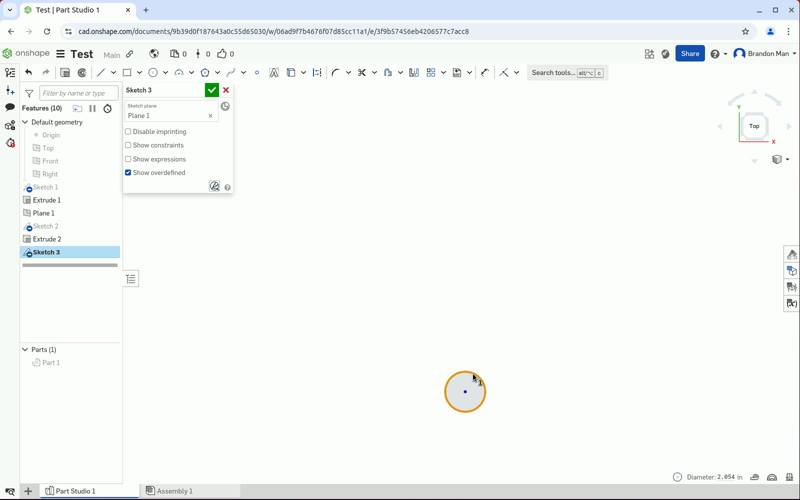
scroll(-6)
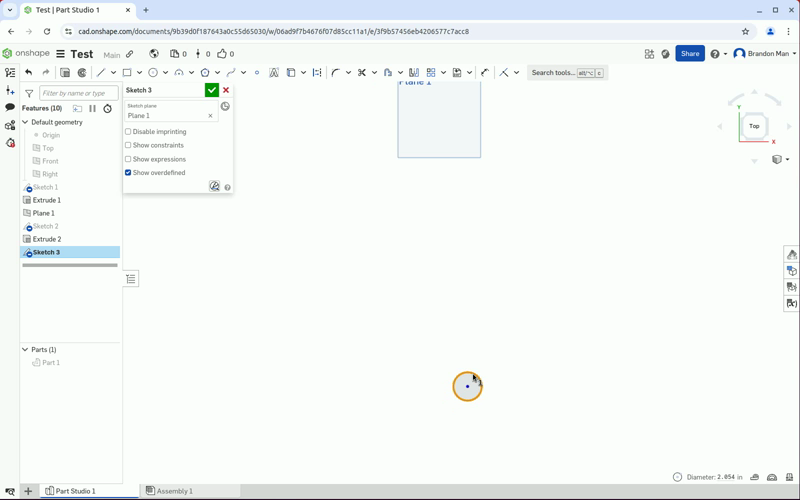
scroll(-6)
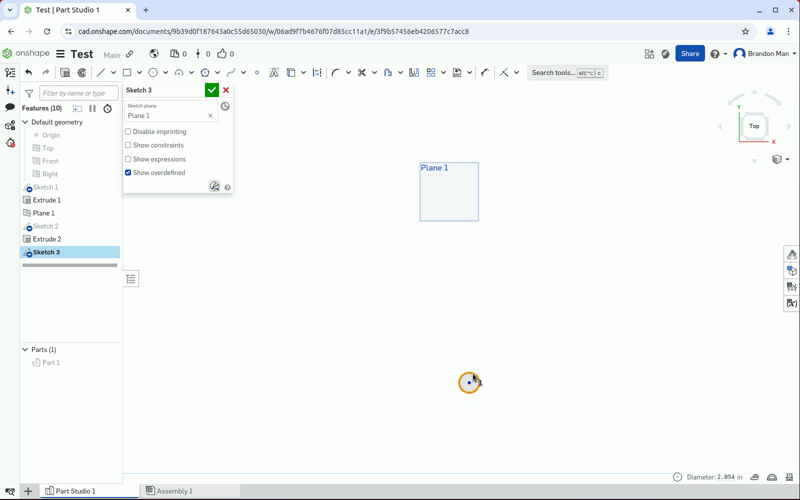
scroll(-6)
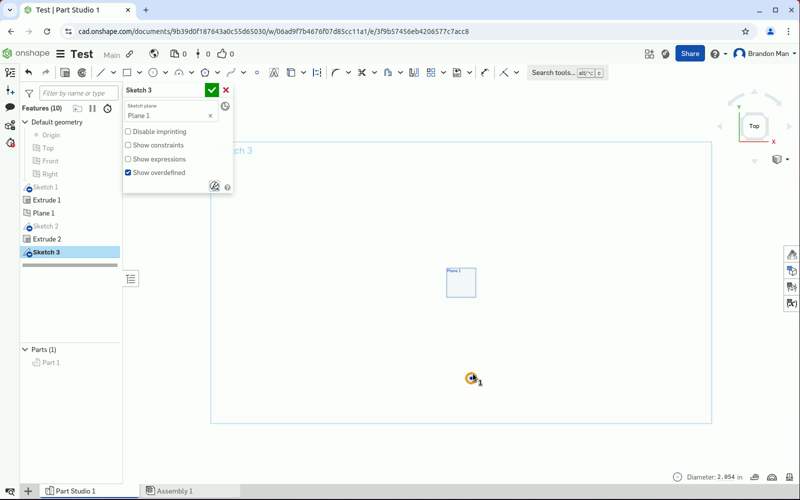
mouse_move(73, 352)
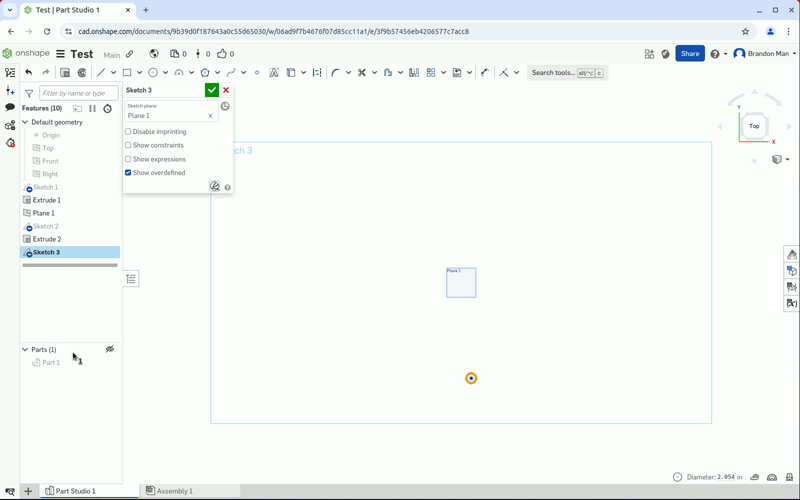
key(shift+y)
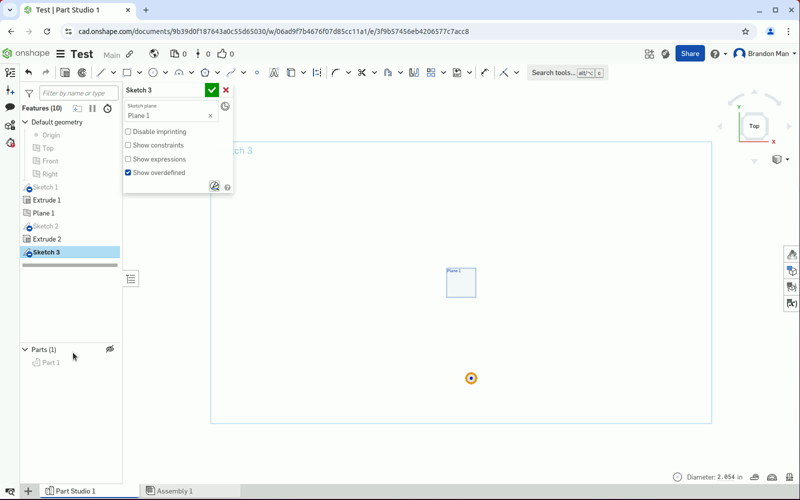
key(shift+e)
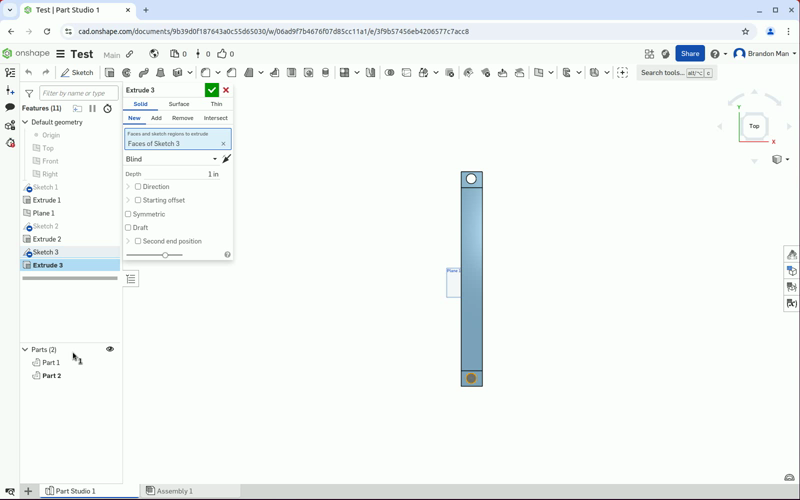
mouse_move(143, 106)
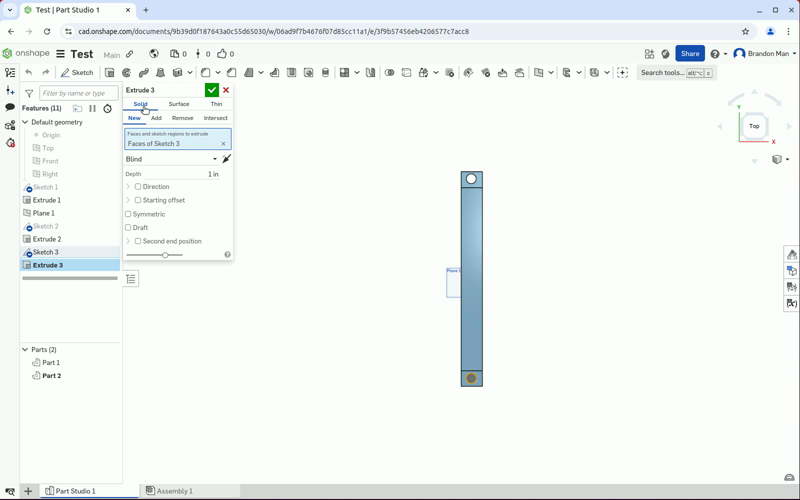
click(143, 106)
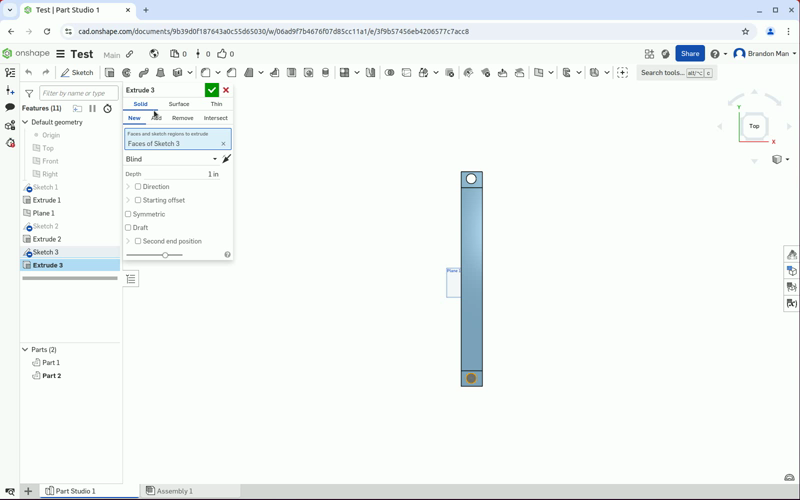
mouse_move(186, 120)
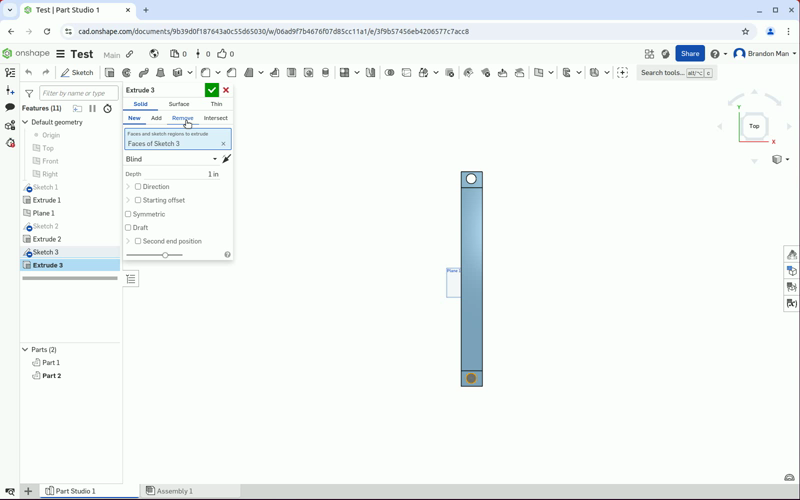
click(186, 120)
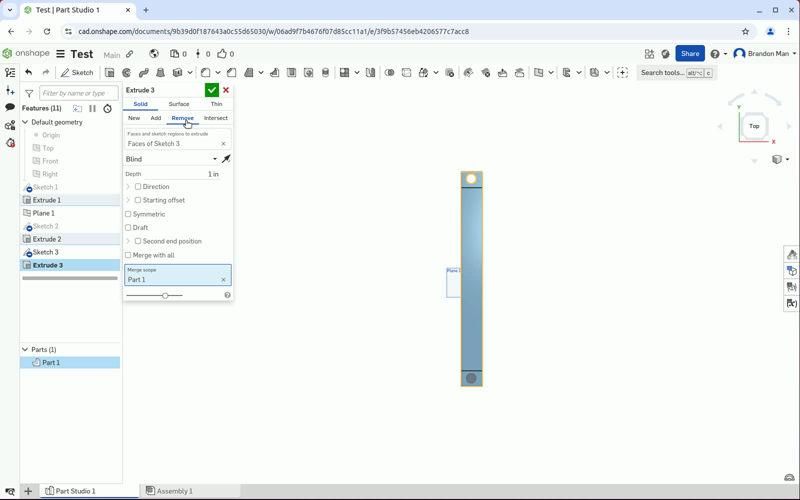
key(tab, 4)
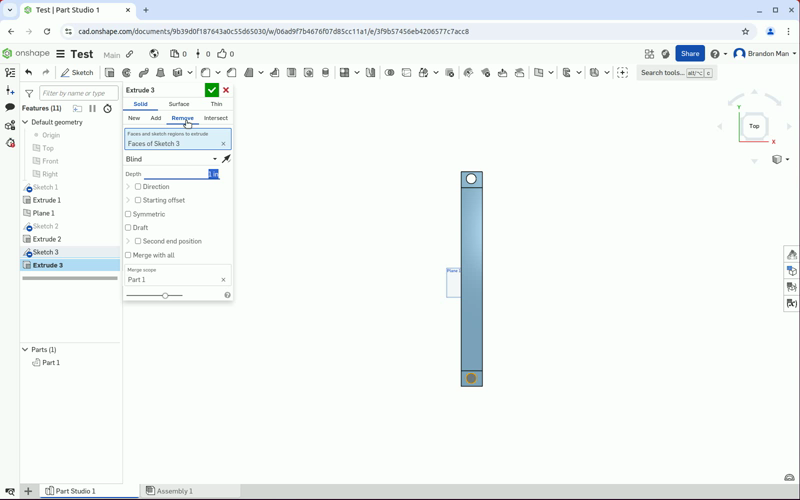
text(10.832)
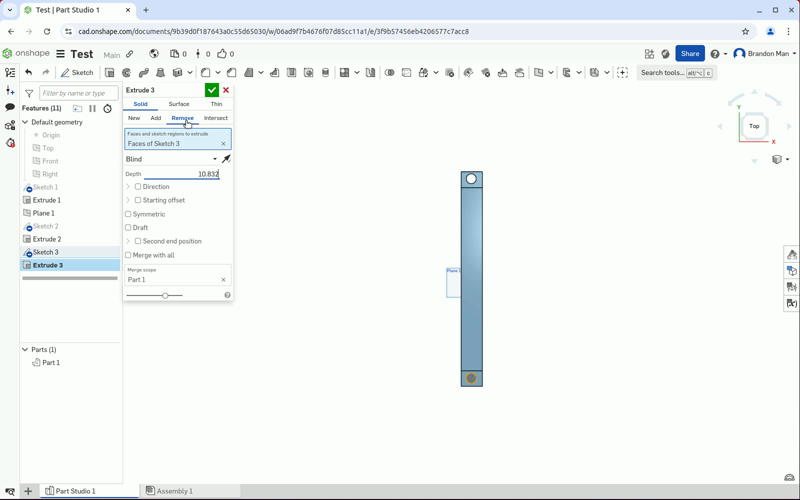
key(tab, 6)
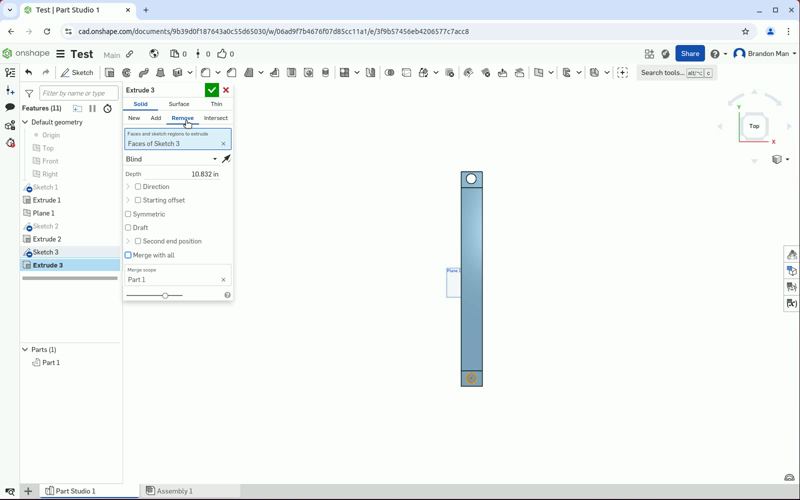
key(space)
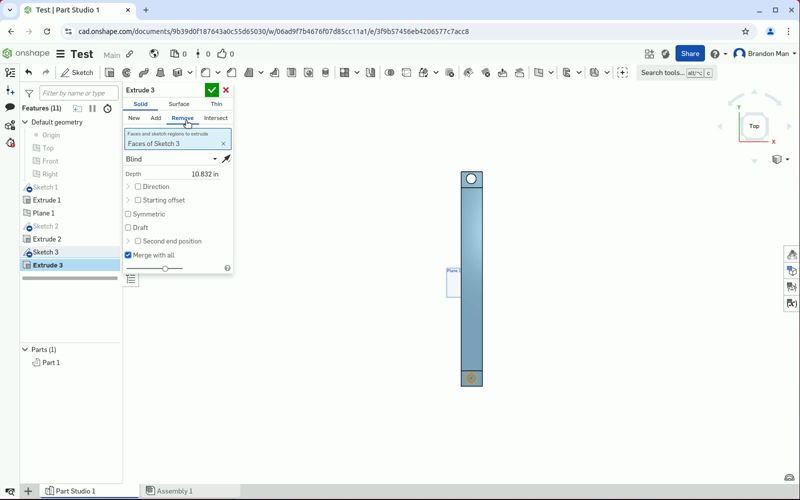
key(enter)
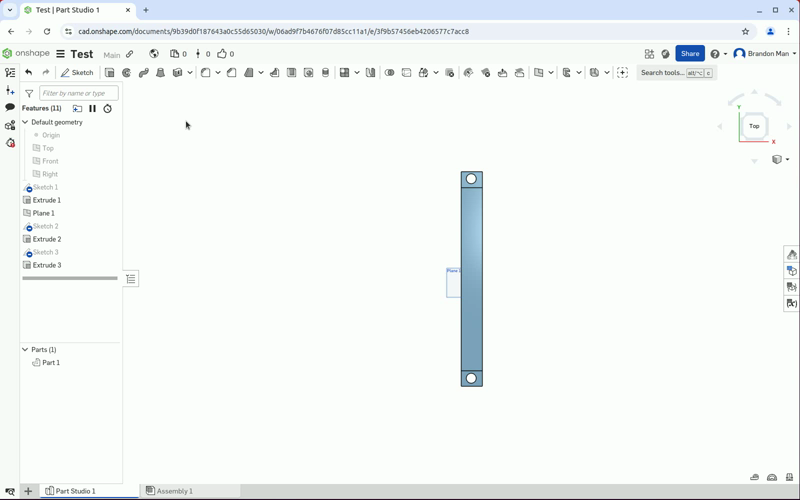
key(shift+h)
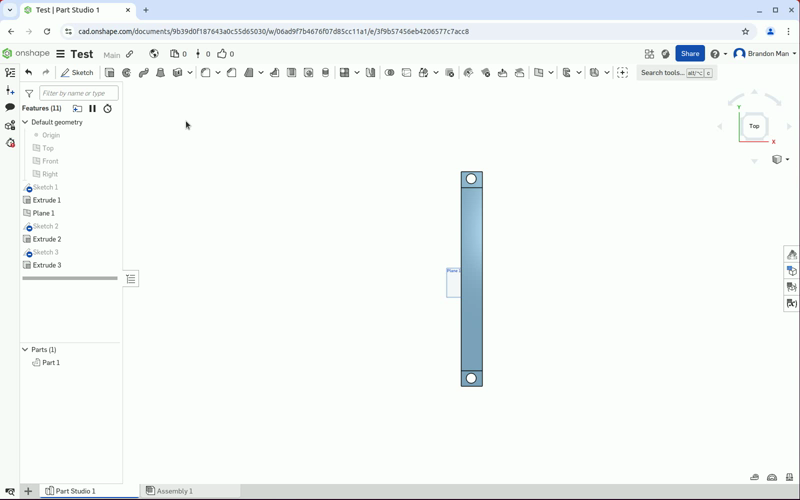
key(shift+h)
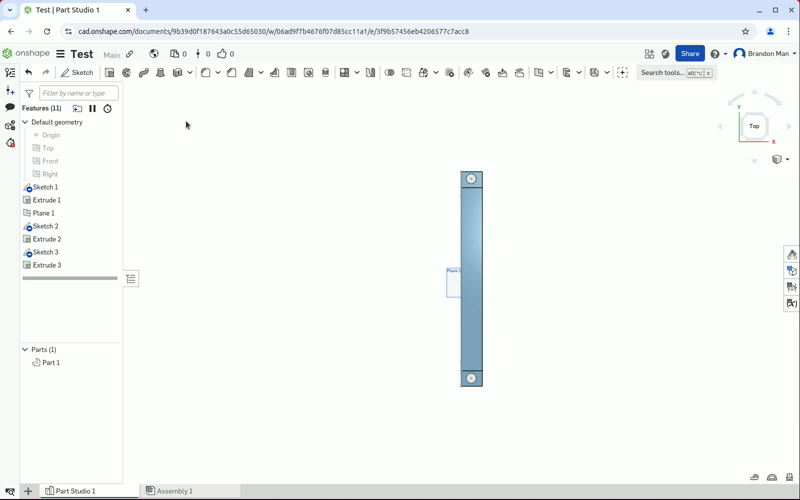
key(shift+7)
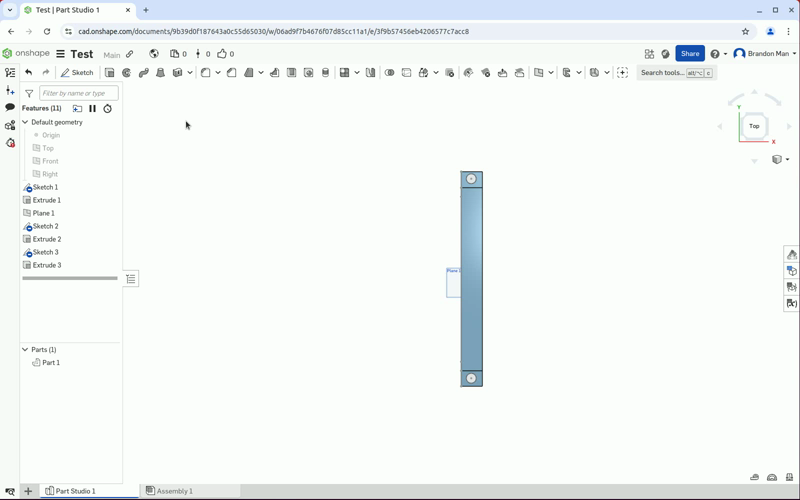
key(up, 3)
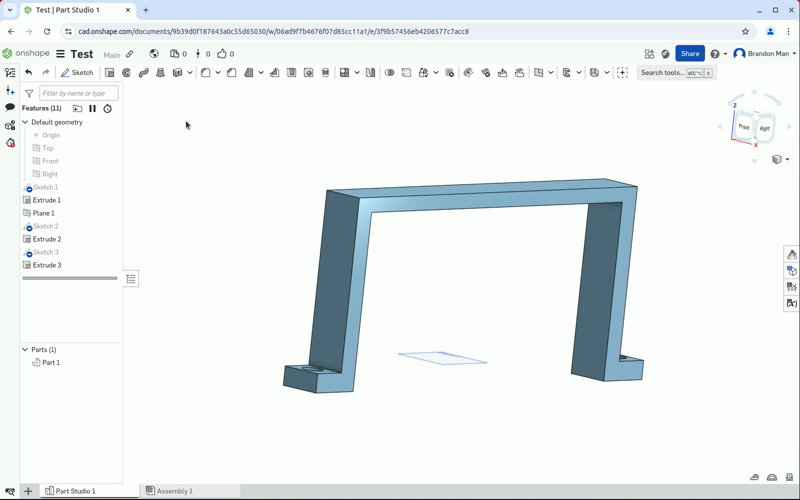
key(left, 3)
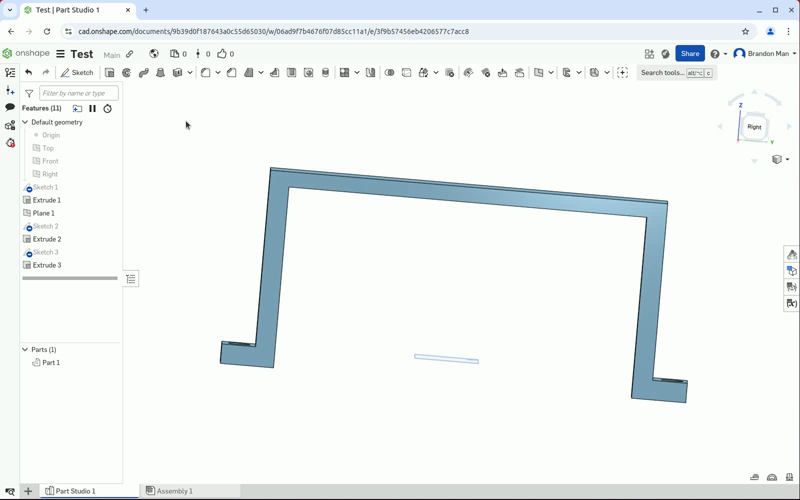
key(right, 3)
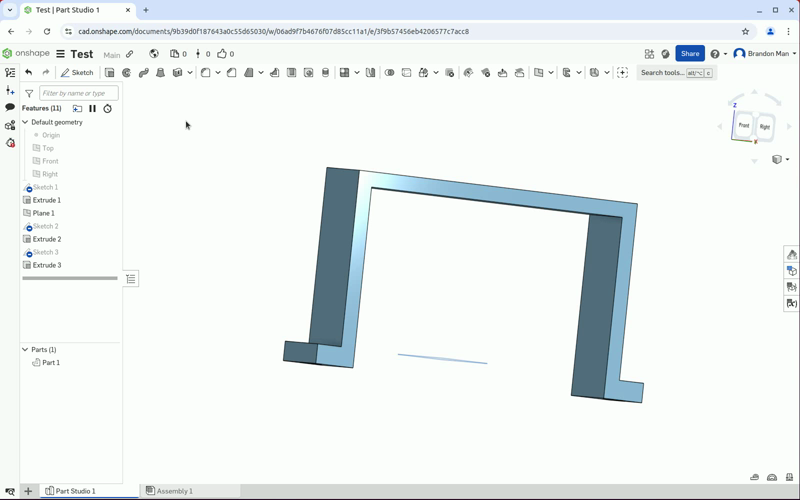
key(down, 3)
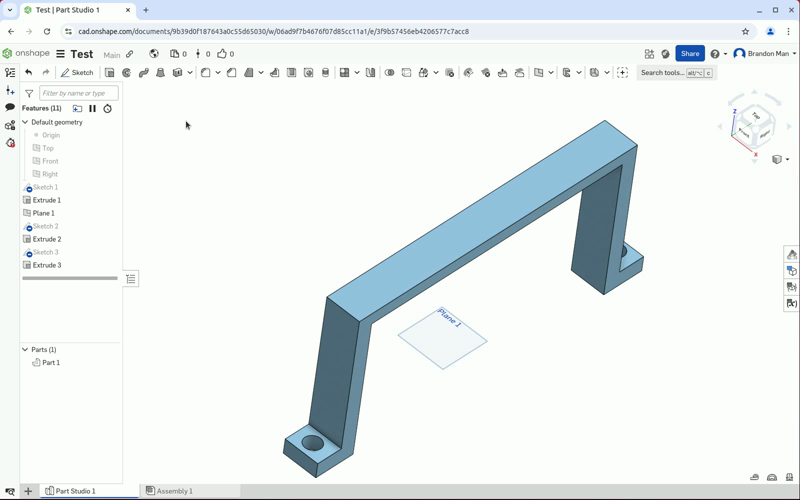
mouse_move(73, 189)
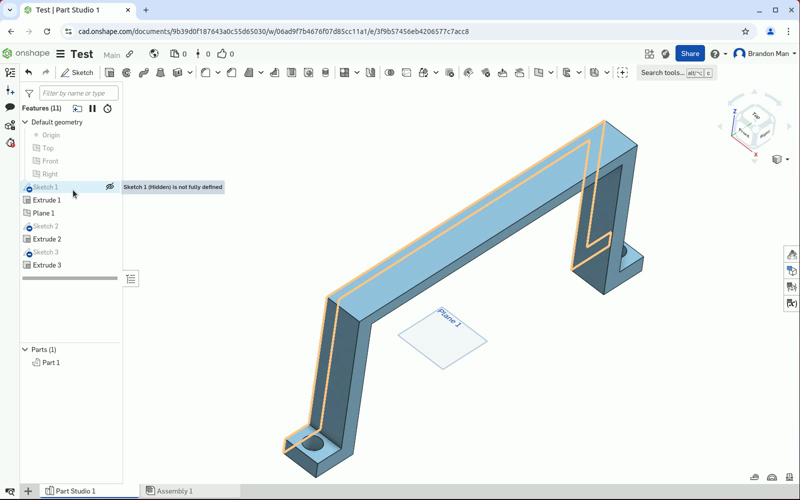
click(73, 189)